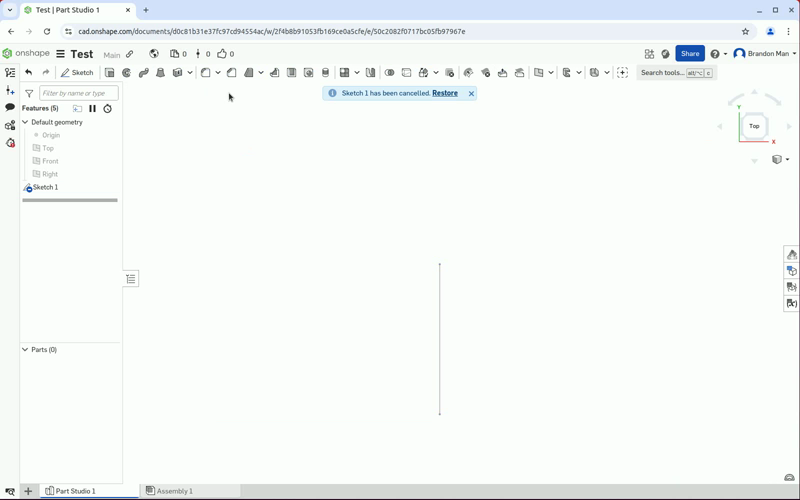
key(shift+h)
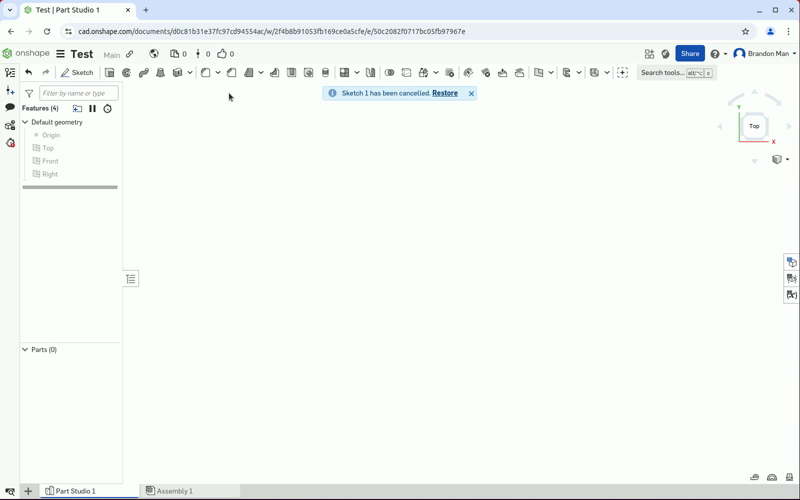
mouse_move(73, 352)
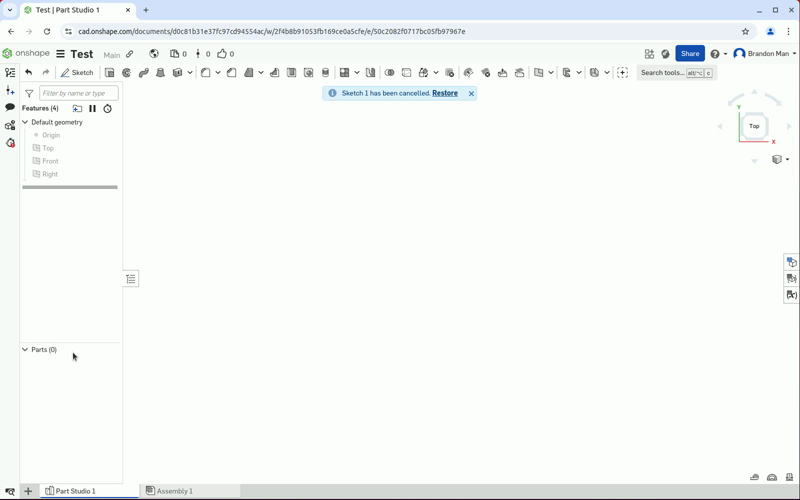
key(y)
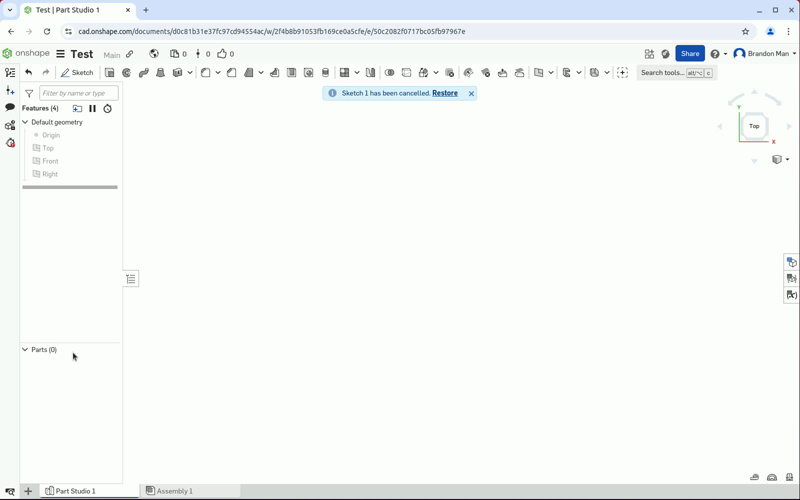
key(shift+p)
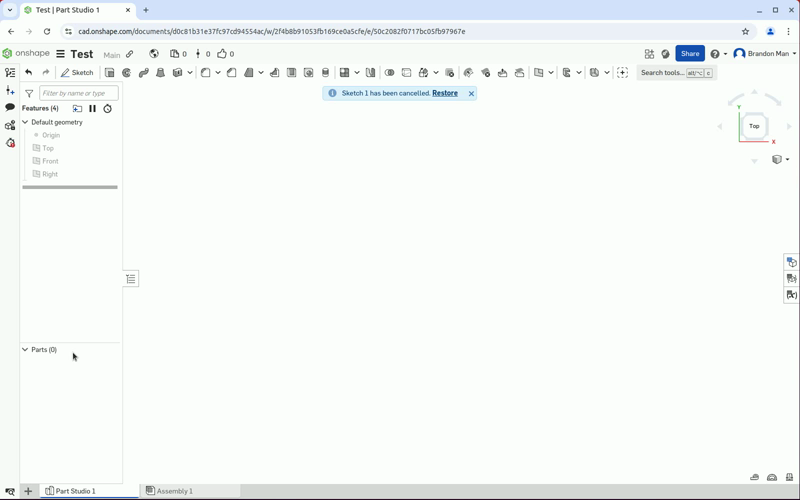
key(space)
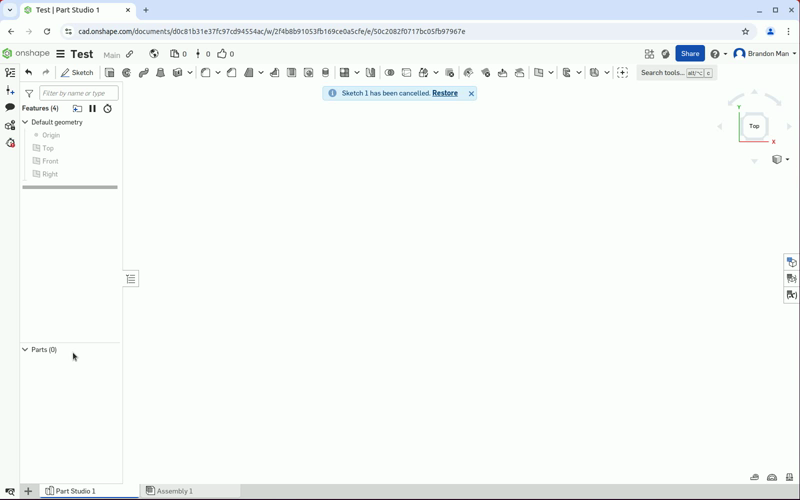
key_down(shift)
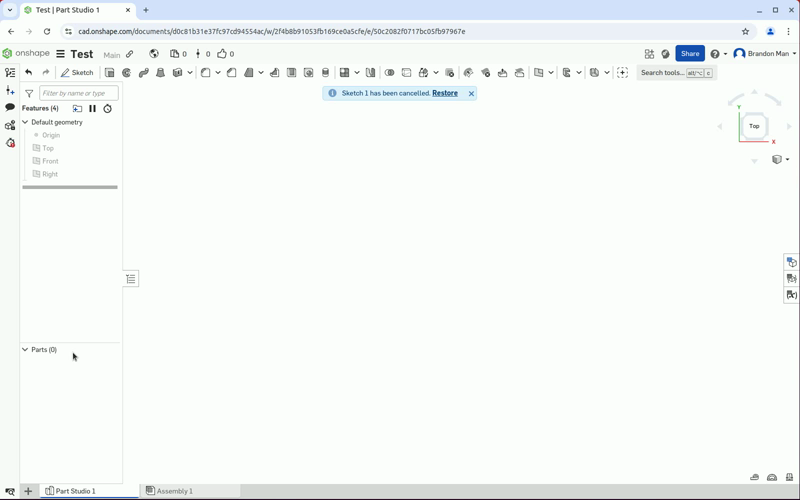
key(up)
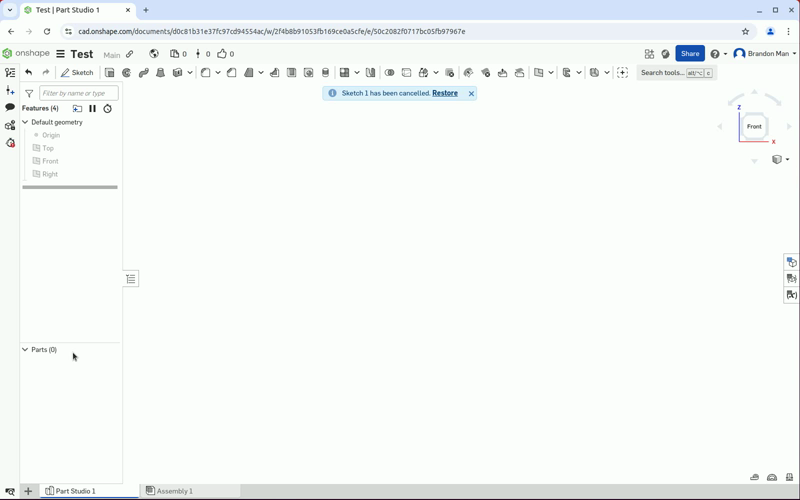
key_up(shift)
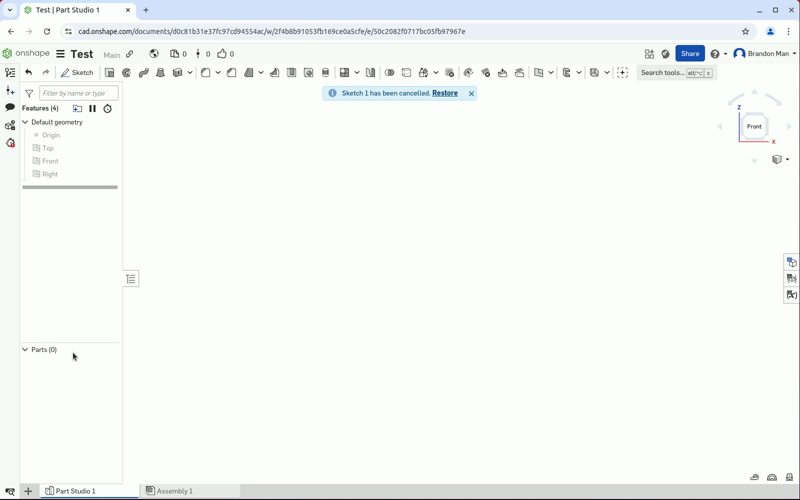
key(space)
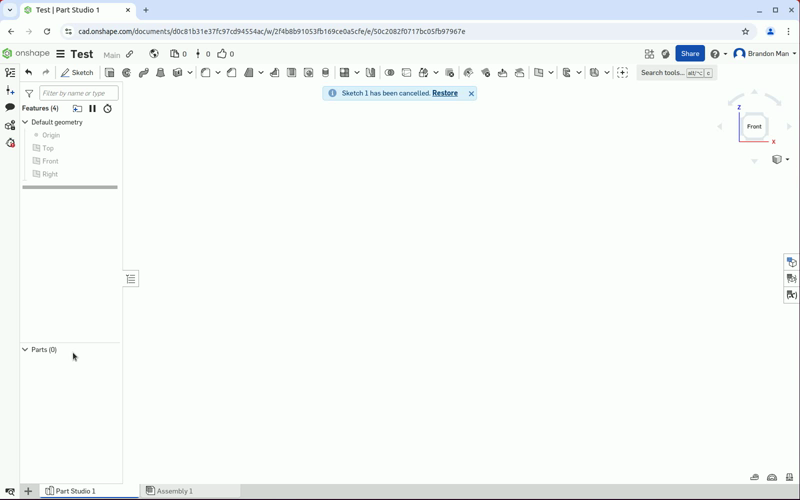
key_down(shift)
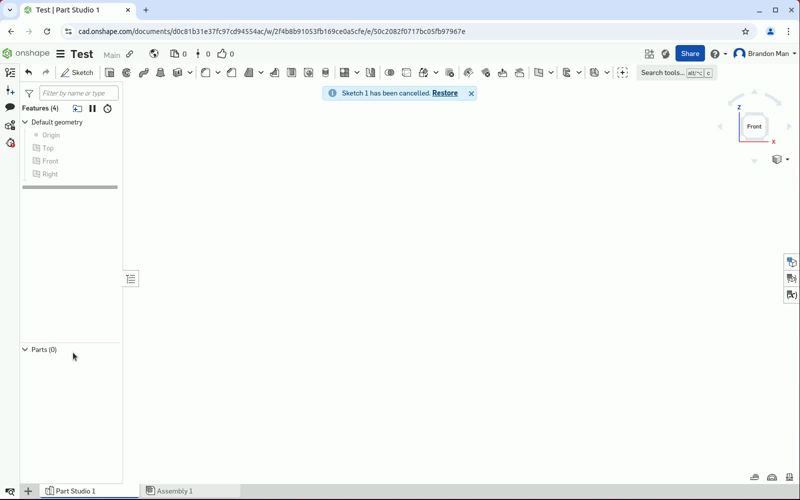
key(left)
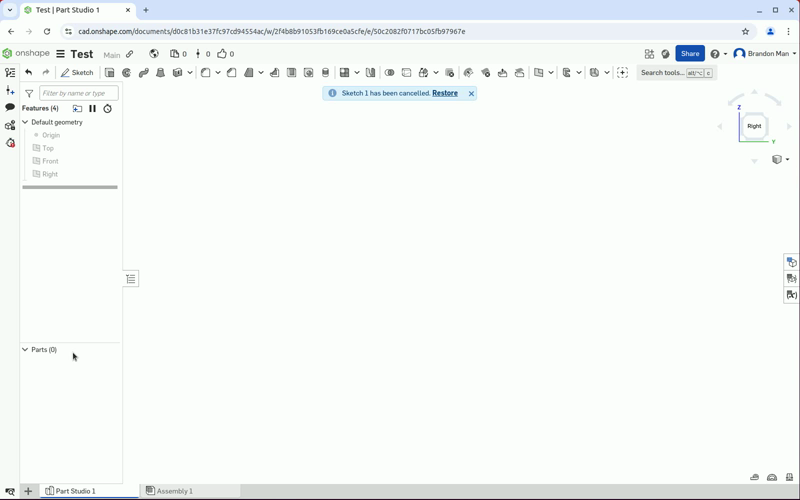
key_up(shift)
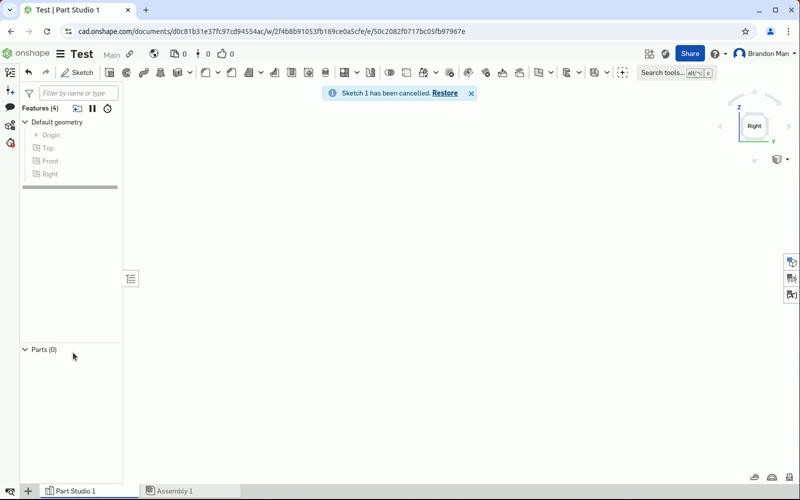
mouse_move(73, 352)
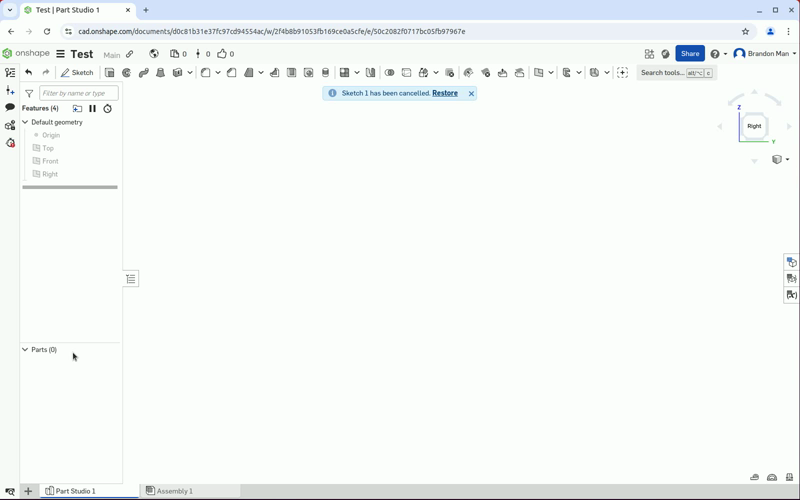
key(shift+y)
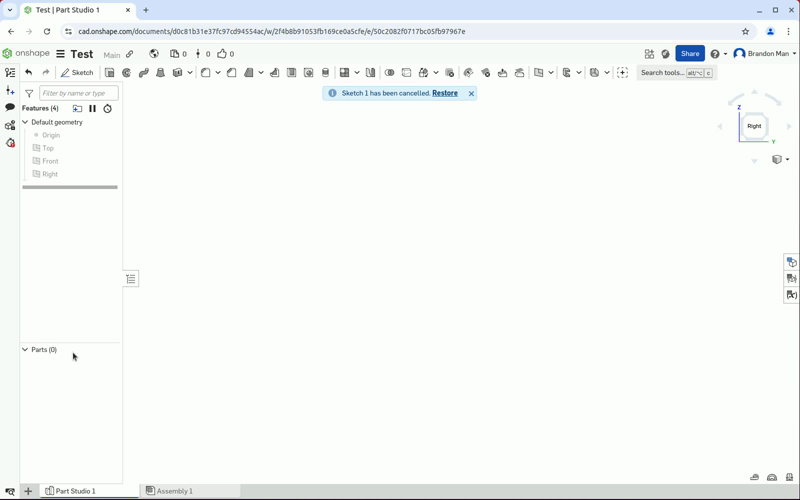
key(shift+s)
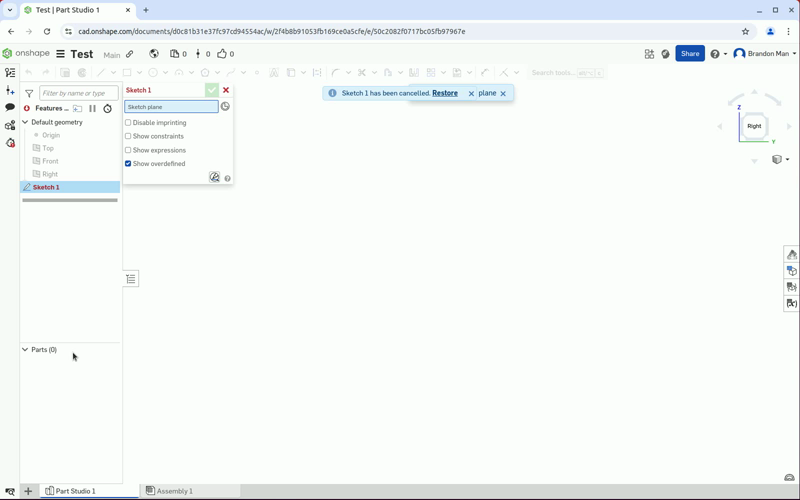
mouse_move(73, 176)
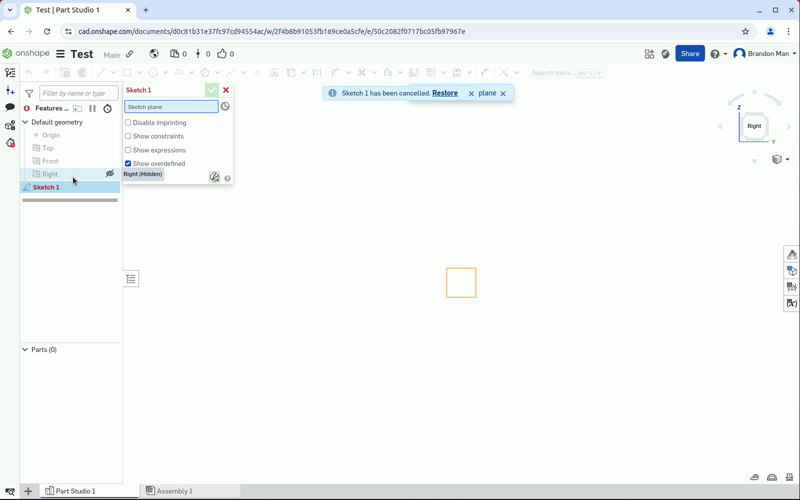
click(73, 176)
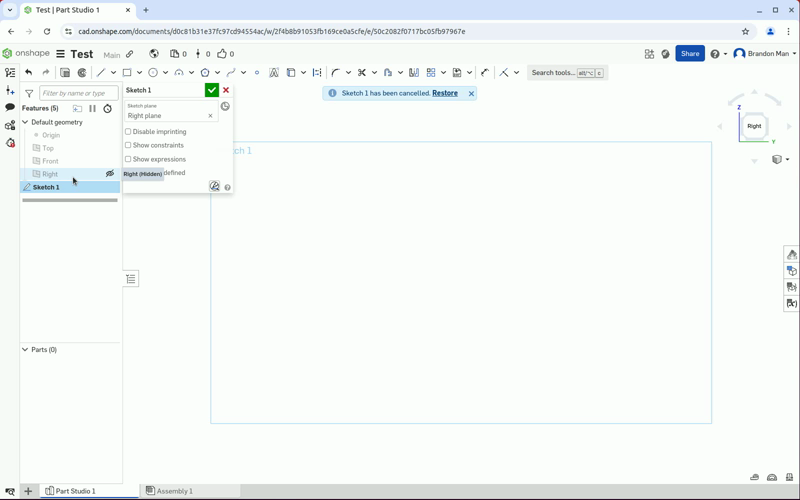
mouse_move(73, 352)
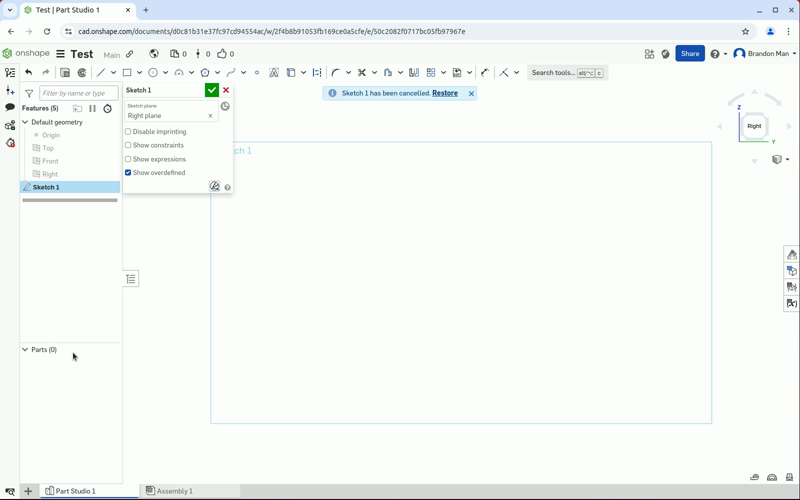
key(y)
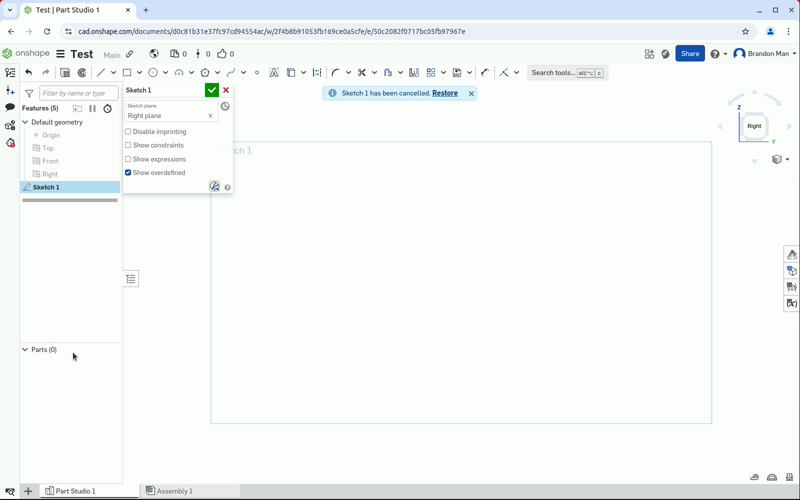
key(l)
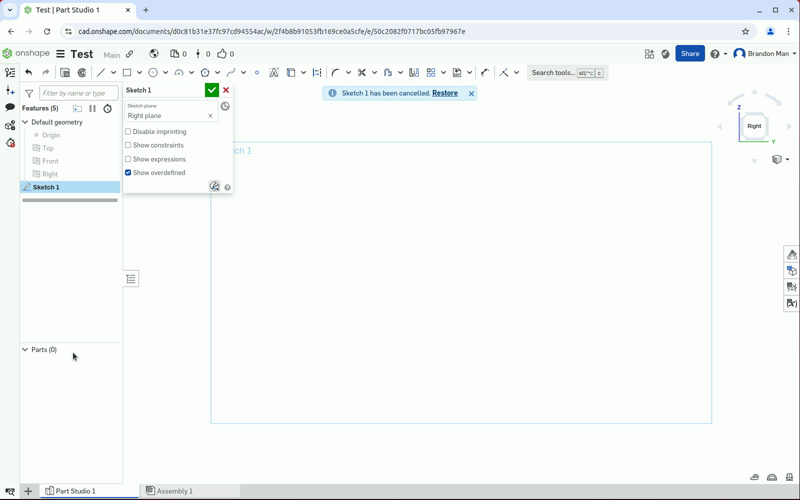
key_down(shift)
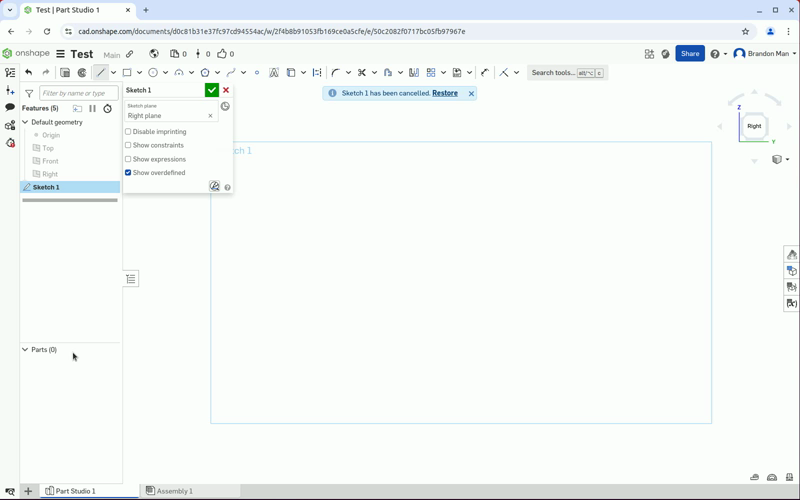
mouse_move(460, 395)
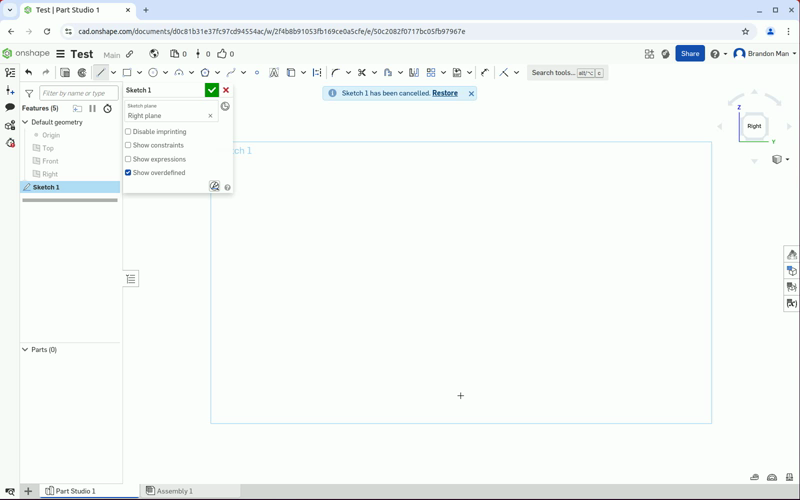
click(460, 395)
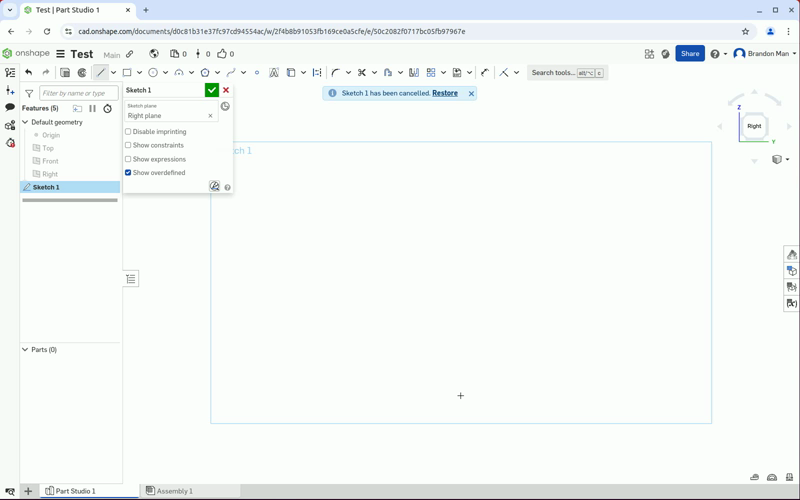
key_up(shift)
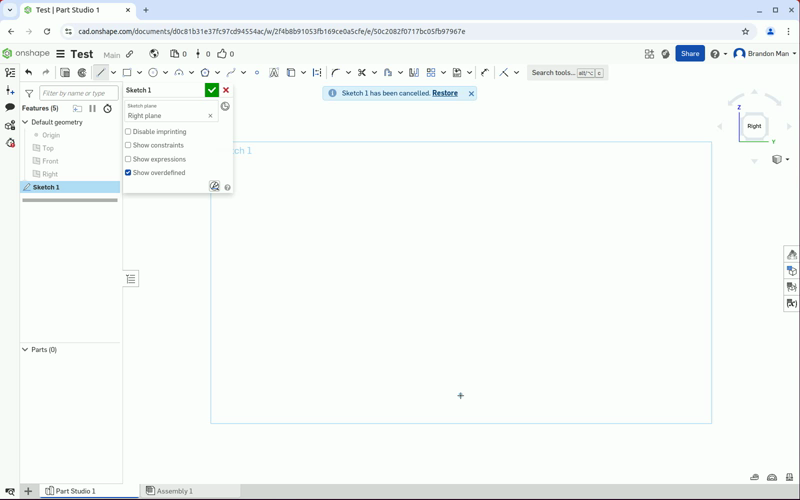
key_down(shift)
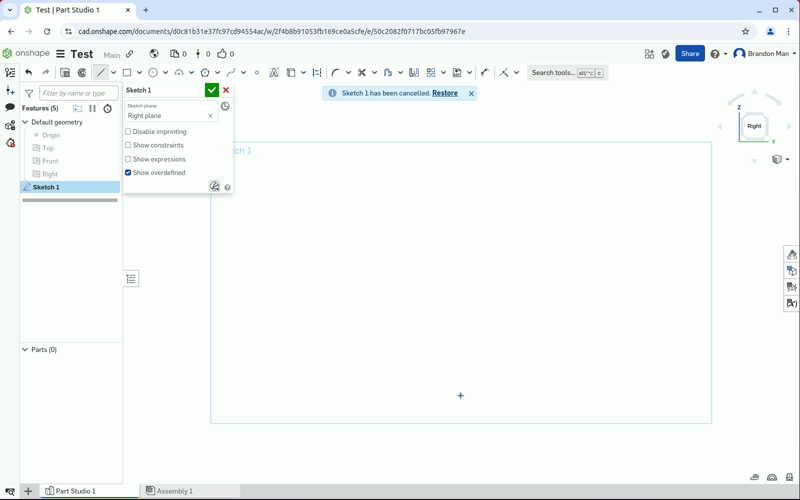
mouse_move(490, 395)
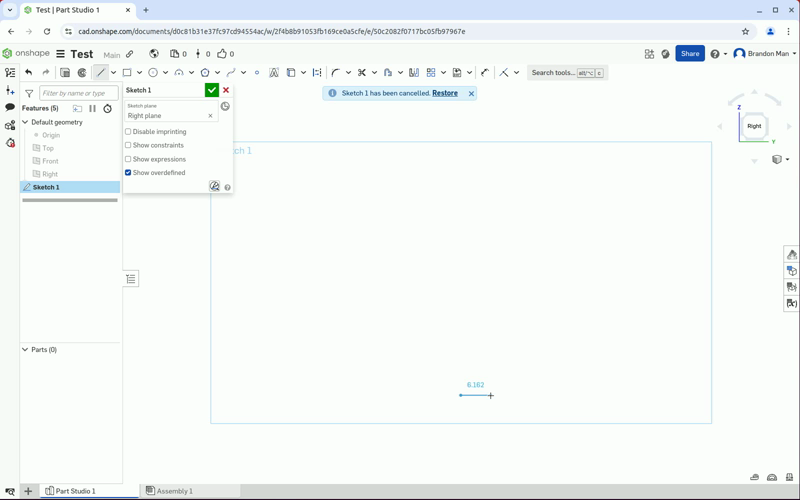
mouse_move(507, 395)
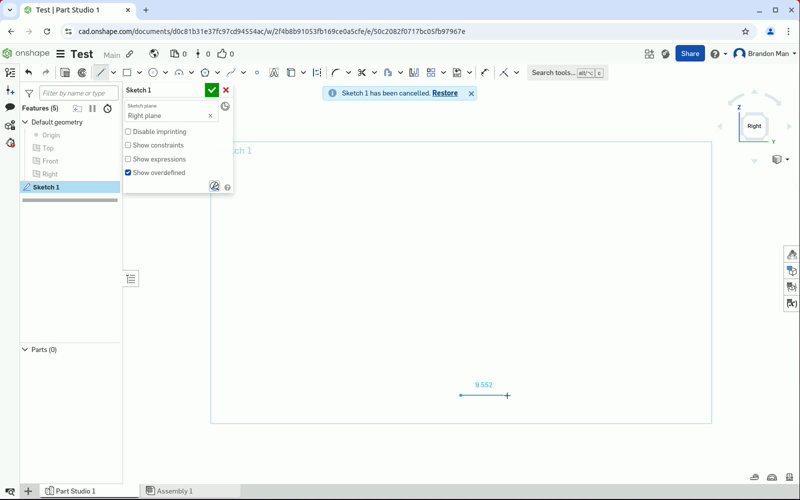
click(507, 395)
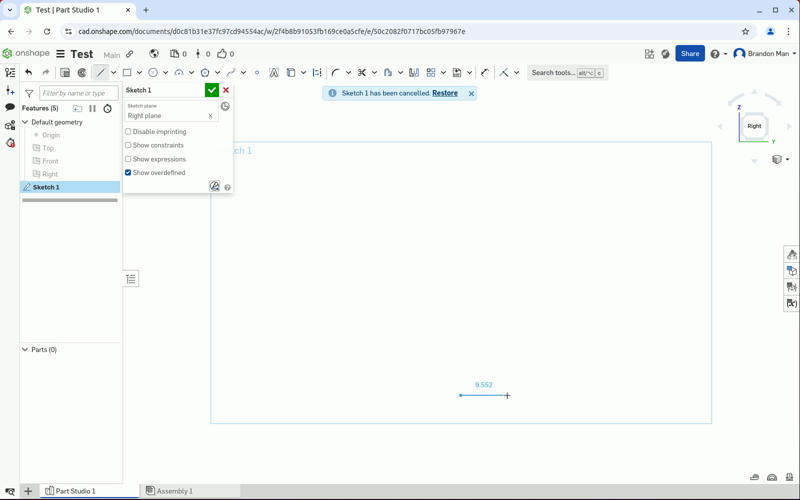
key_up(shift)
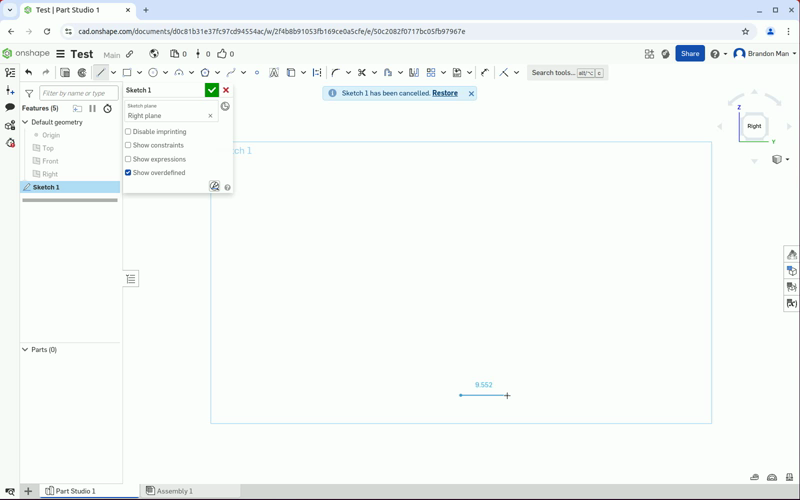
key_down(shift)
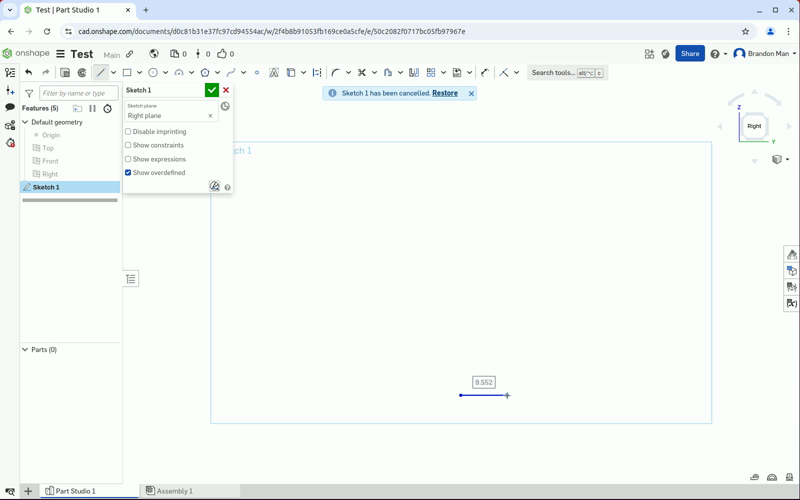
mouse_move(537, 395)
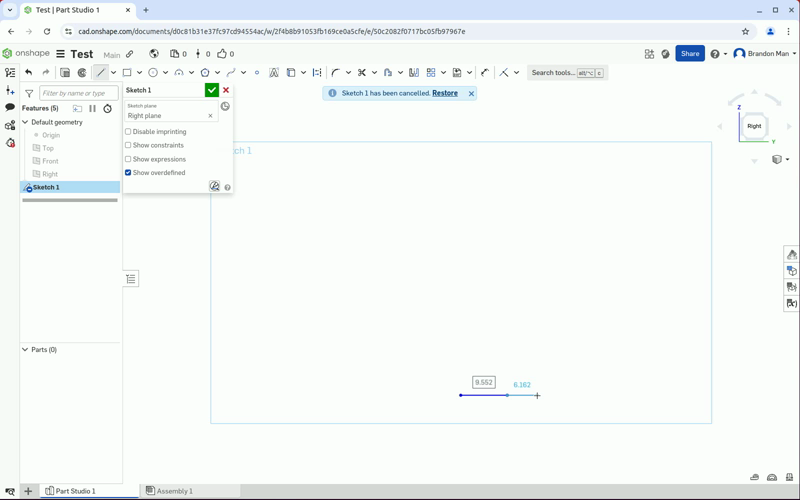
mouse_move(527, 395)
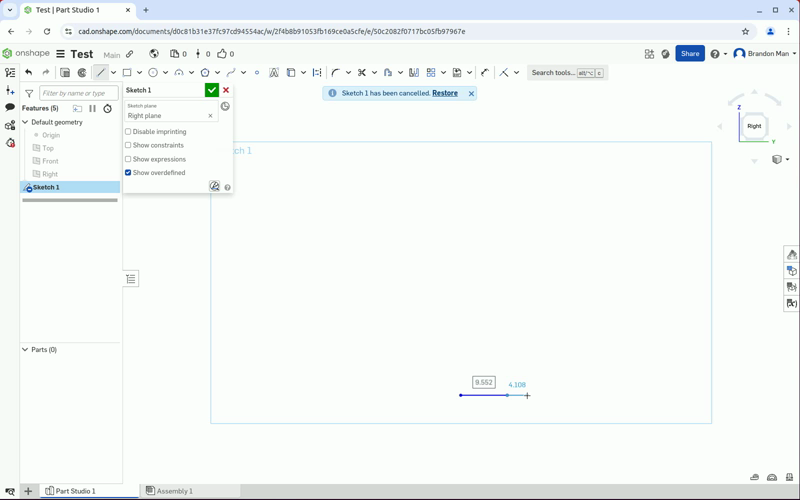
click(527, 395)
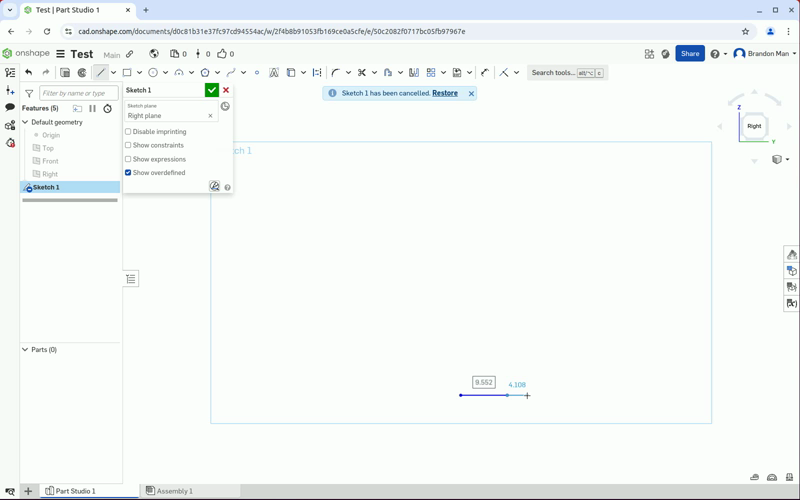
key_up(shift)
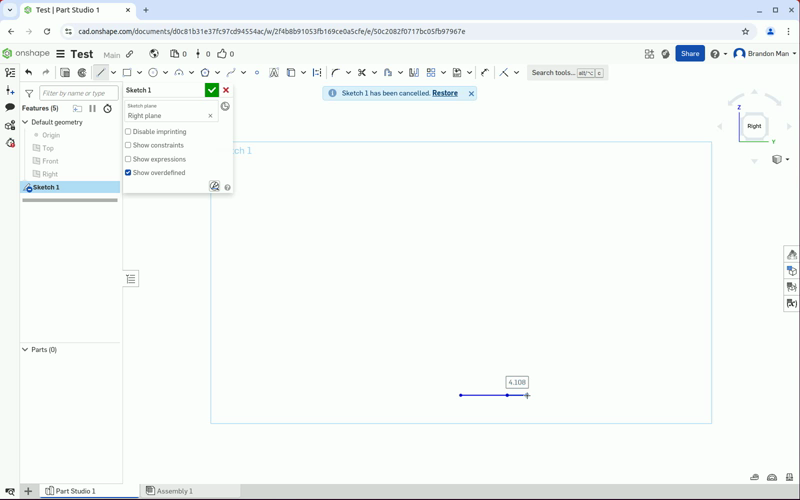
key_down(shift)
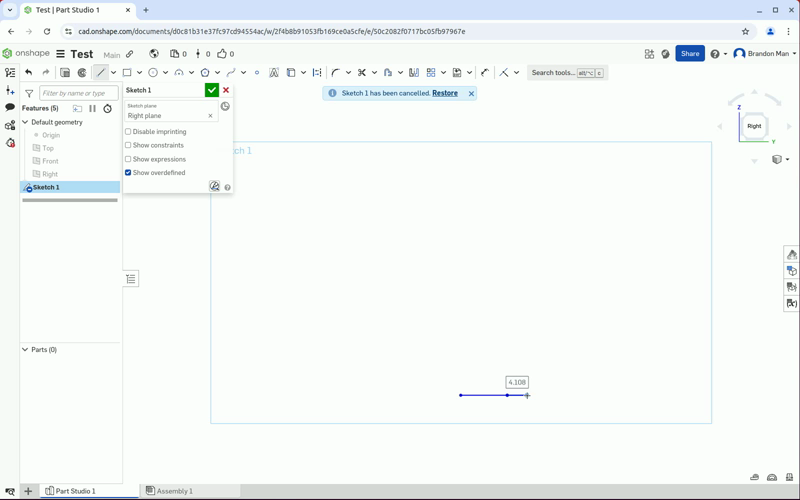
mouse_move(557, 395)
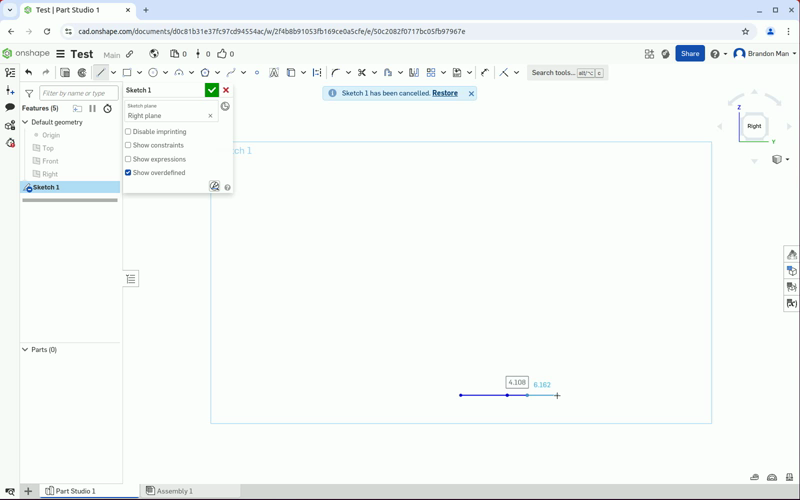
mouse_move(573, 395)
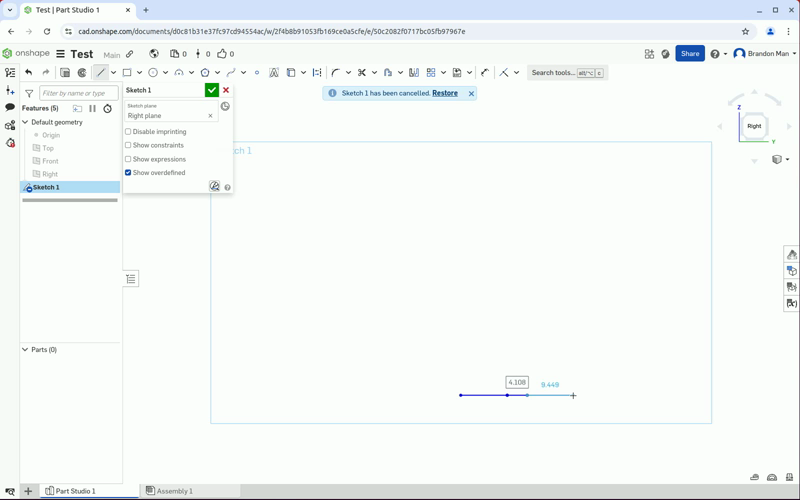
click(573, 395)
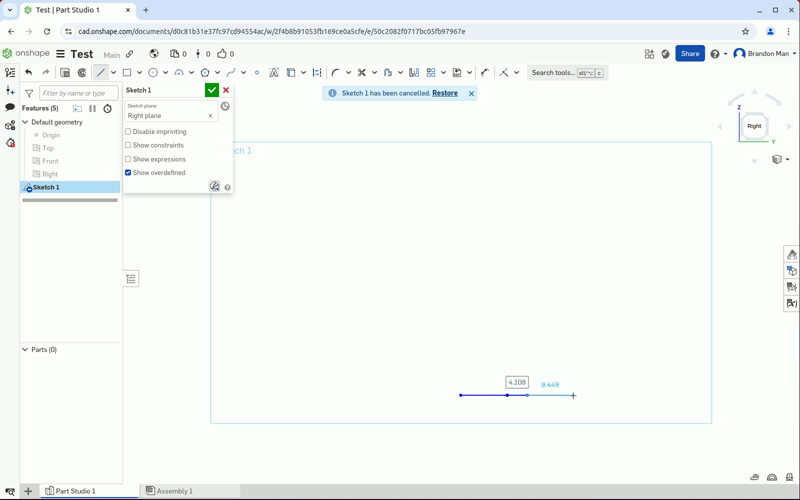
key_up(shift)
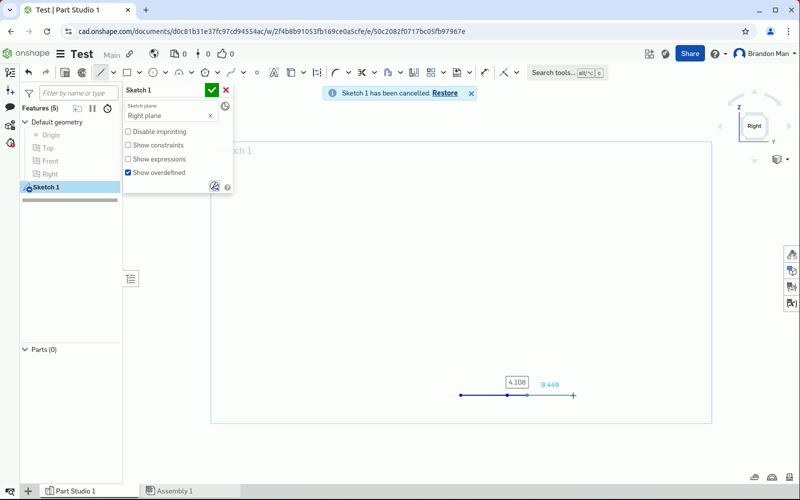
key_down(shift)
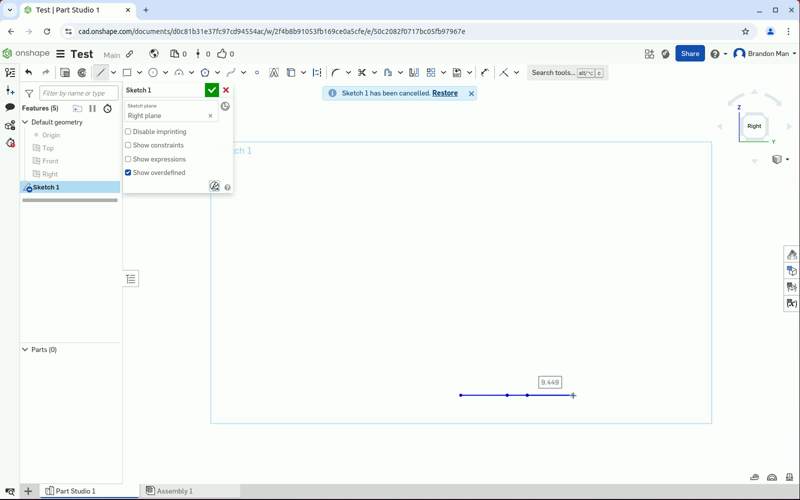
mouse_move(589, 395)
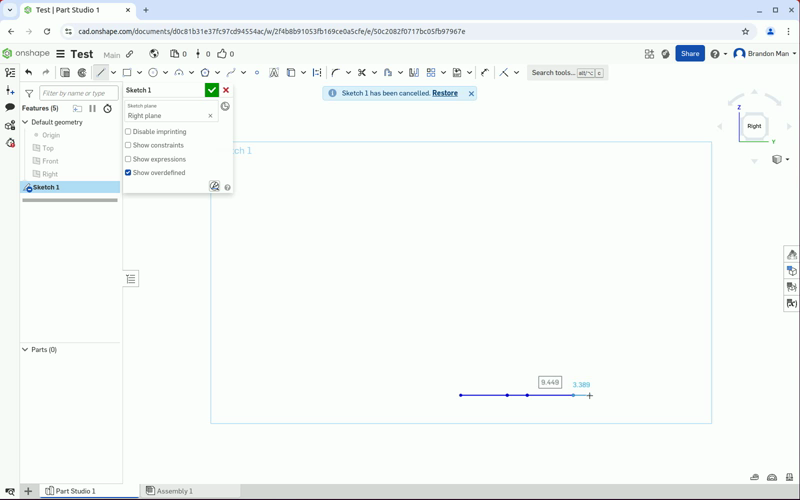
mouse_move(573, 376)
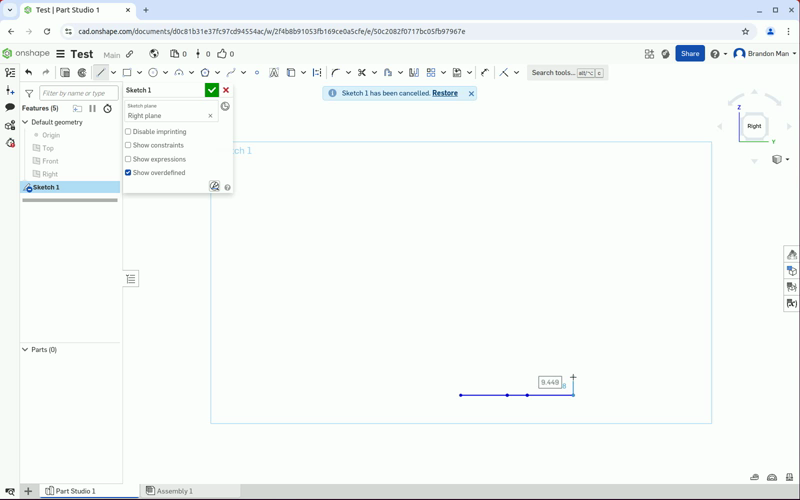
click(573, 376)
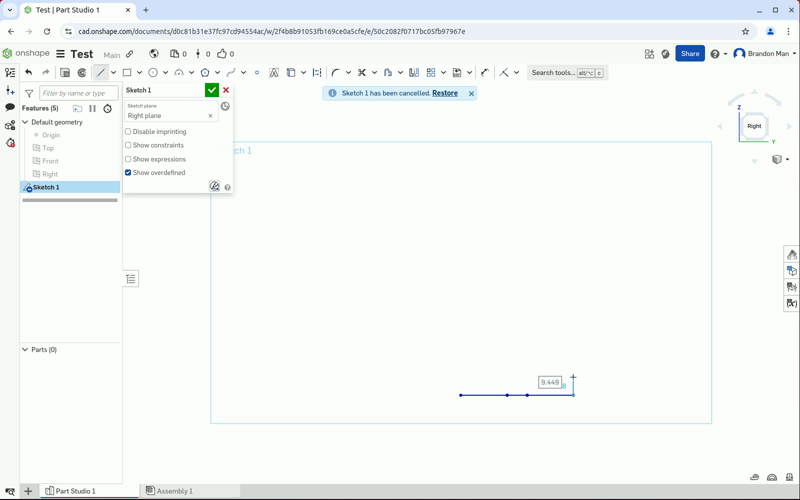
key_up(shift)
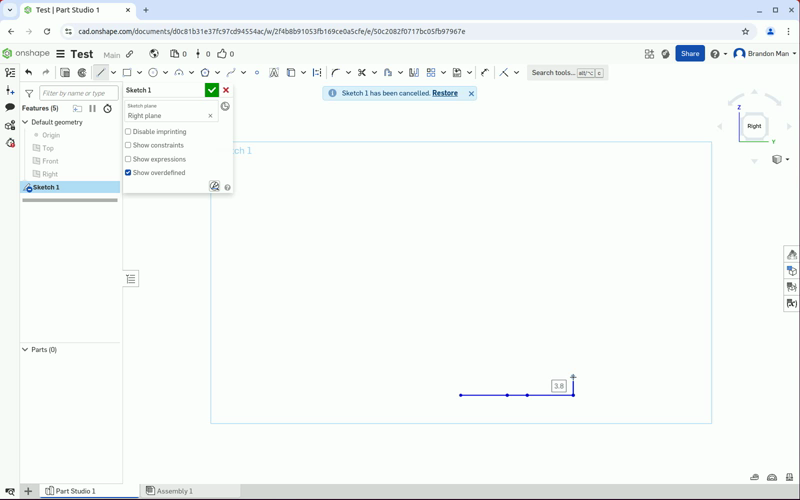
key_down(shift)
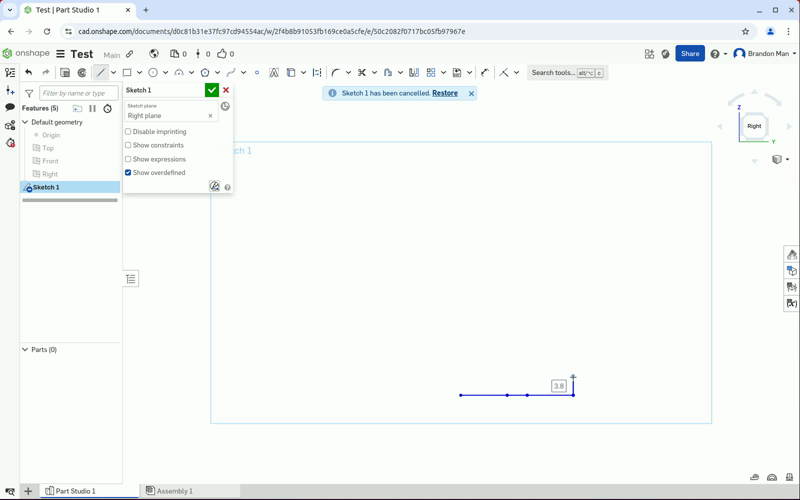
mouse_move(460, 376)
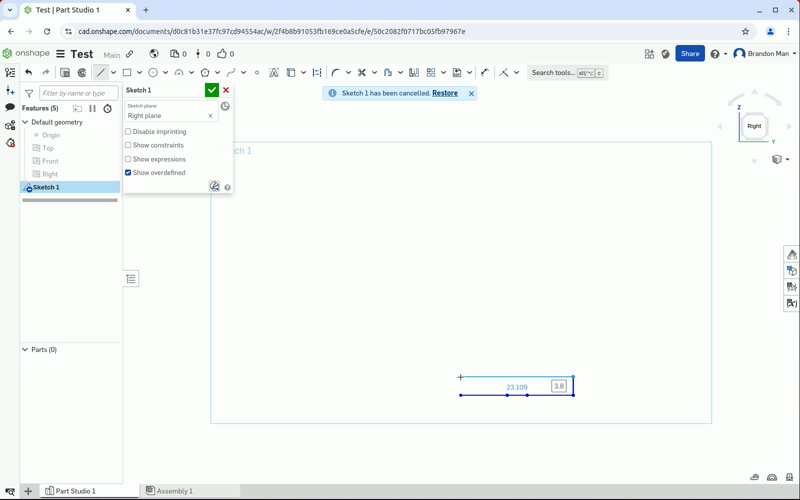
click(460, 376)
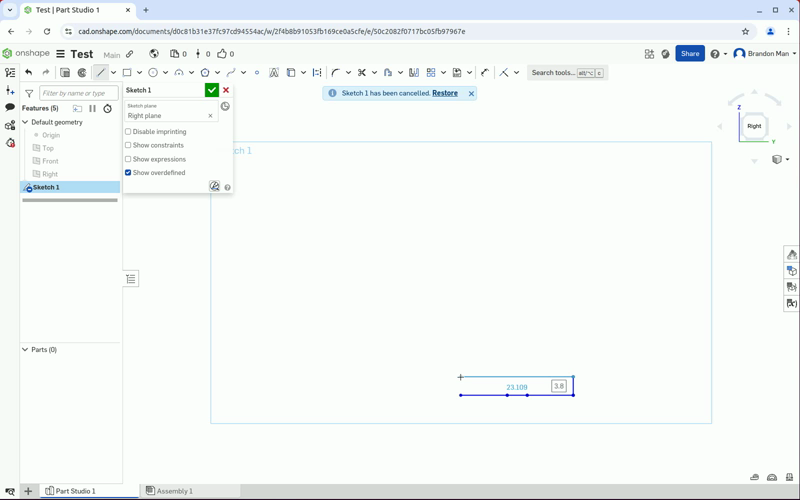
key_up(shift)
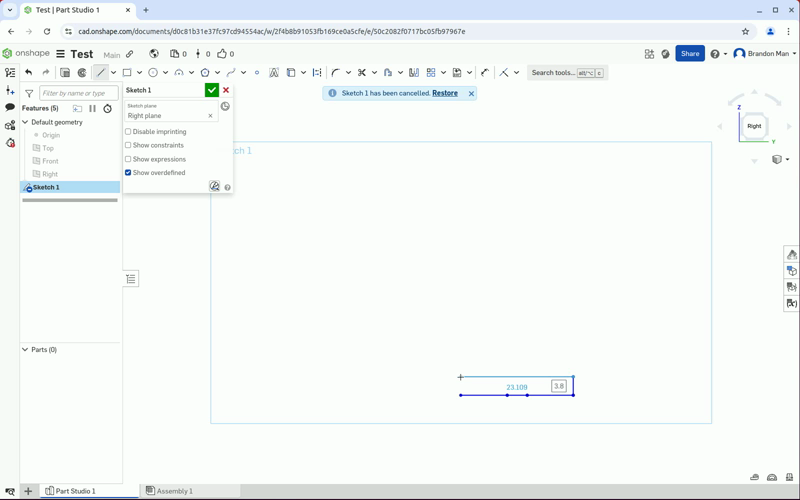
mouse_move(490, 376)
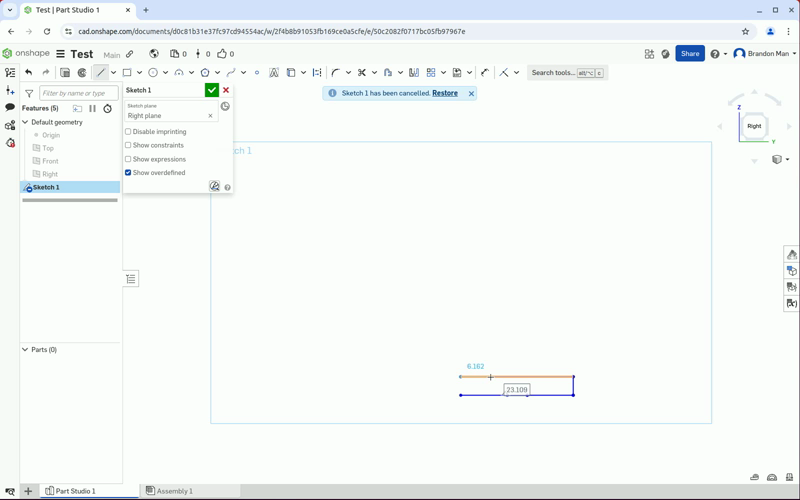
key_down(shift)
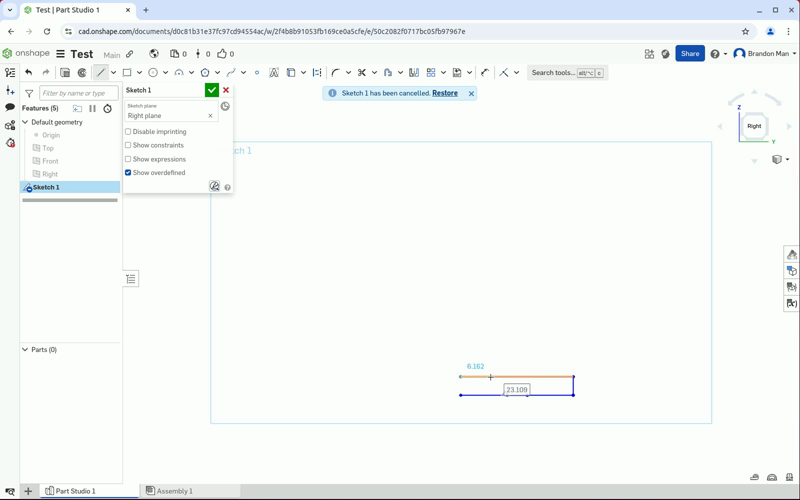
mouse_move(460, 395)
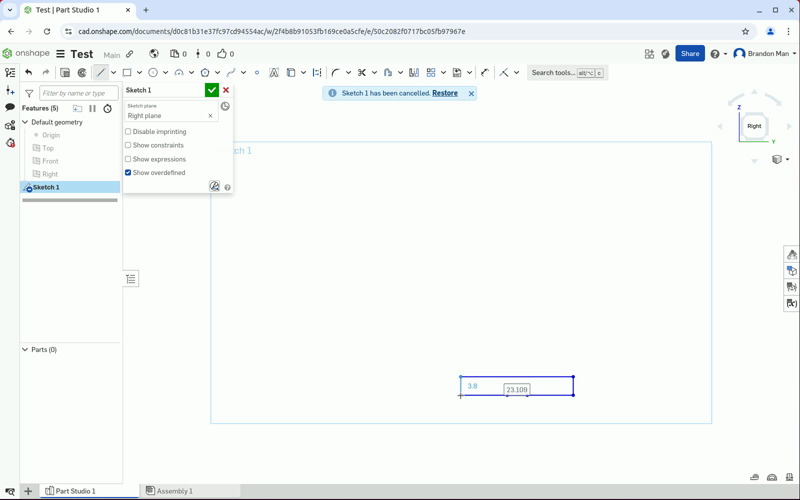
key_up(shift)
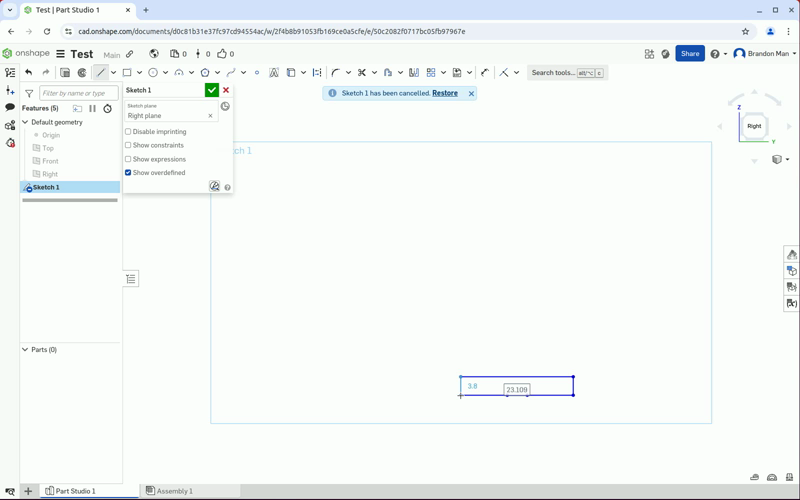
click(460, 395)
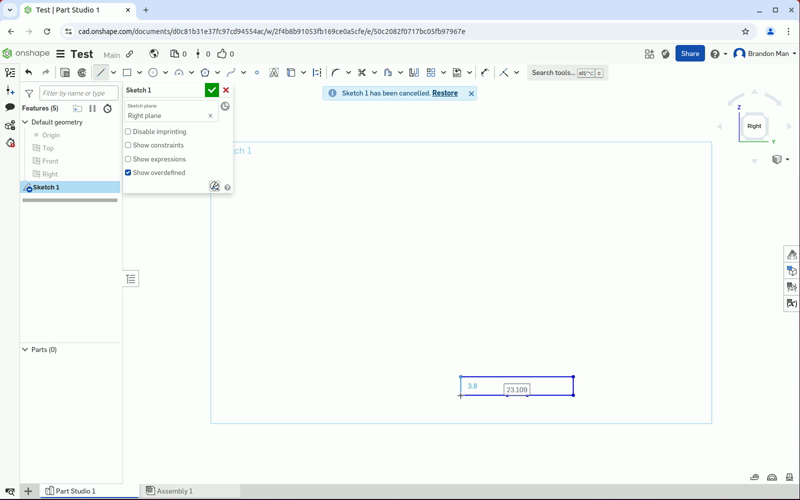
key(esc)
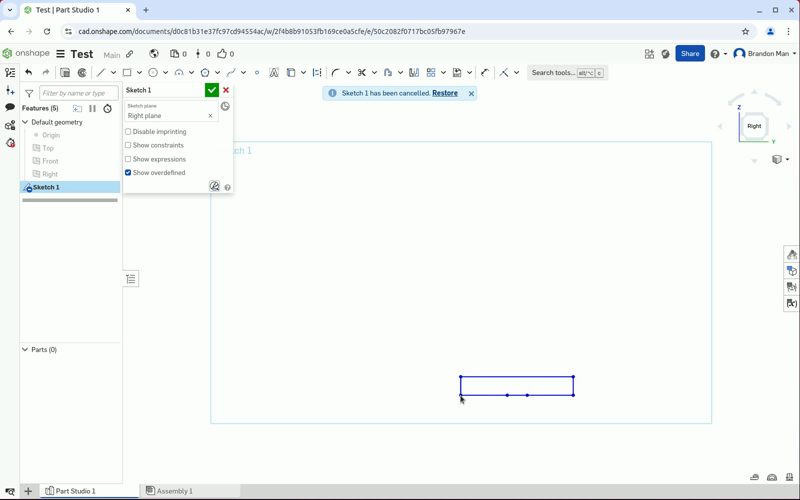
mouse_move(571, 391)
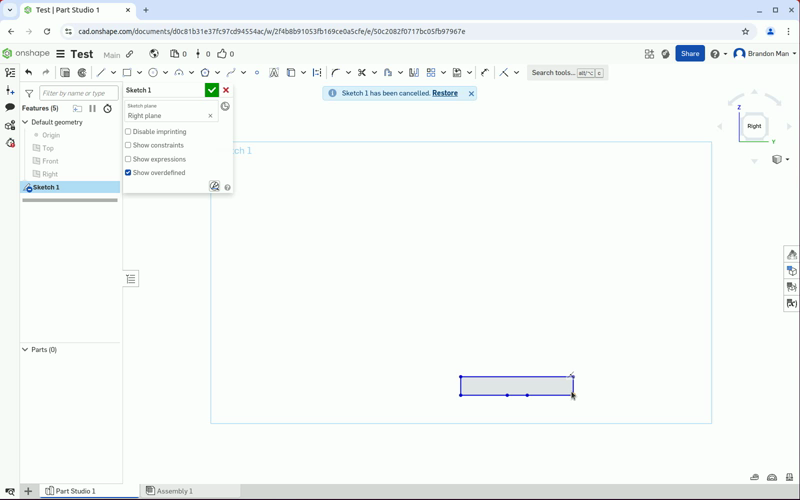
click(571, 391)
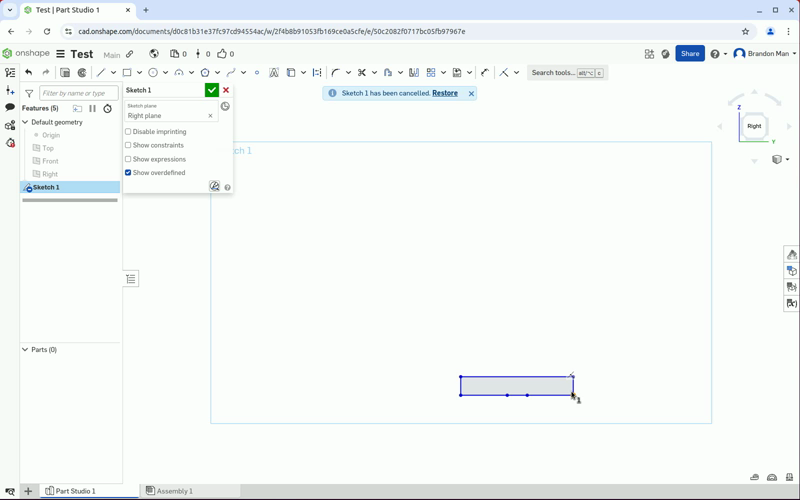
mouse_move(73, 352)
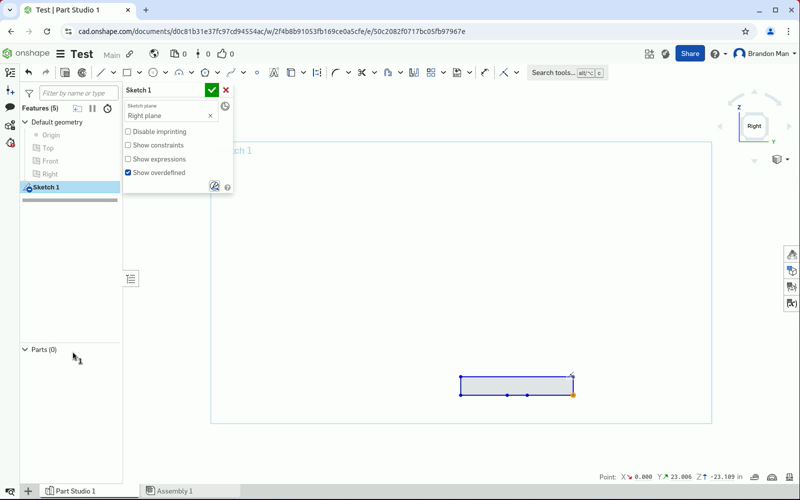
key(shift+y)
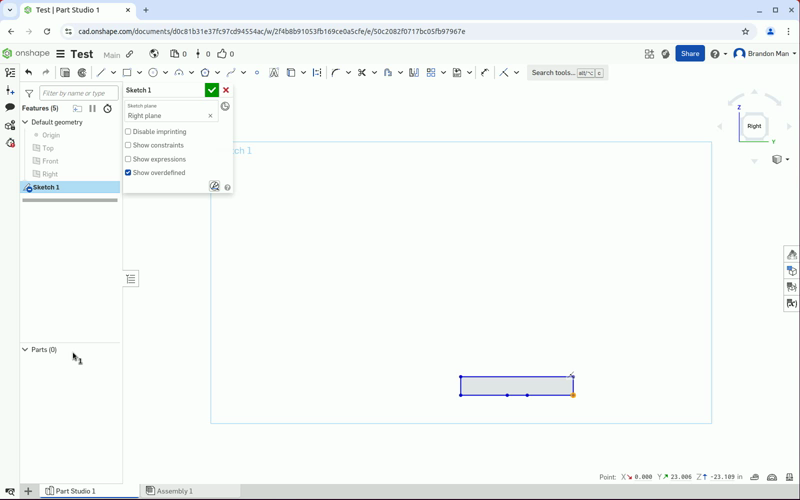
key(shift+e)
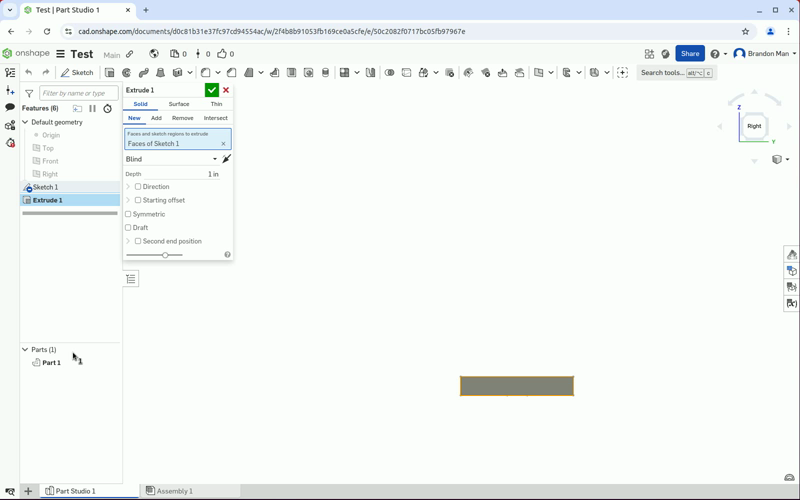
mouse_move(143, 106)
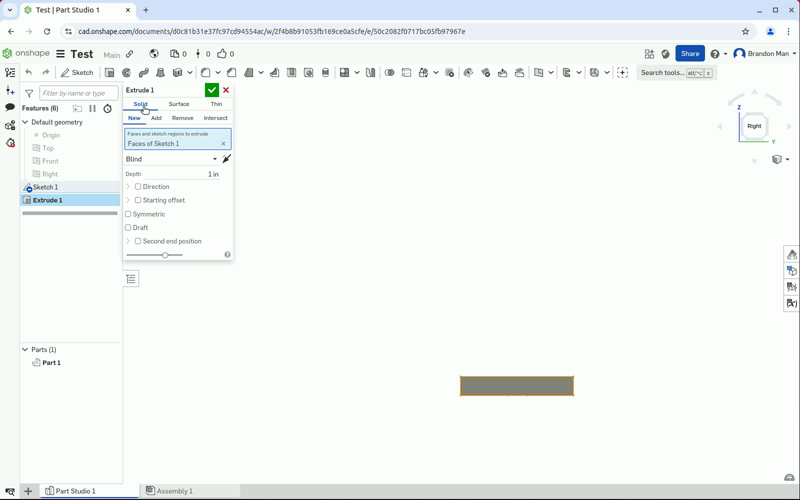
click(143, 106)
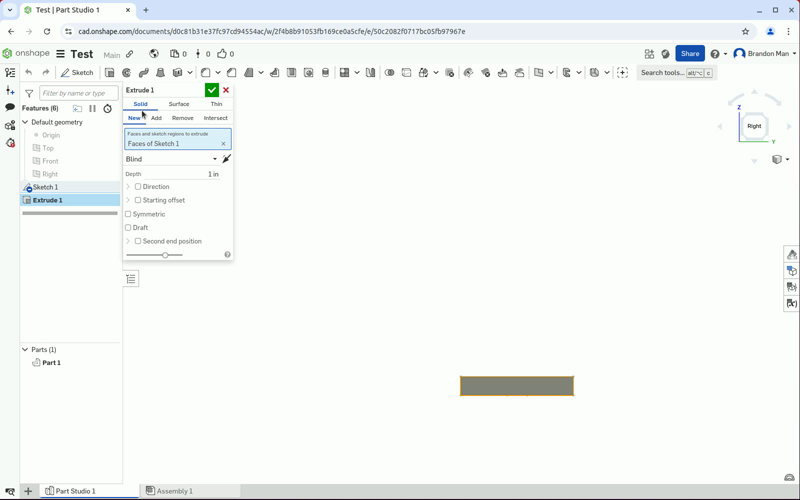
mouse_move(137, 120)
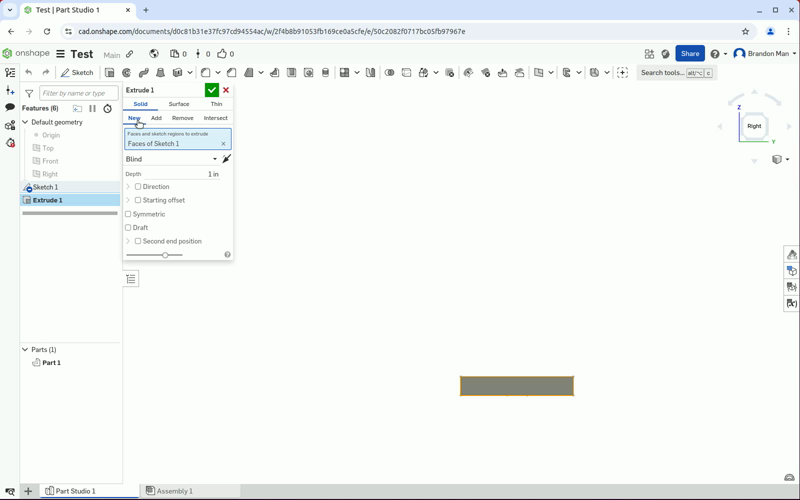
click(137, 120)
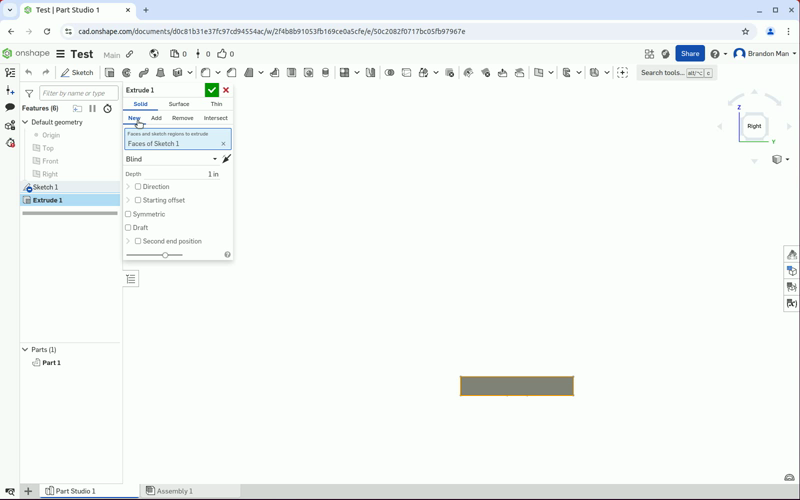
key(tab, 4)
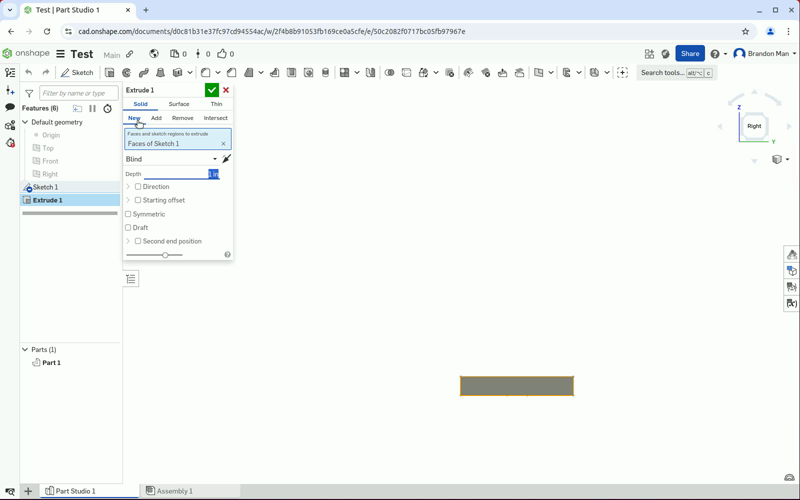
text(3.851)
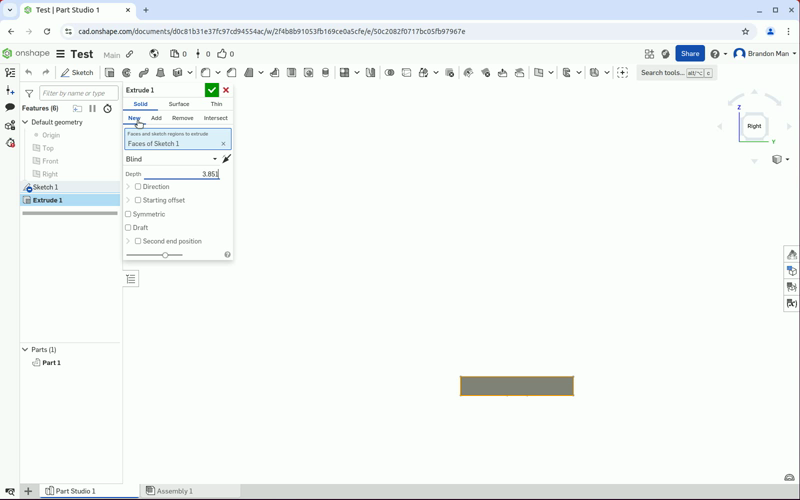
key(enter)
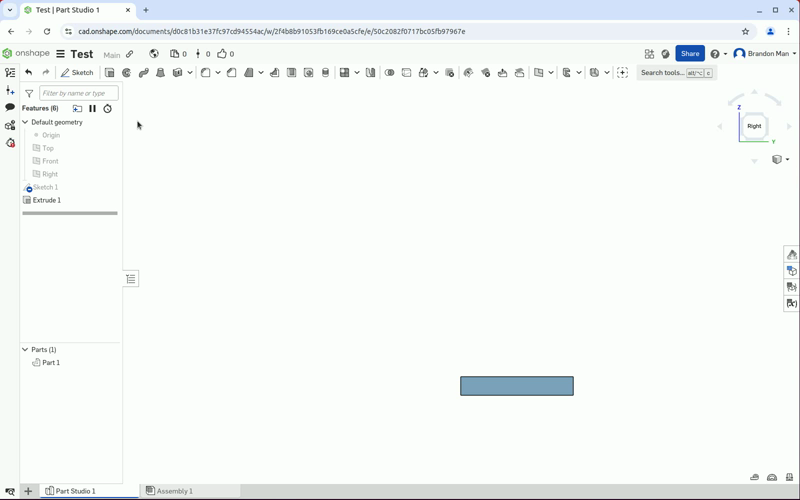
key(shift+h)
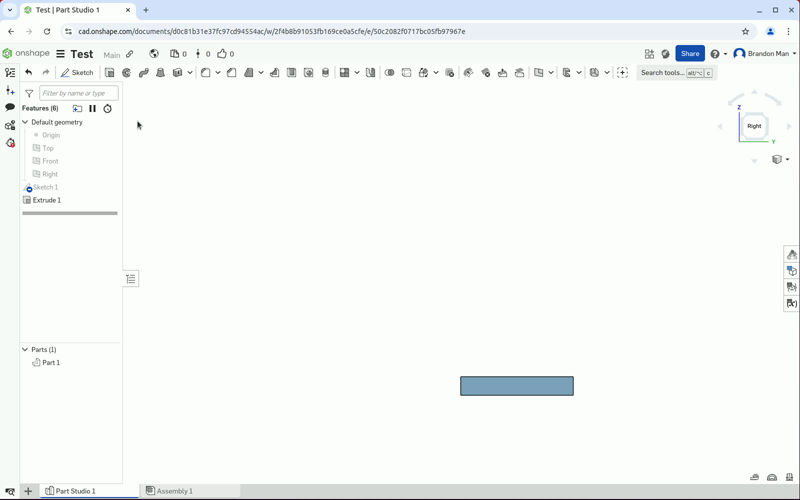
key(shift+h)
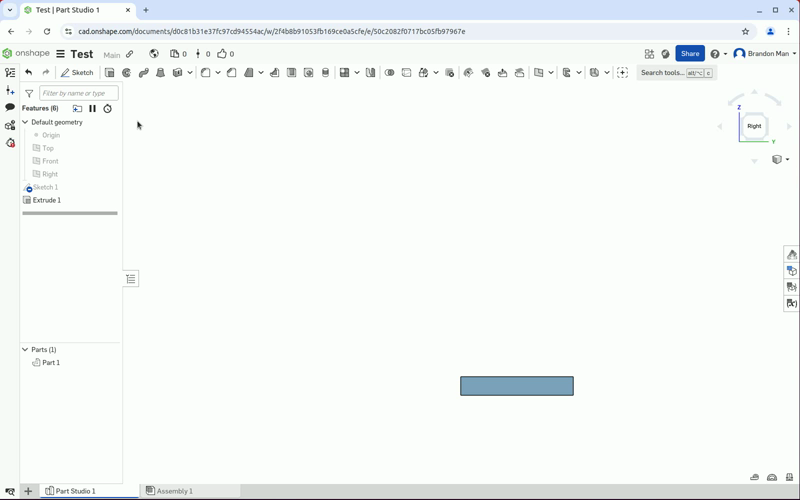
mouse_move(73, 189)
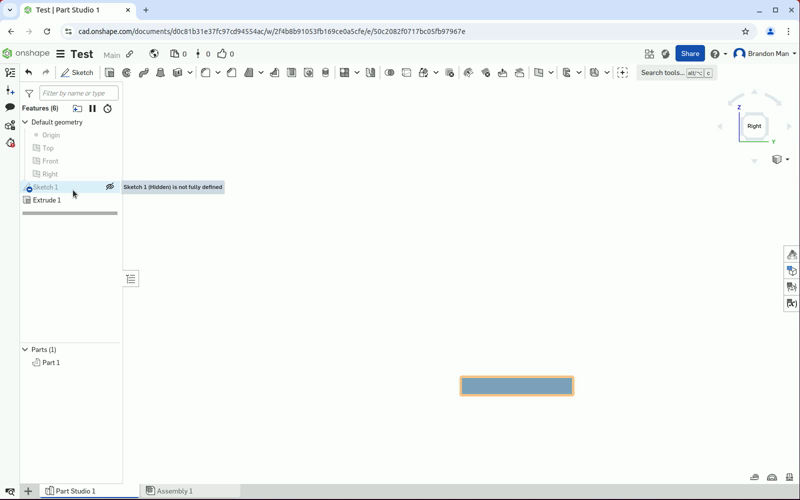
click(73, 189)
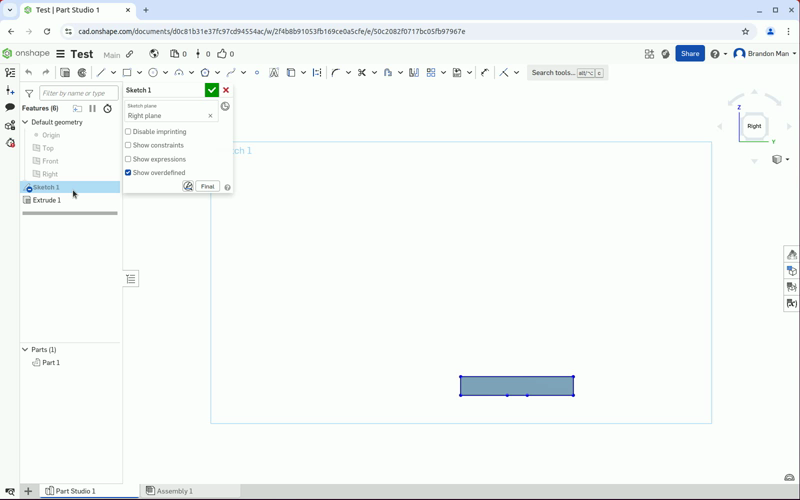
mouse_move(229, 92)
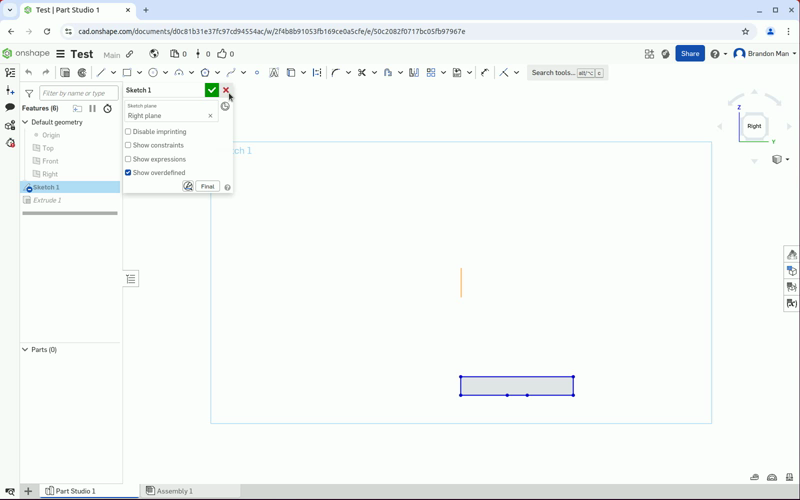
click(229, 92)
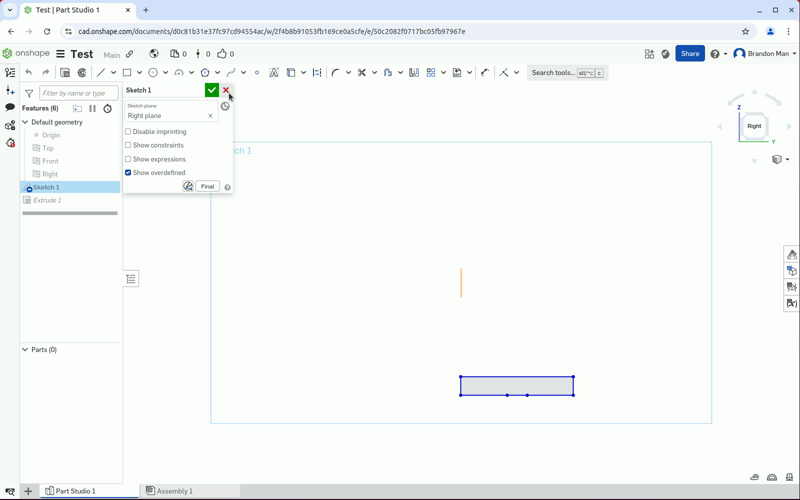
key(shift+s)
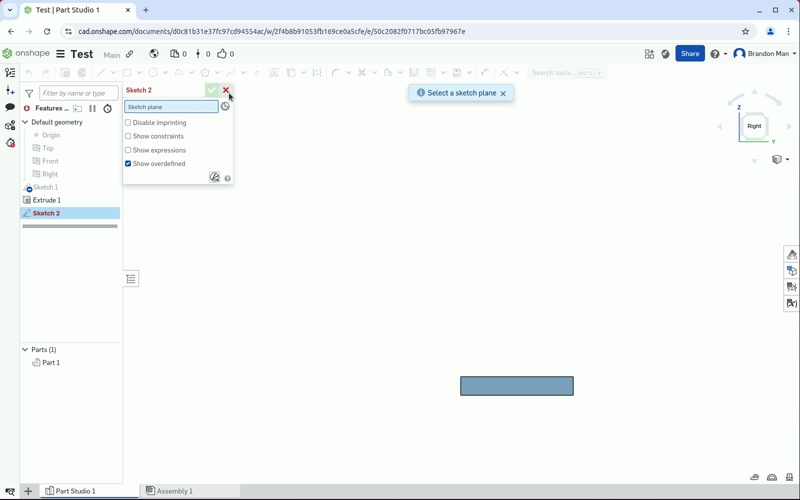
mouse_move(73, 176)
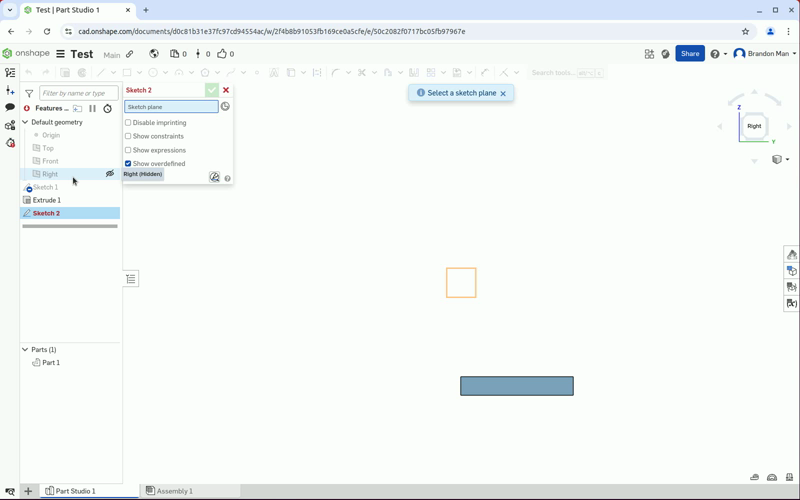
click(73, 176)
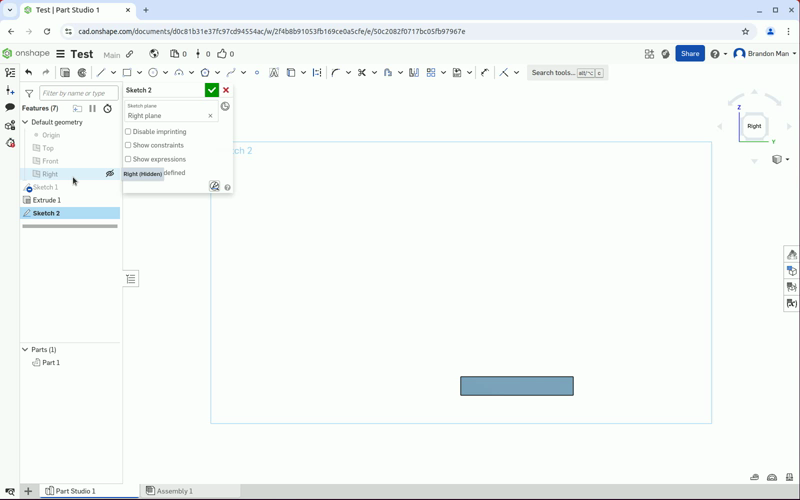
mouse_move(73, 352)
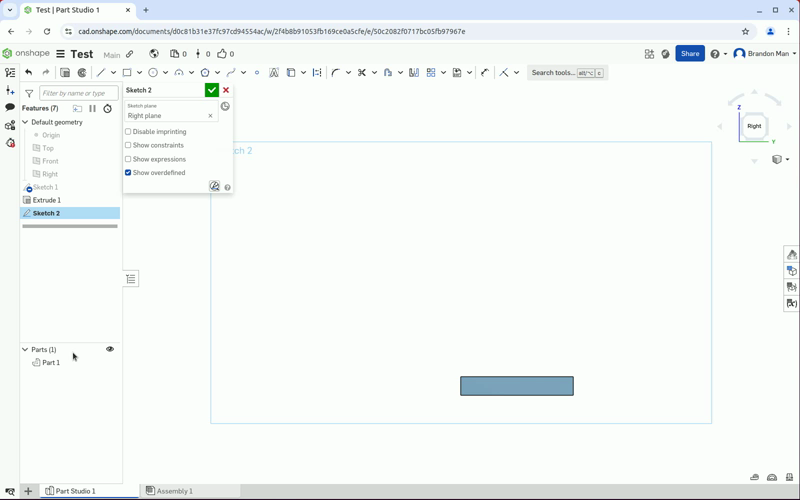
key(y)
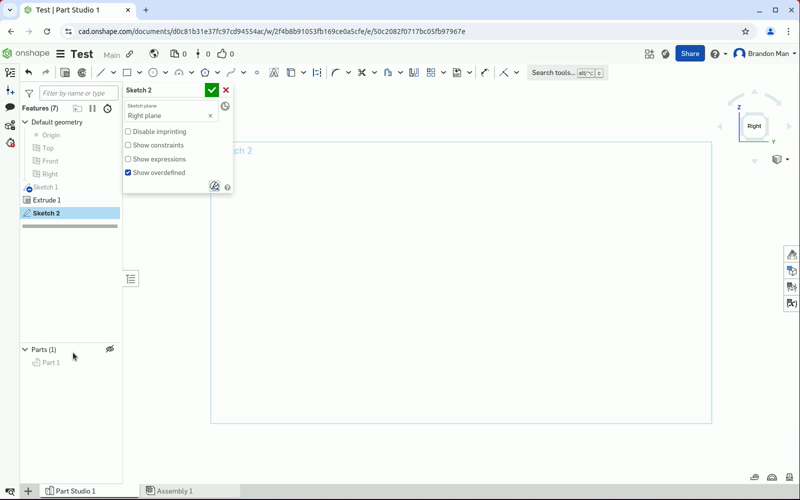
key(l)
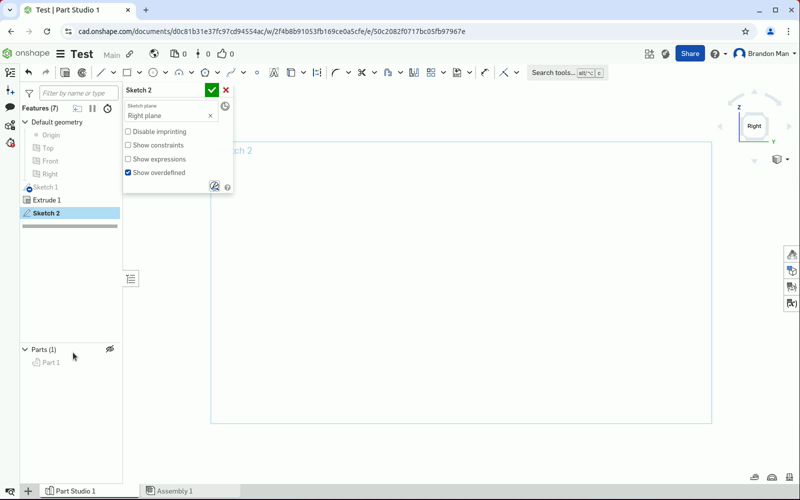
key_down(shift)
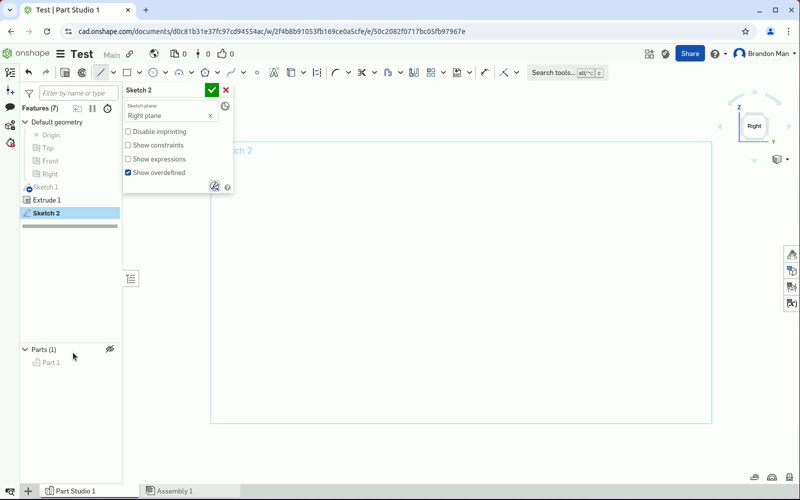
mouse_move(460, 372)
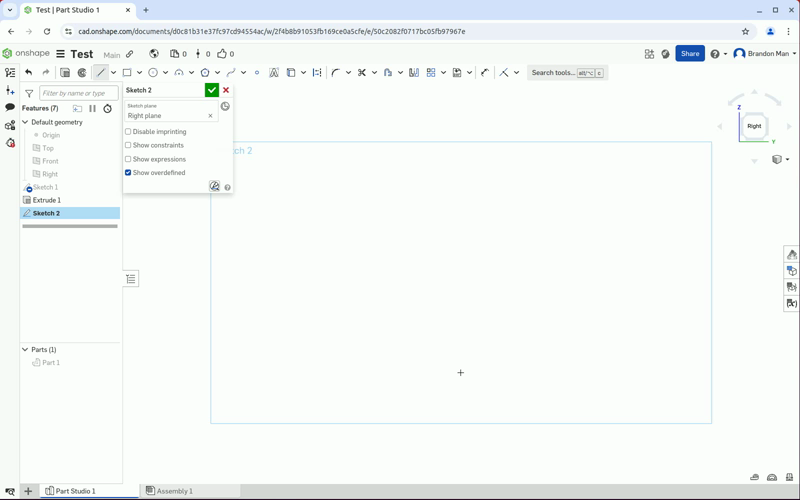
click(460, 372)
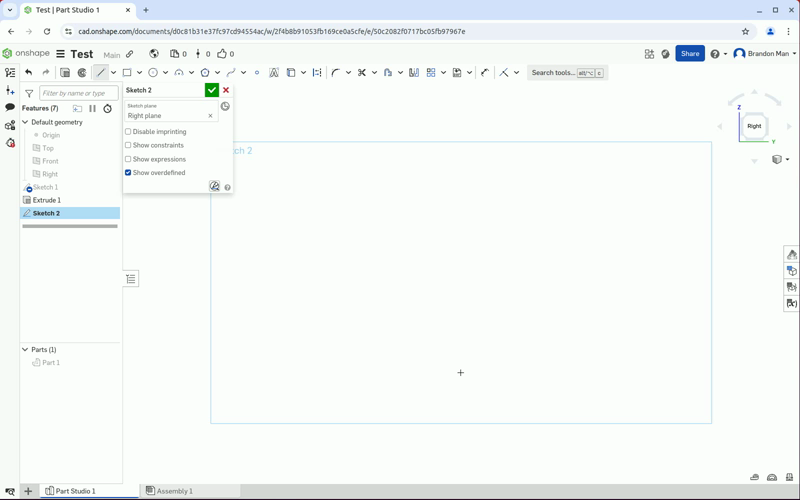
key_up(shift)
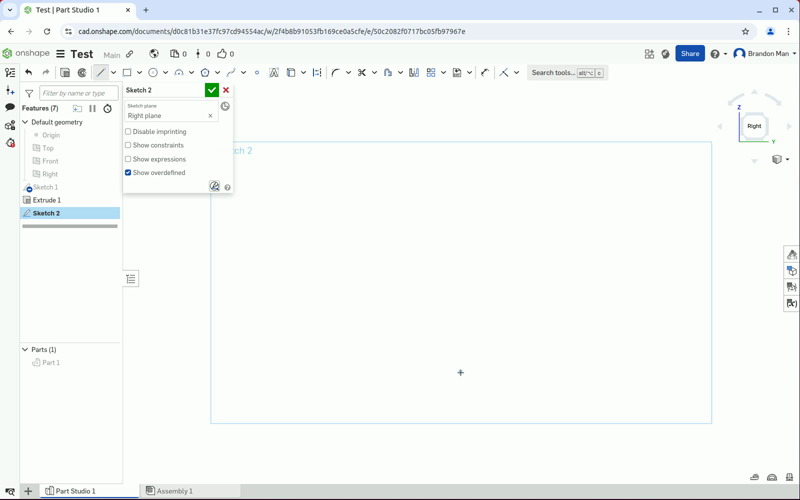
key_down(shift)
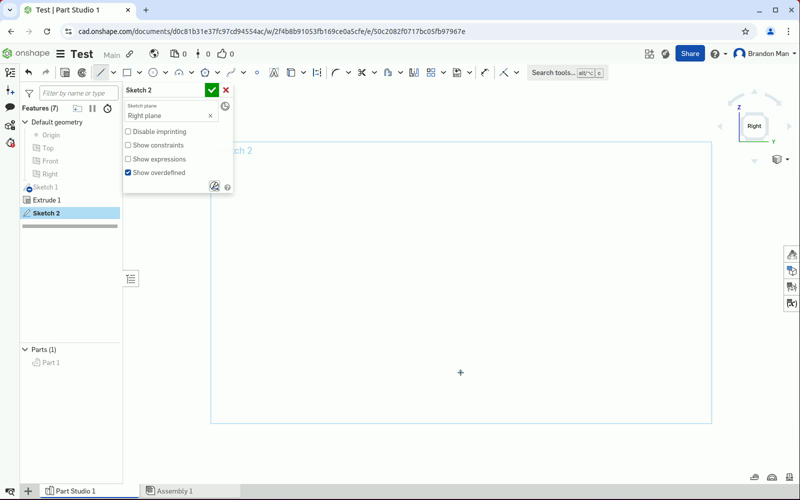
mouse_move(573, 372)
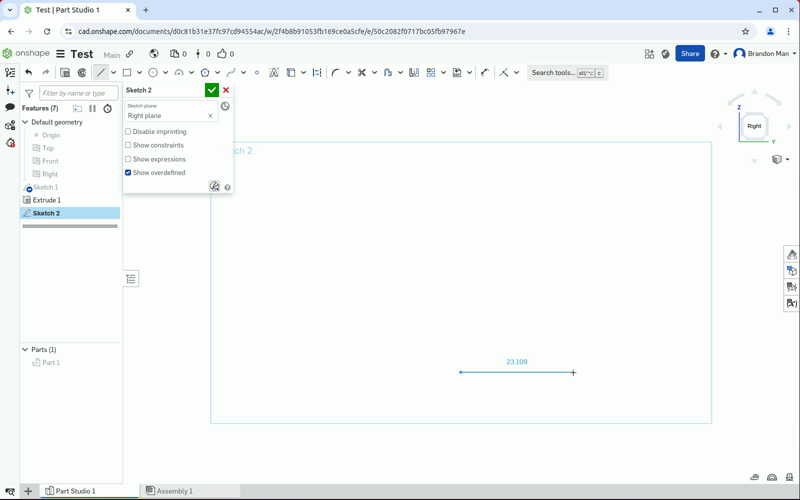
click(573, 372)
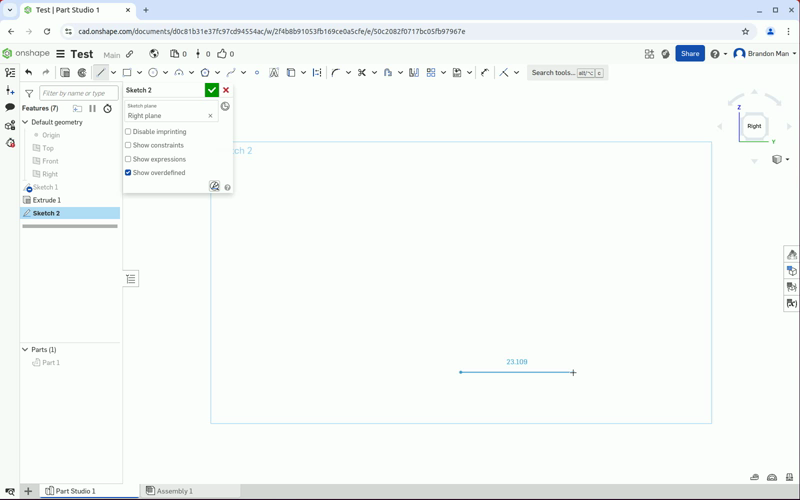
key_up(shift)
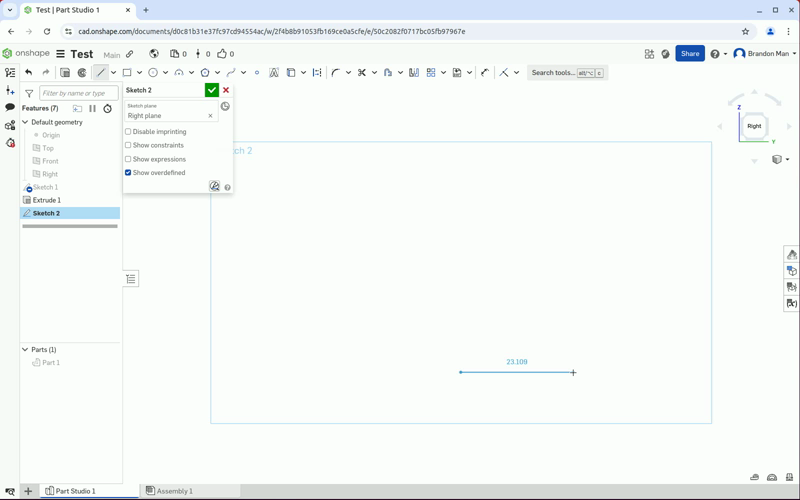
key_down(shift)
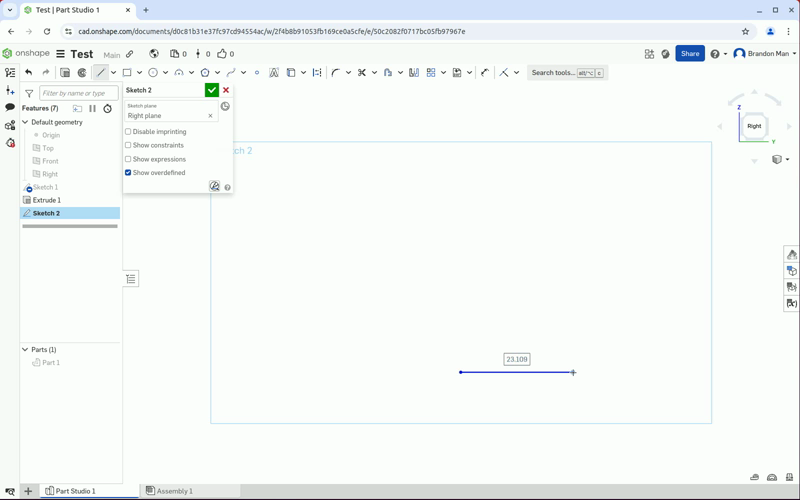
mouse_move(589, 372)
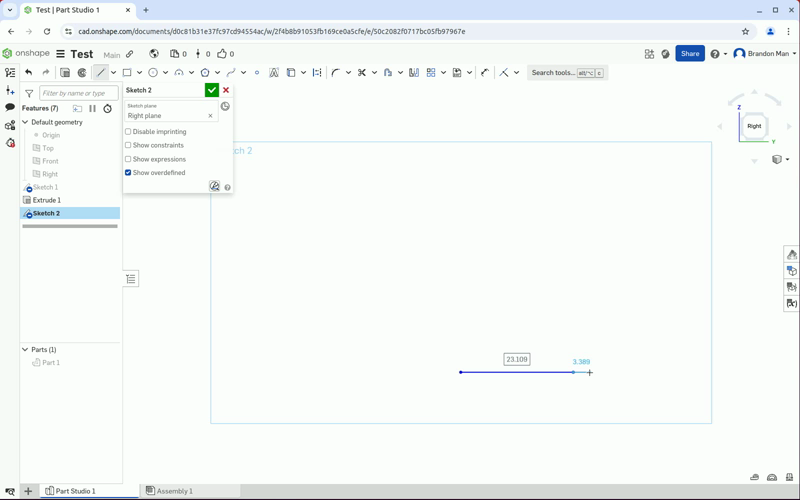
mouse_move(573, 353)
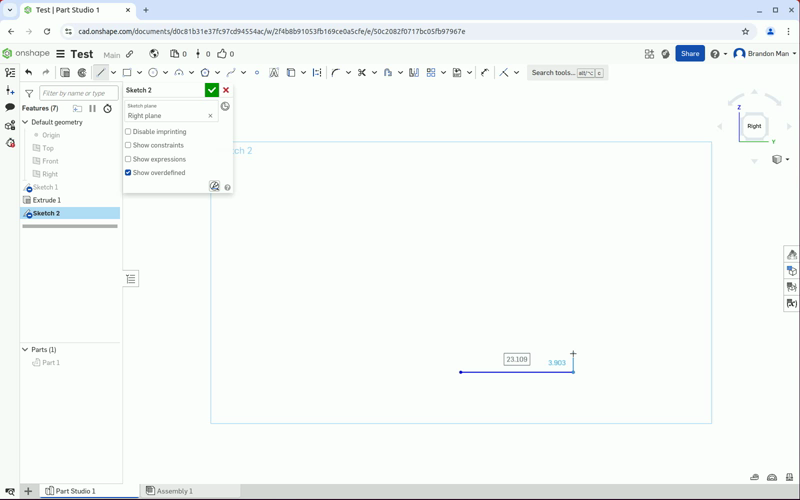
click(573, 353)
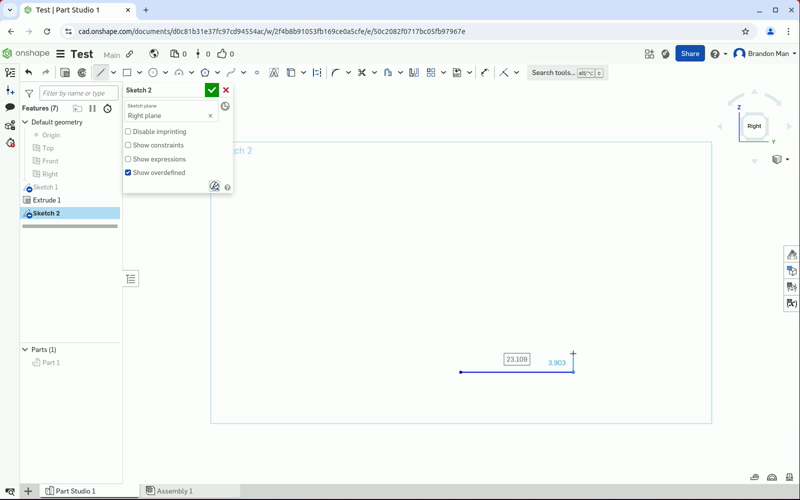
key_up(shift)
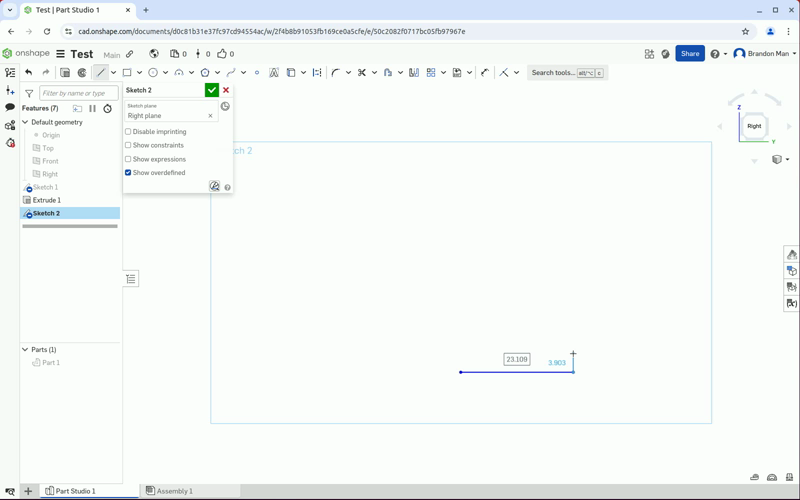
key_down(shift)
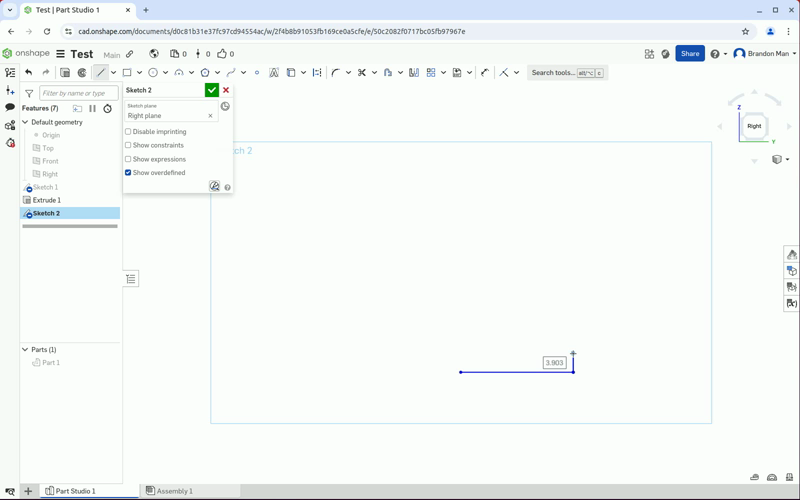
mouse_move(460, 353)
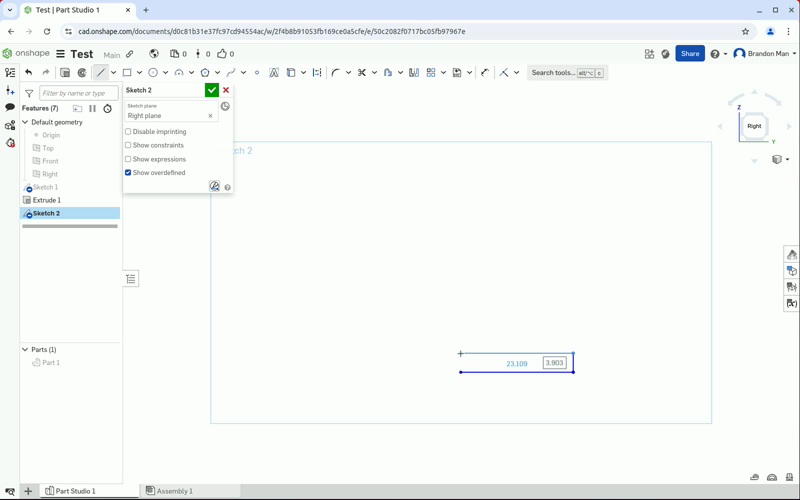
click(460, 353)
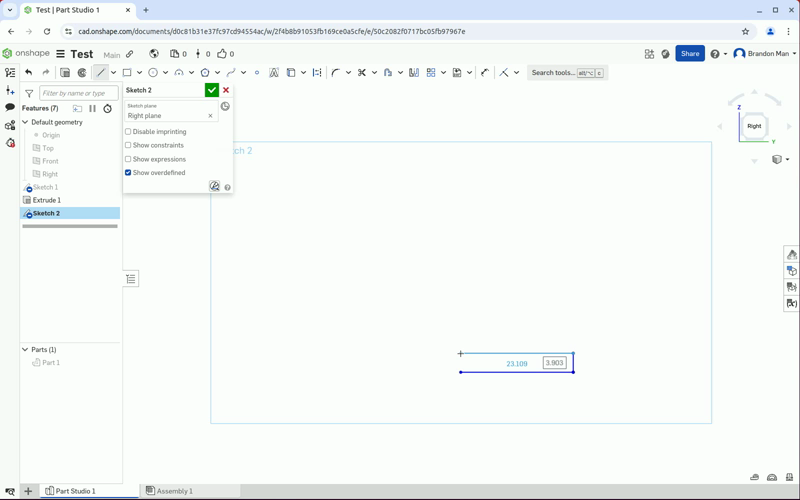
key_up(shift)
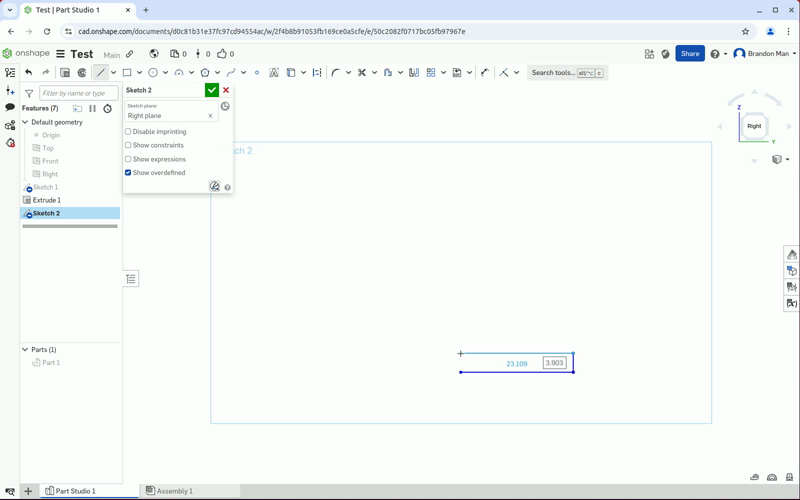
mouse_move(490, 353)
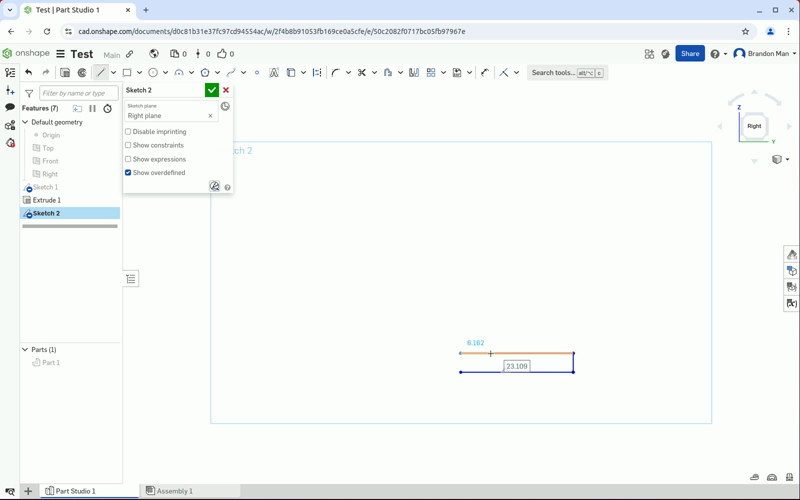
key_down(shift)
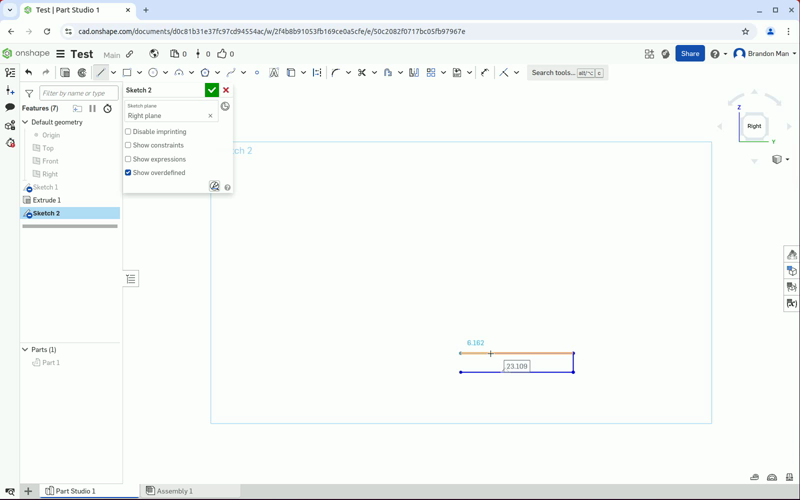
mouse_move(460, 372)
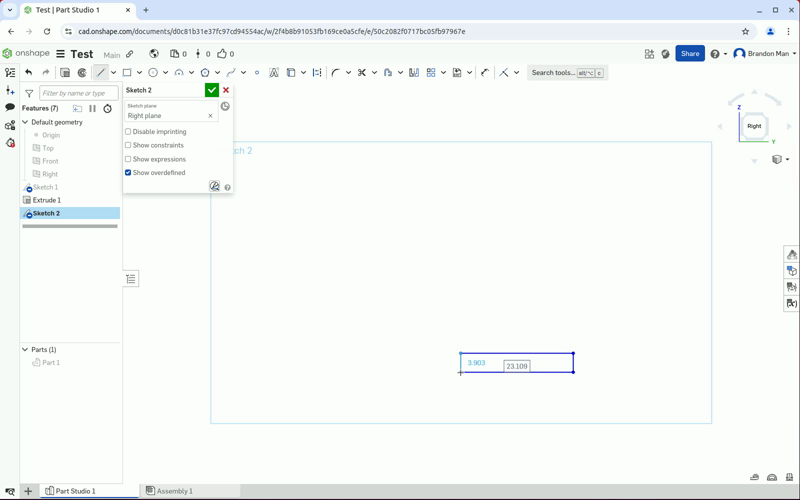
key_up(shift)
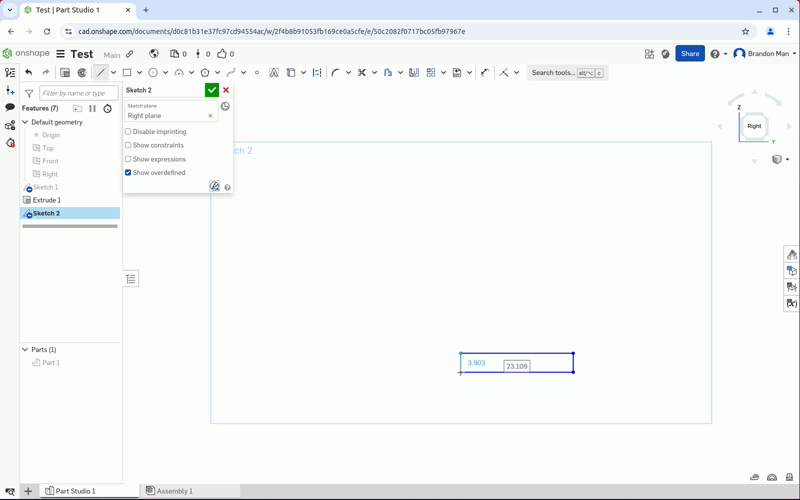
click(460, 372)
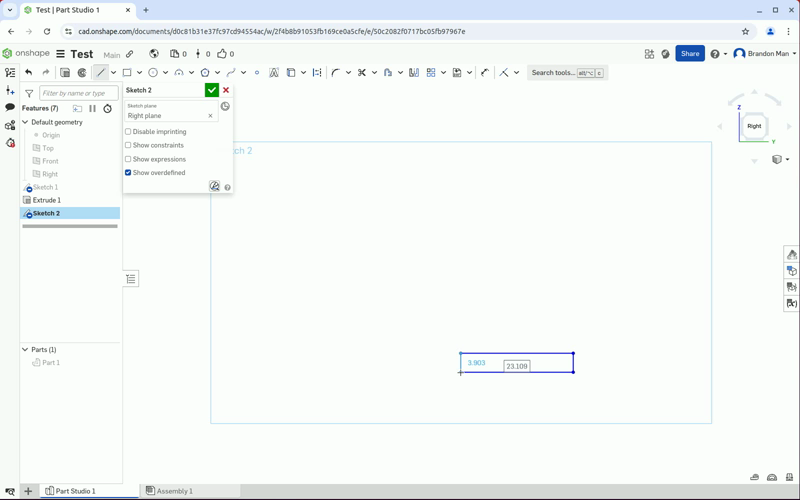
key(esc)
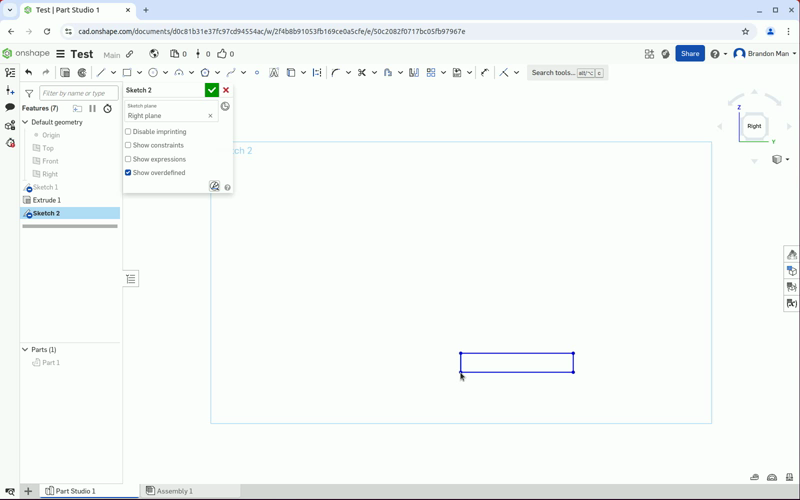
mouse_move(478, 359)
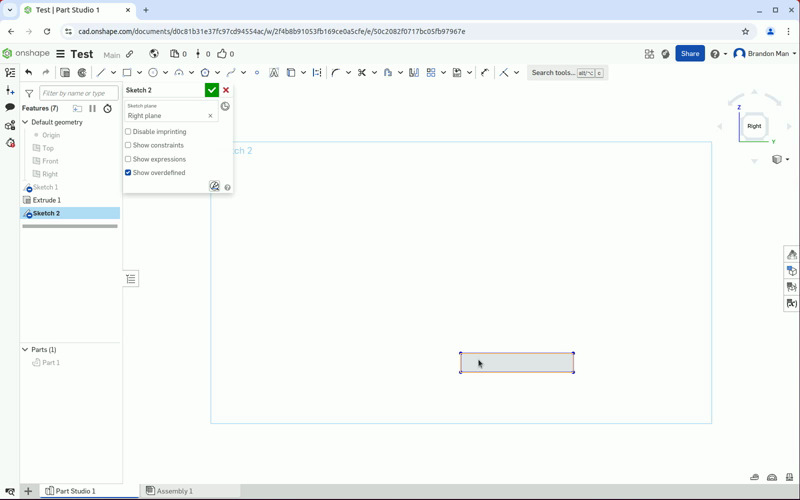
click(478, 359)
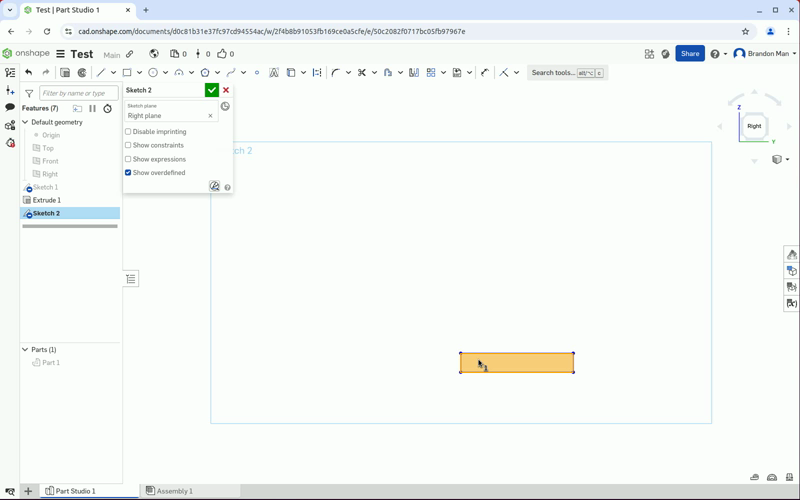
mouse_move(73, 352)
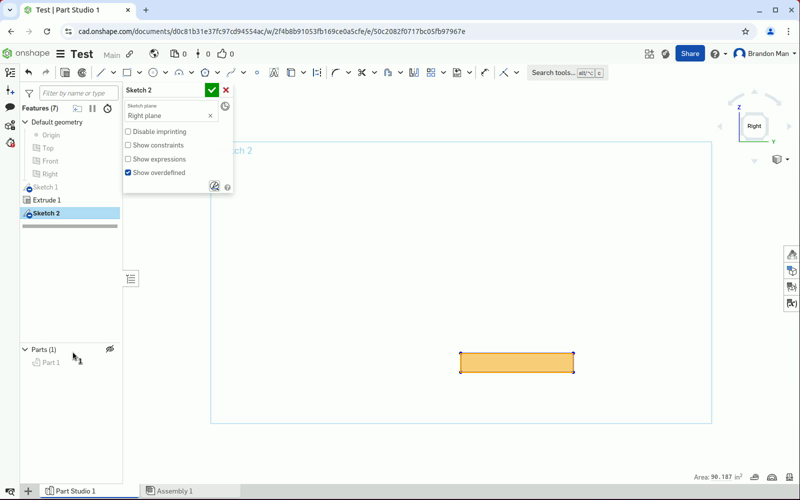
key(shift+y)
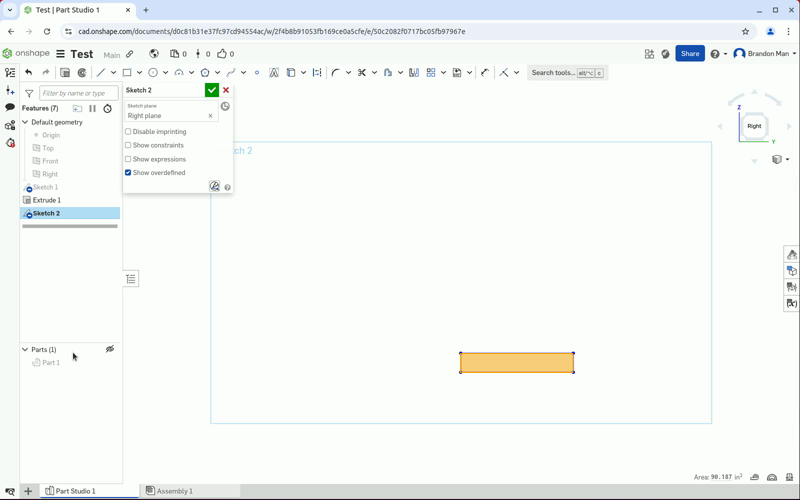
key(shift+e)
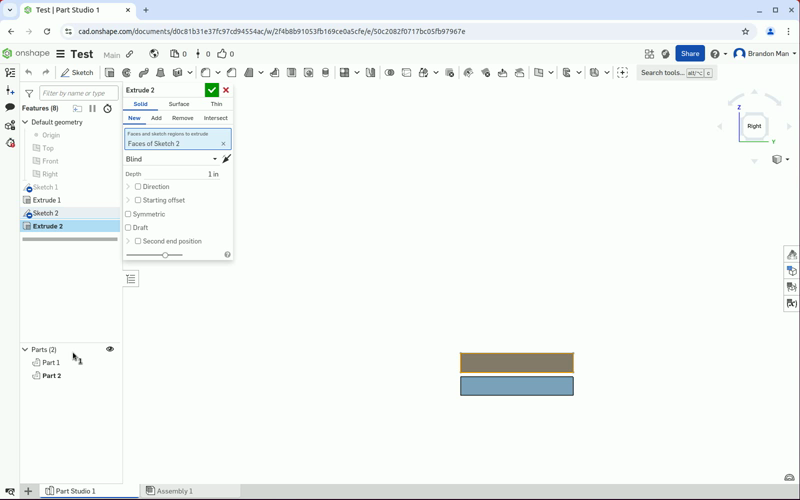
mouse_move(143, 106)
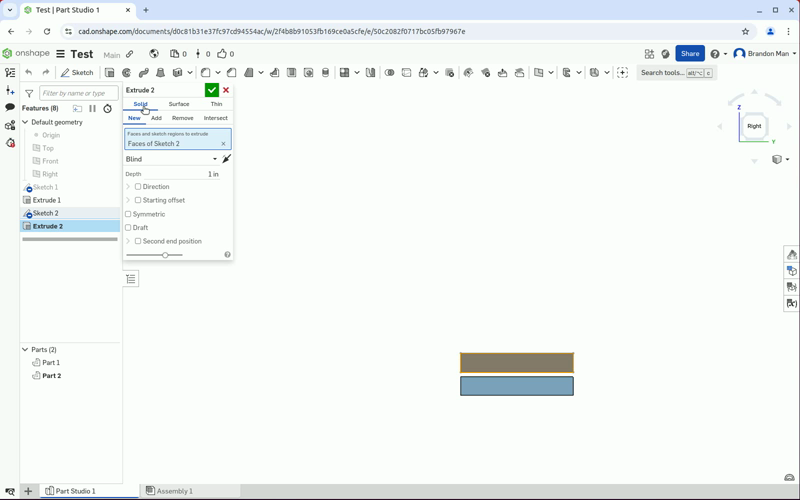
click(143, 106)
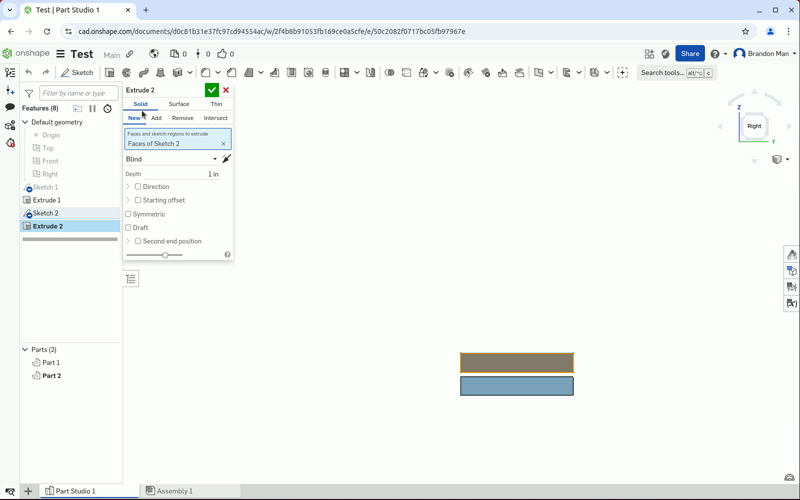
mouse_move(137, 120)
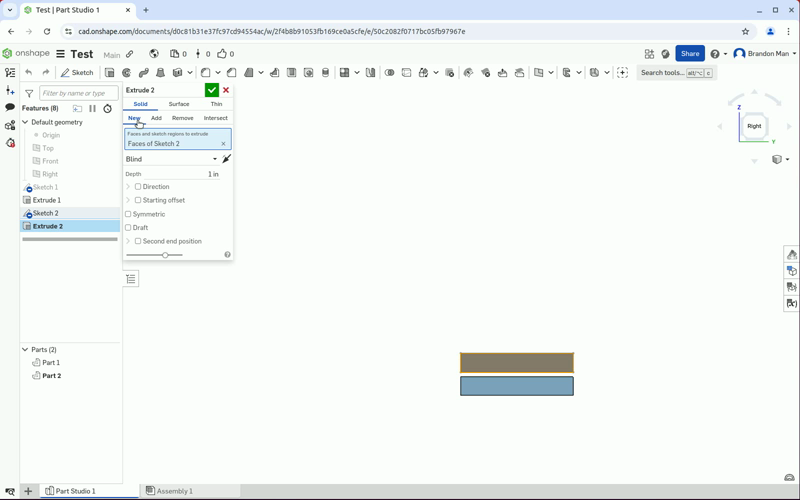
click(137, 120)
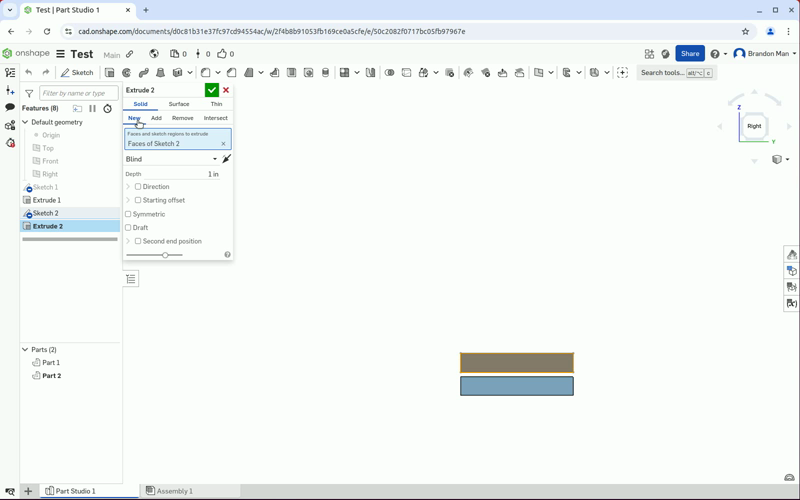
key(tab, 4)
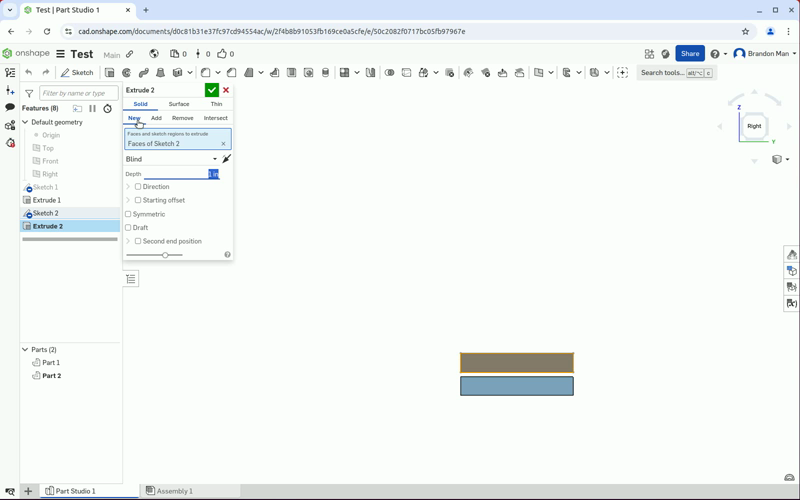
text(3.851)
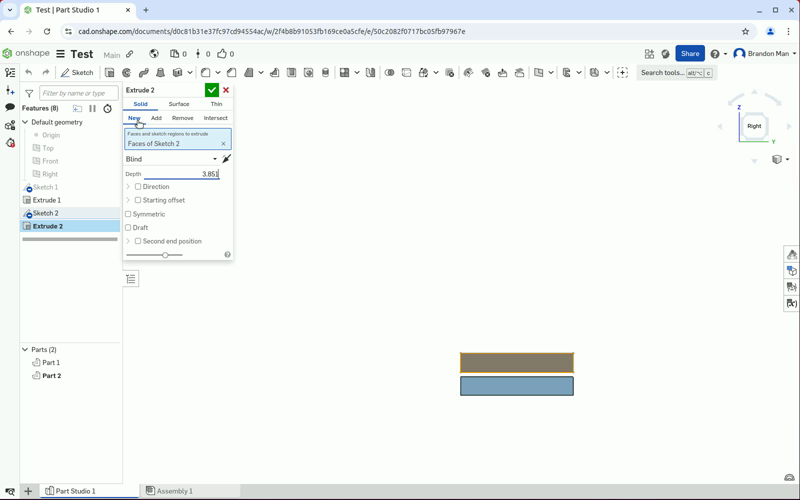
key(enter)
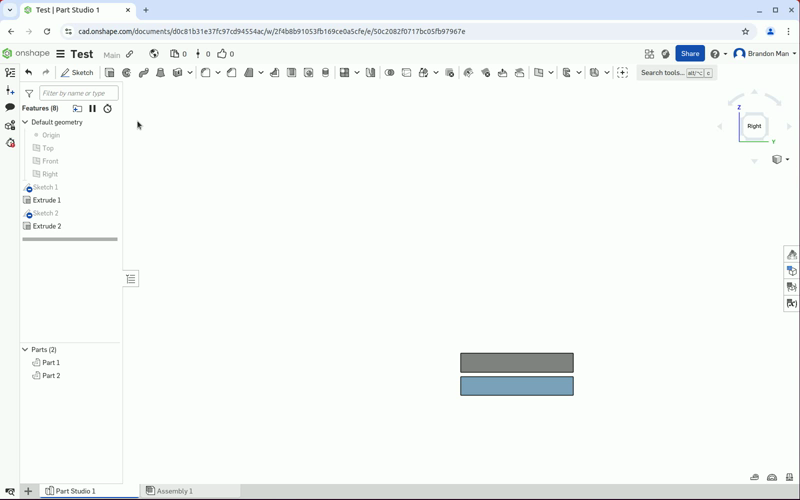
key(shift+h)
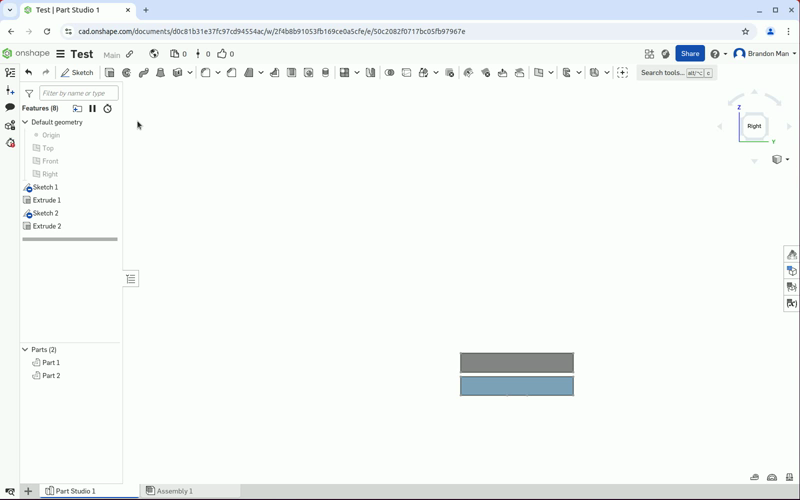
key(shift+h)
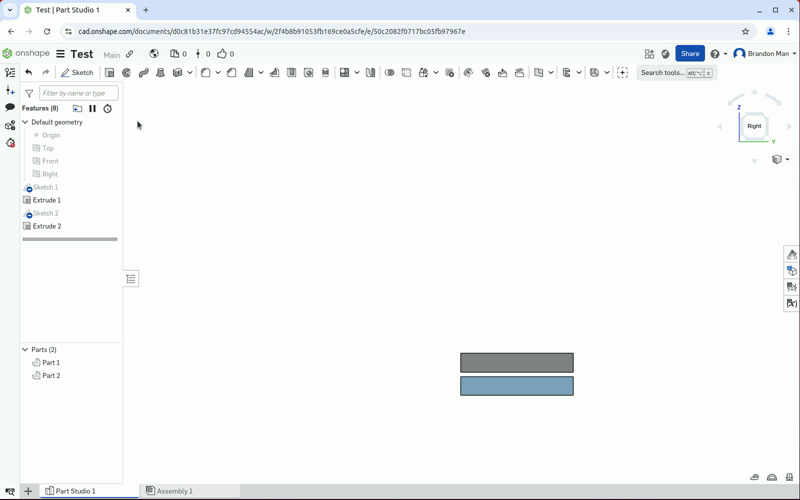
mouse_move(73, 189)
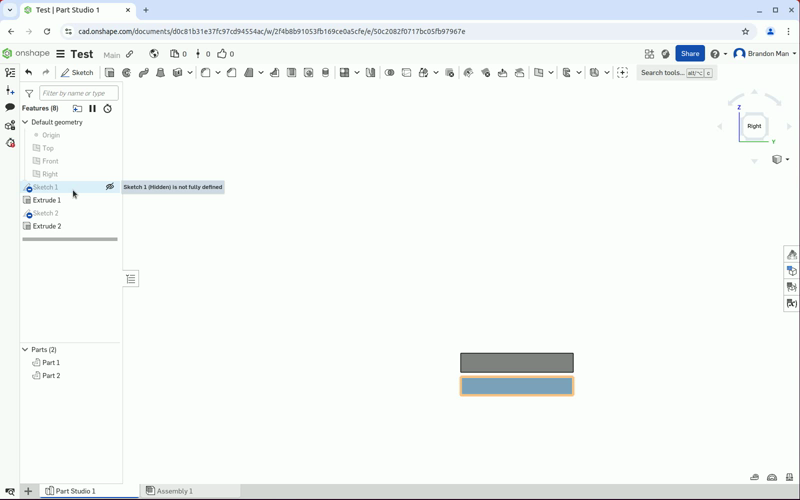
click(73, 189)
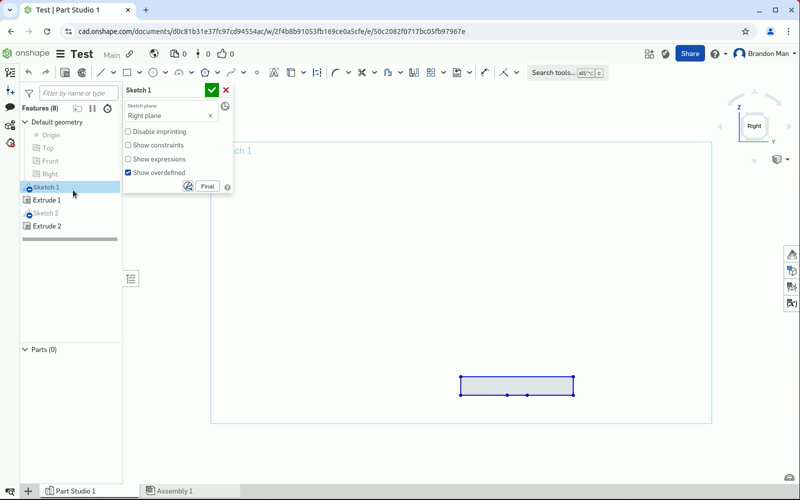
mouse_move(229, 92)
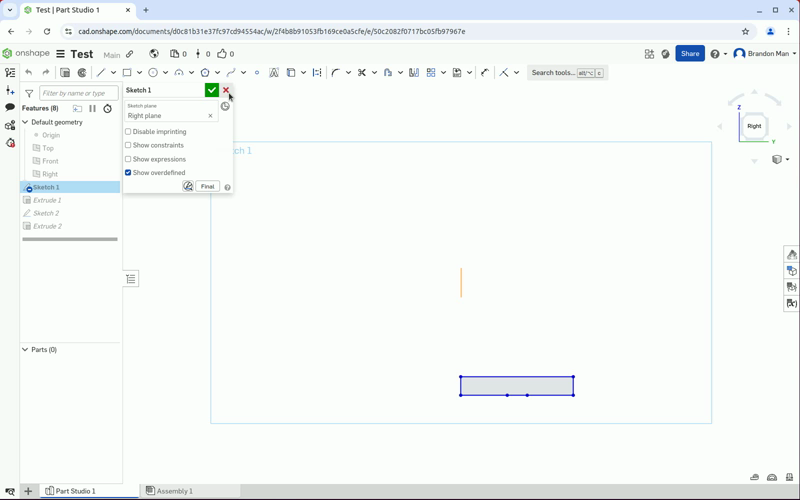
click(229, 92)
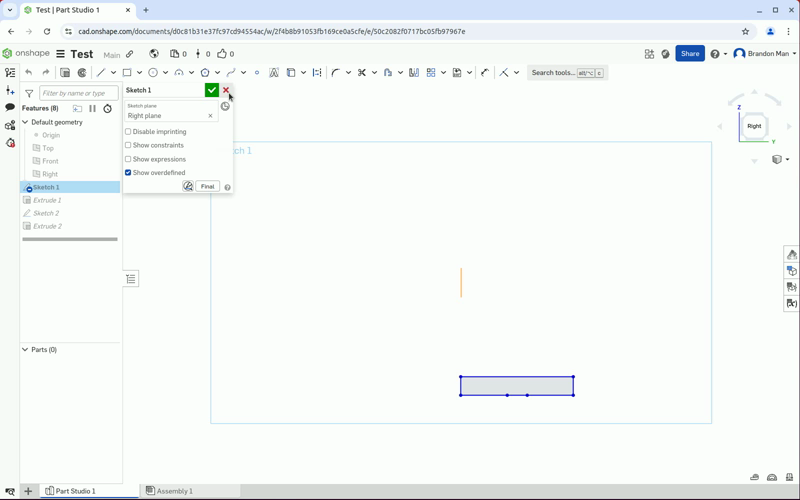
key(shift+s)
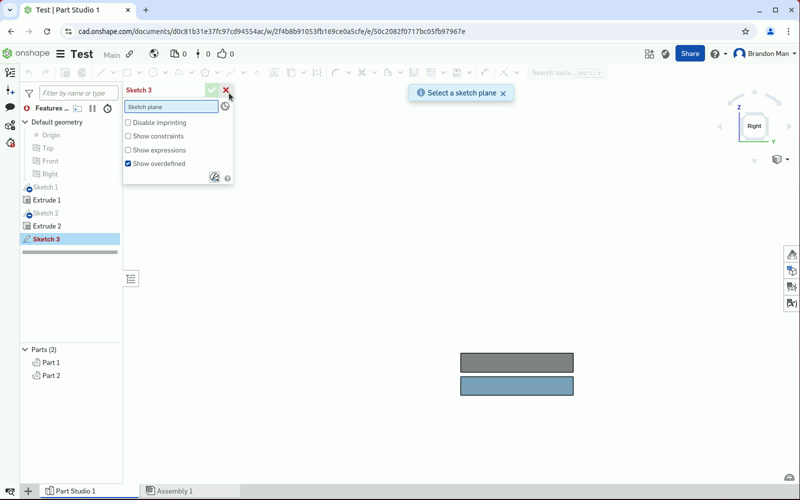
mouse_move(73, 176)
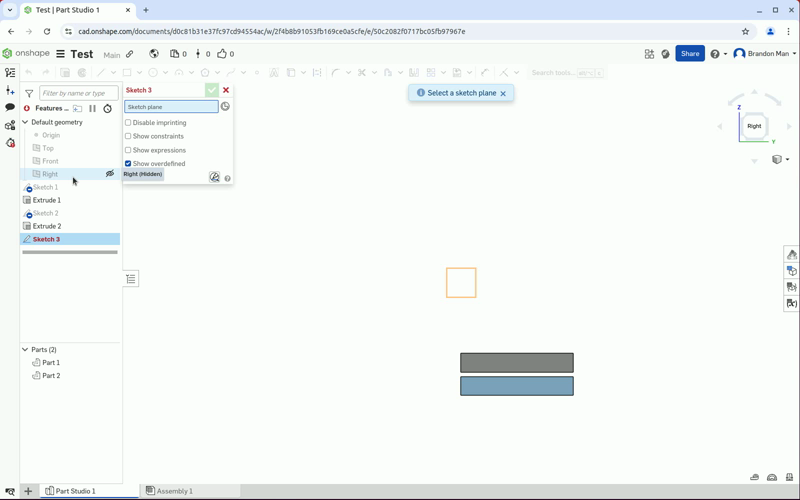
click(73, 176)
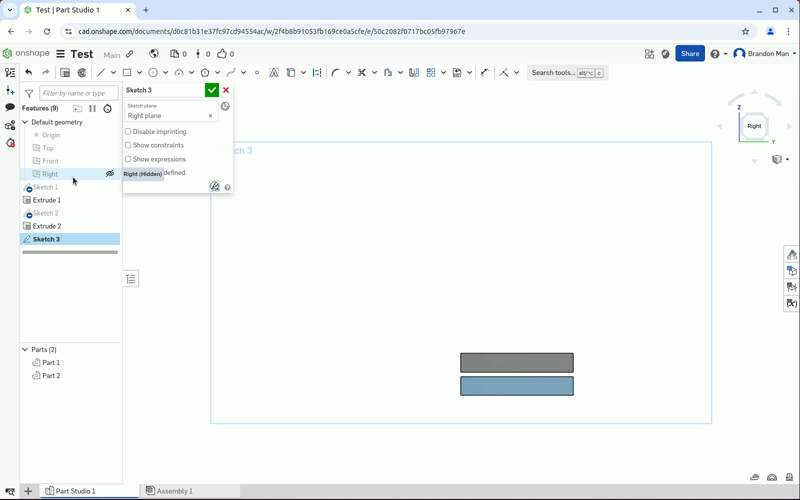
mouse_move(73, 352)
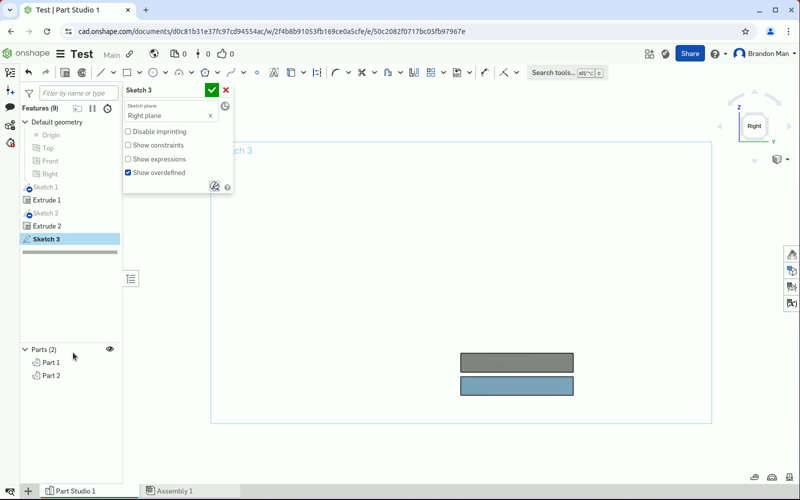
key(y)
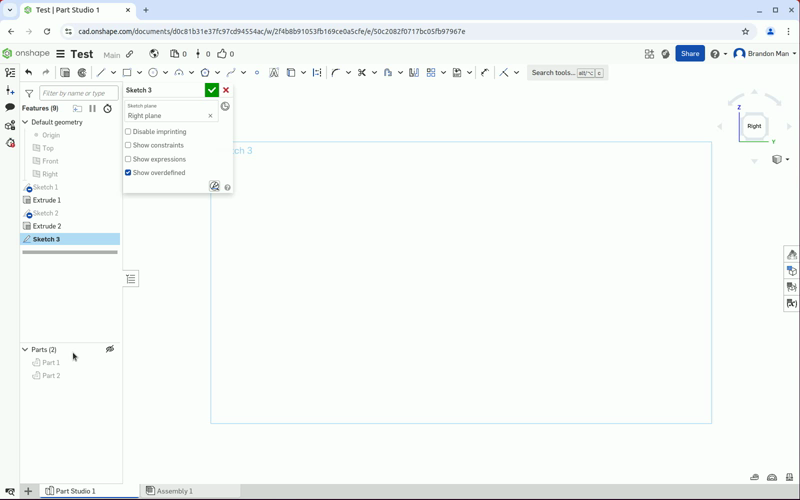
key(l)
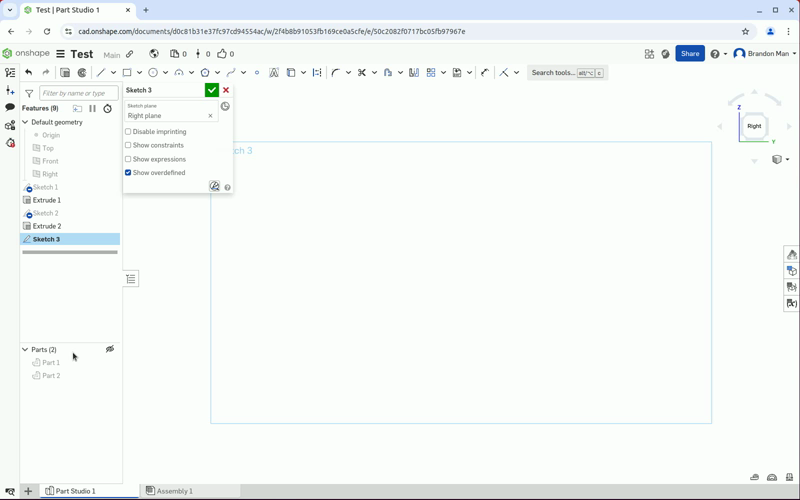
key_down(shift)
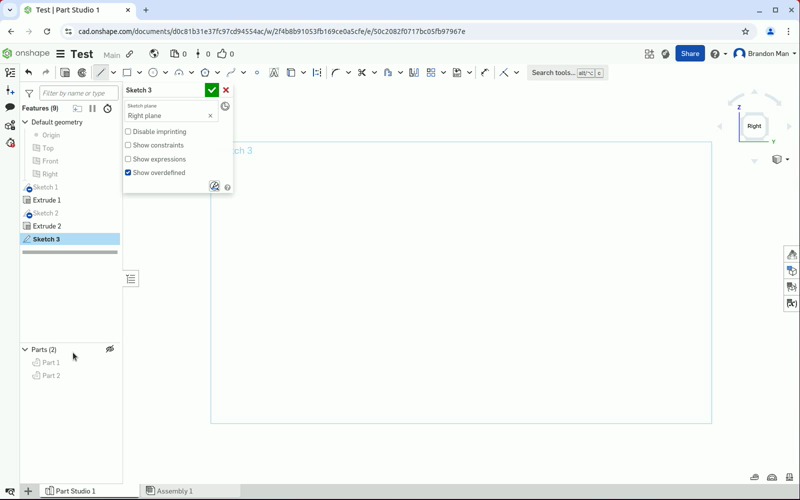
mouse_move(460, 348)
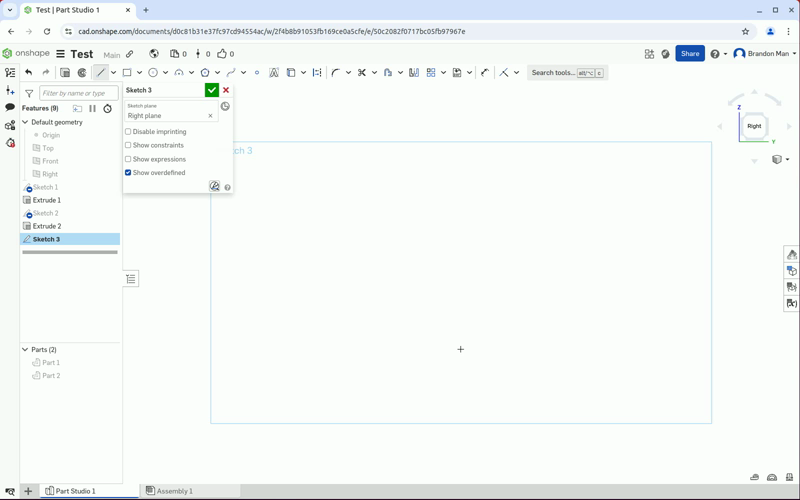
click(460, 348)
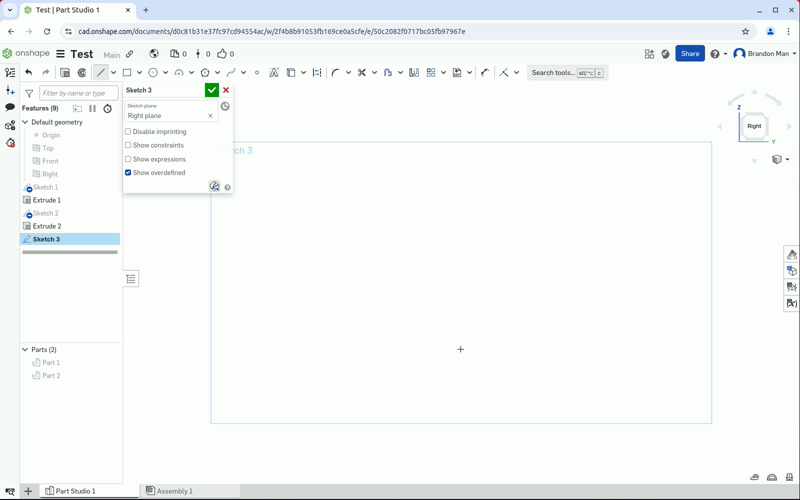
key_up(shift)
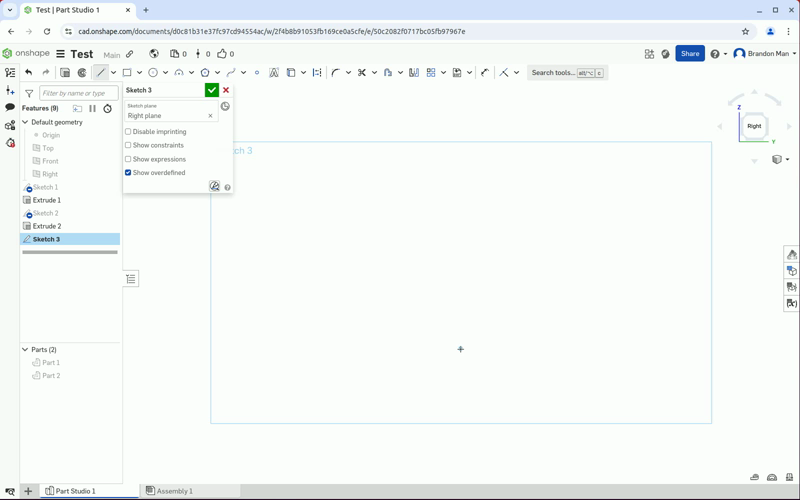
key_down(shift)
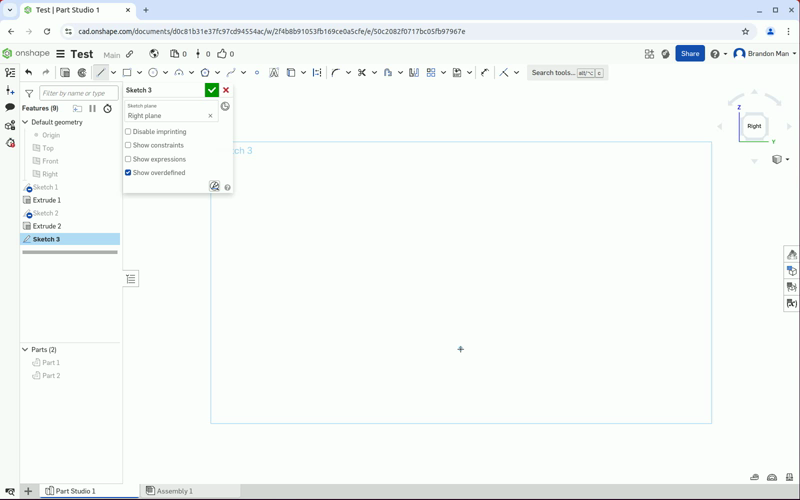
mouse_move(573, 348)
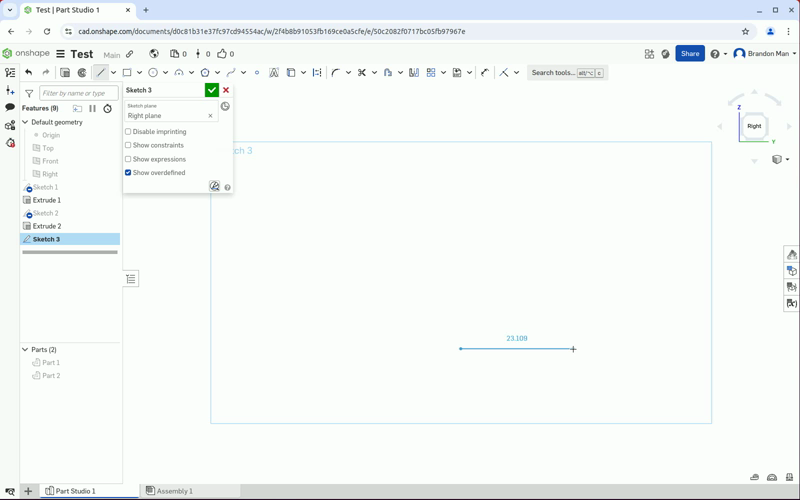
click(573, 348)
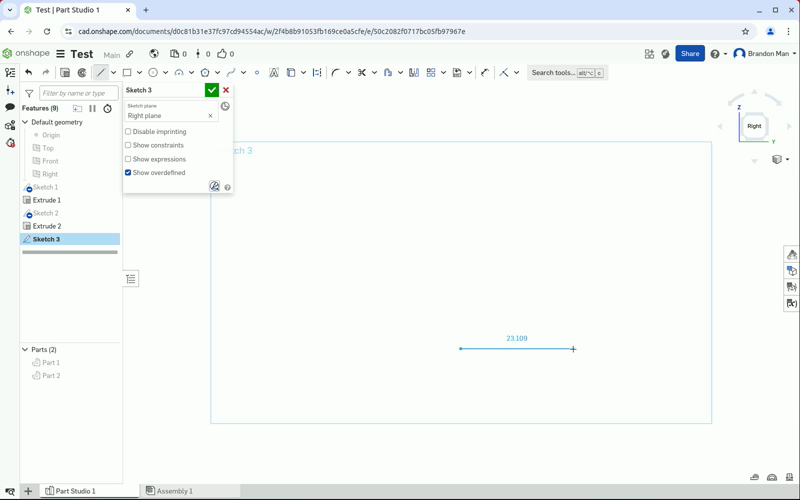
key_up(shift)
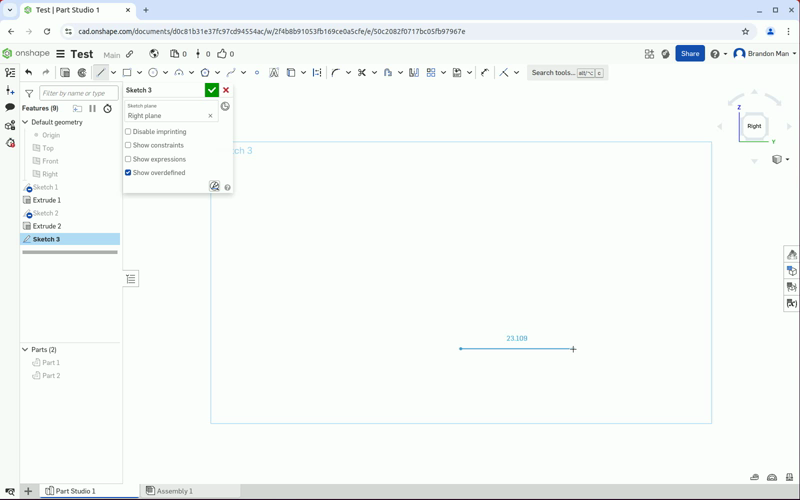
key_down(shift)
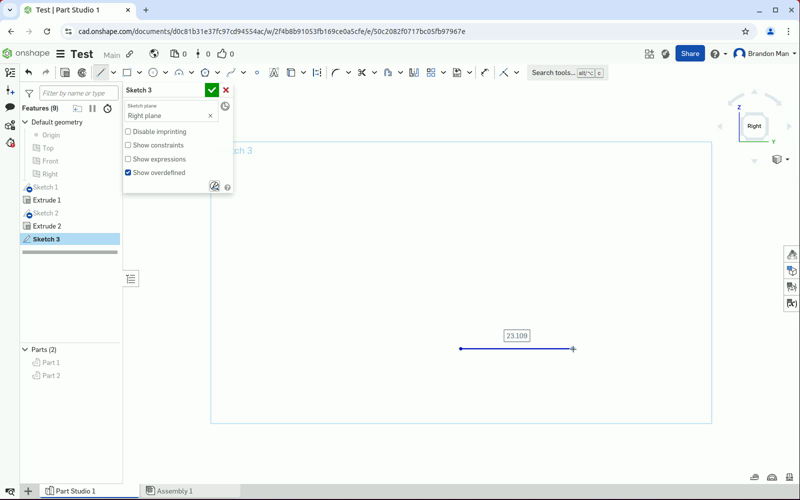
mouse_move(589, 348)
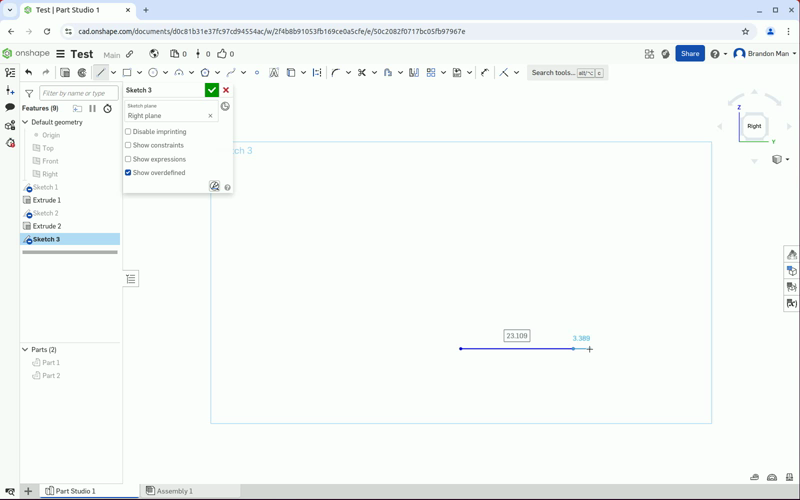
mouse_move(573, 329)
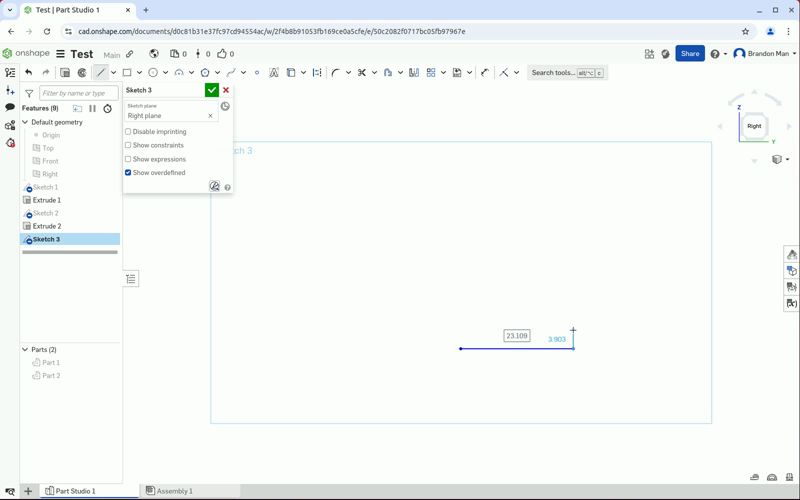
click(573, 329)
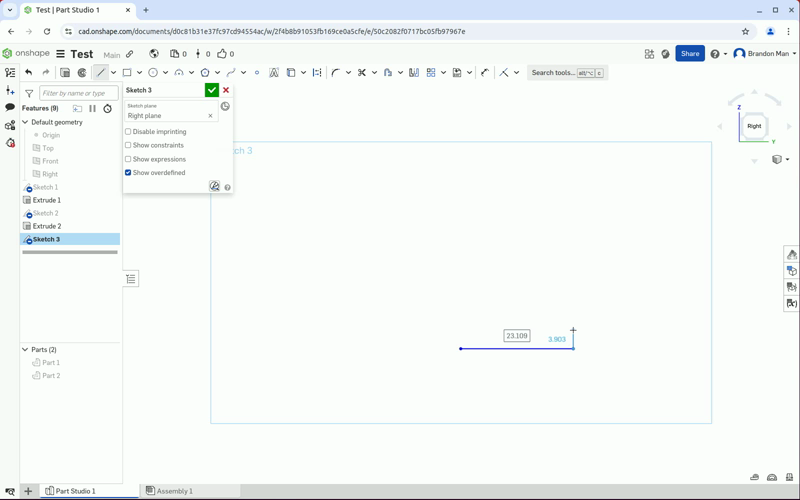
key_up(shift)
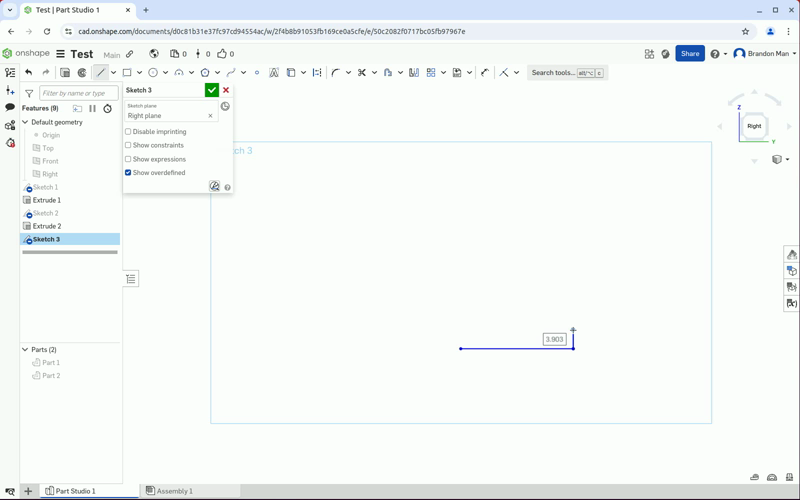
key_down(shift)
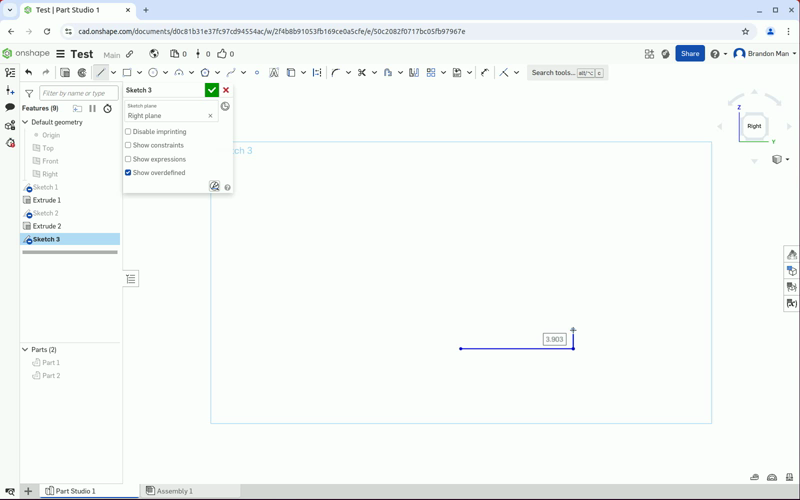
mouse_move(460, 329)
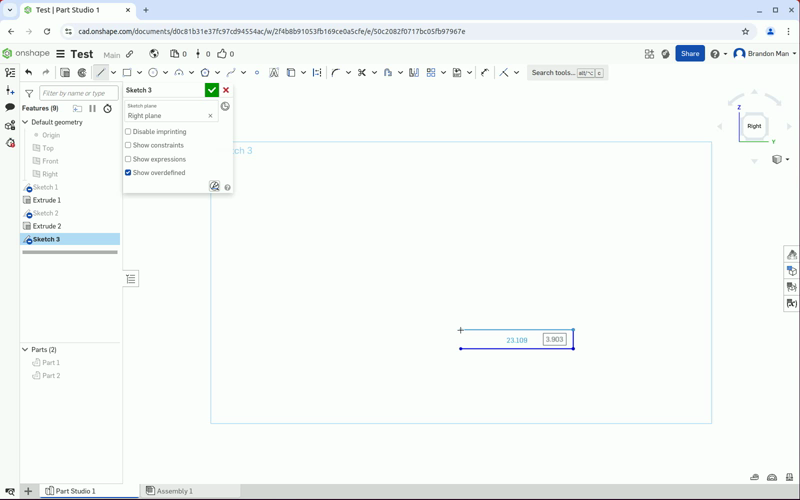
click(460, 329)
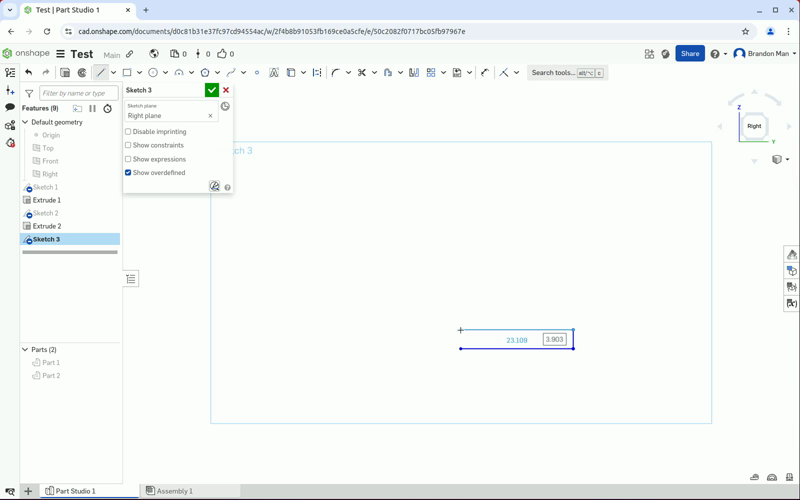
key_up(shift)
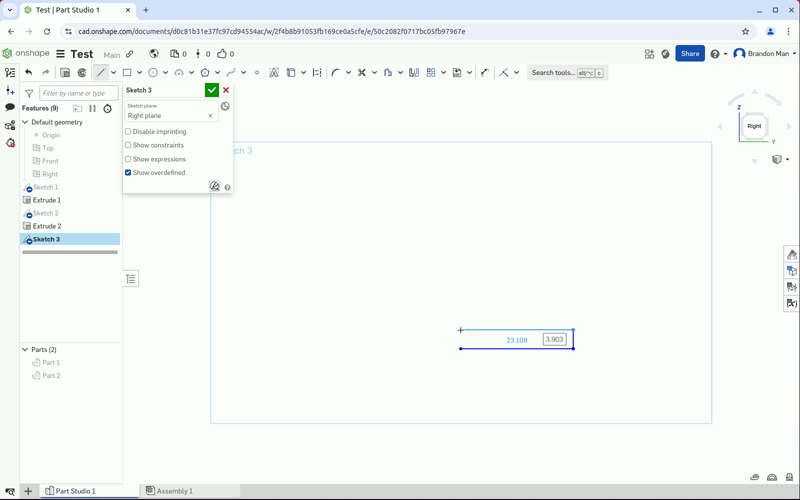
mouse_move(490, 329)
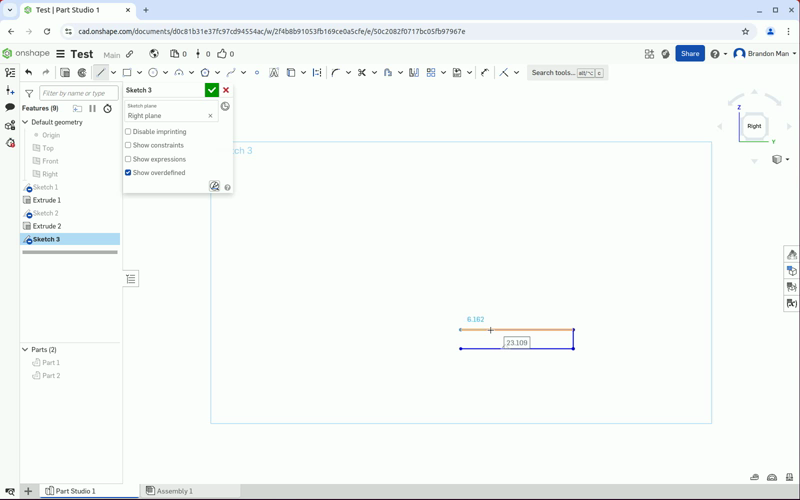
key_down(shift)
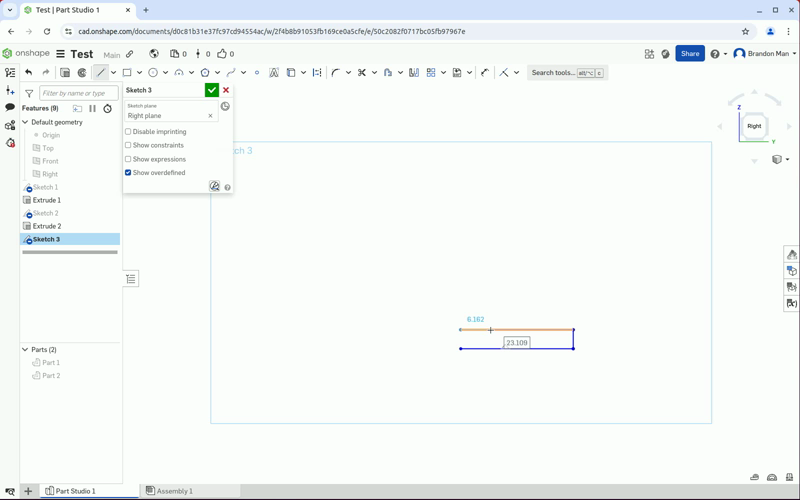
mouse_move(460, 348)
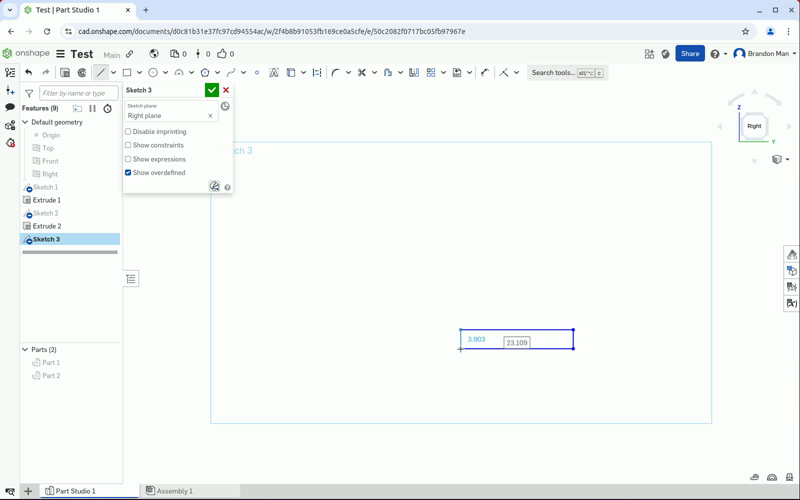
key_up(shift)
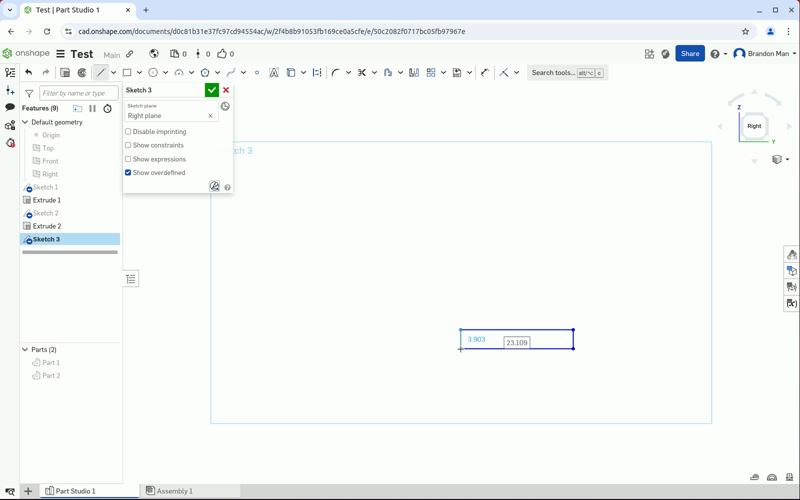
click(460, 348)
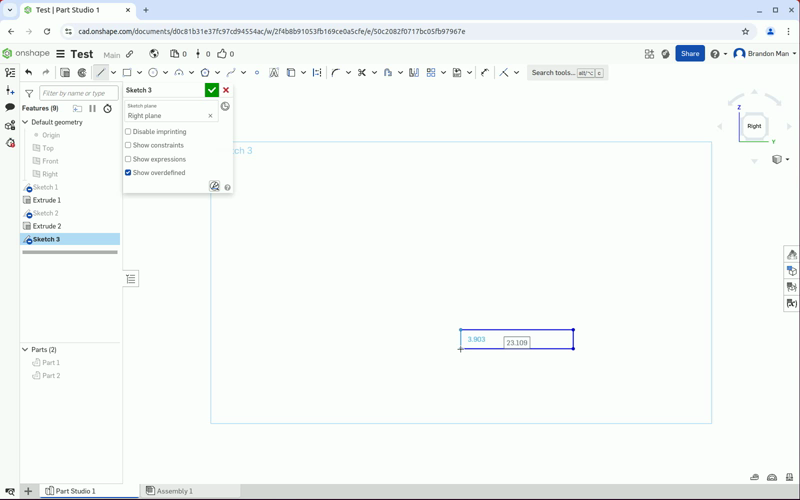
key(esc)
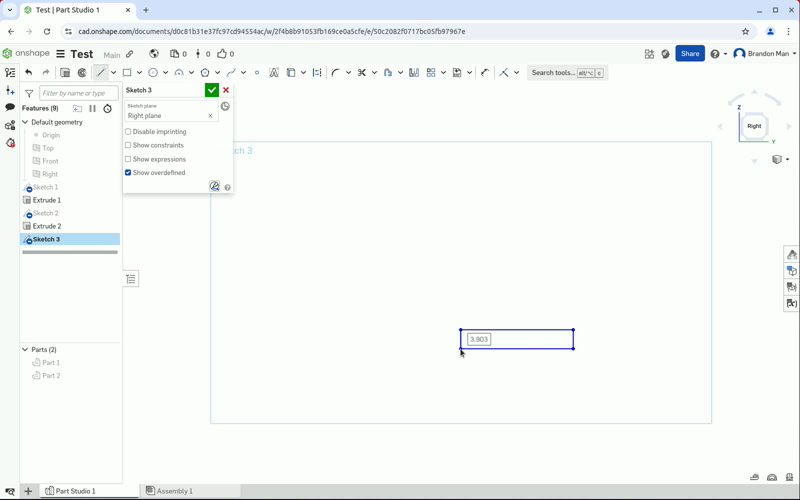
mouse_move(523, 332)
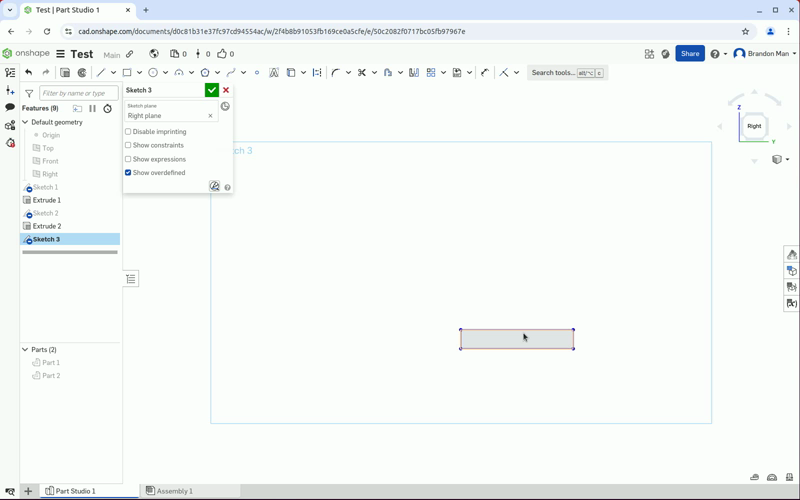
click(523, 332)
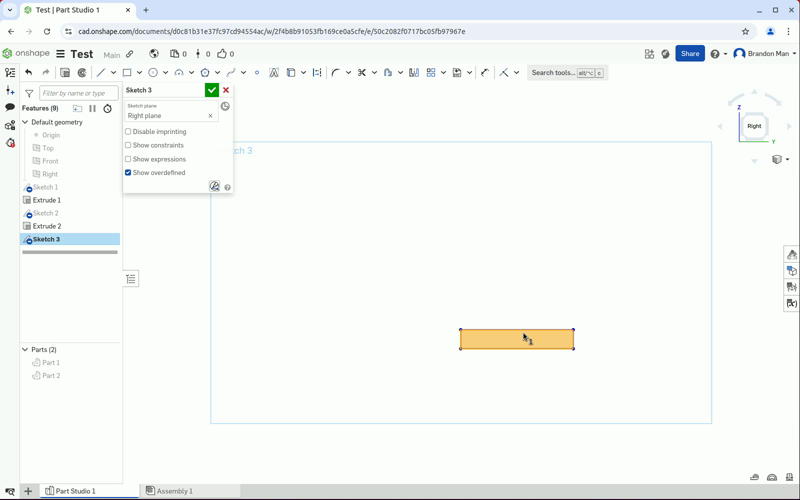
mouse_move(73, 352)
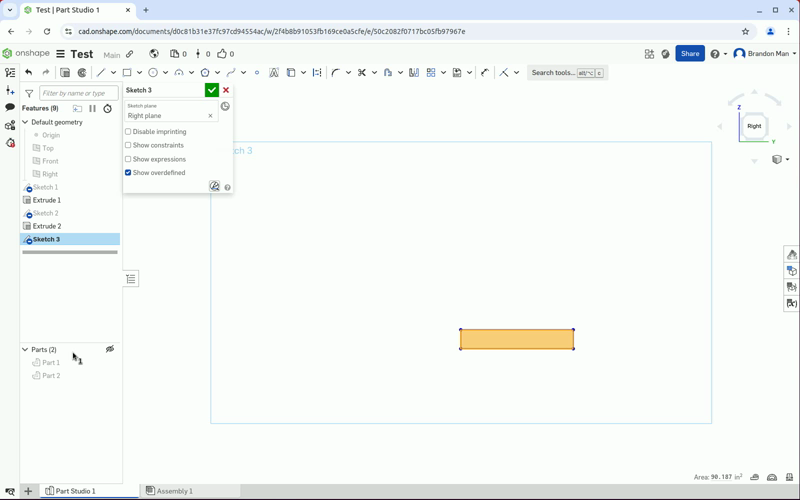
key(shift+y)
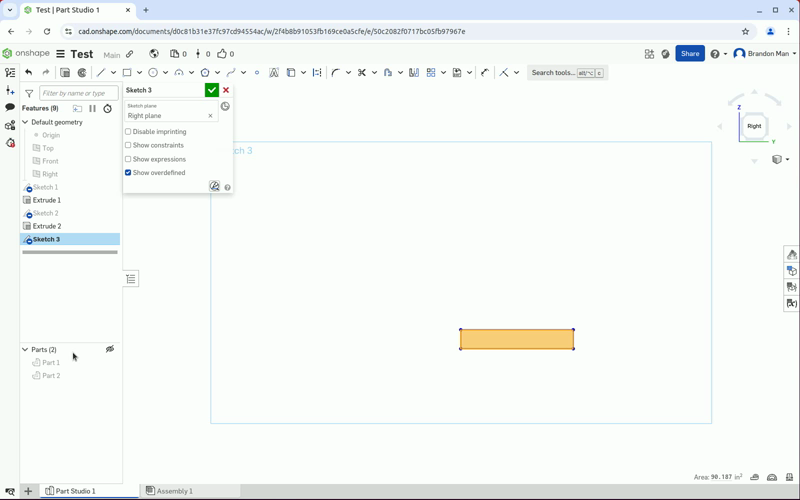
key(shift+e)
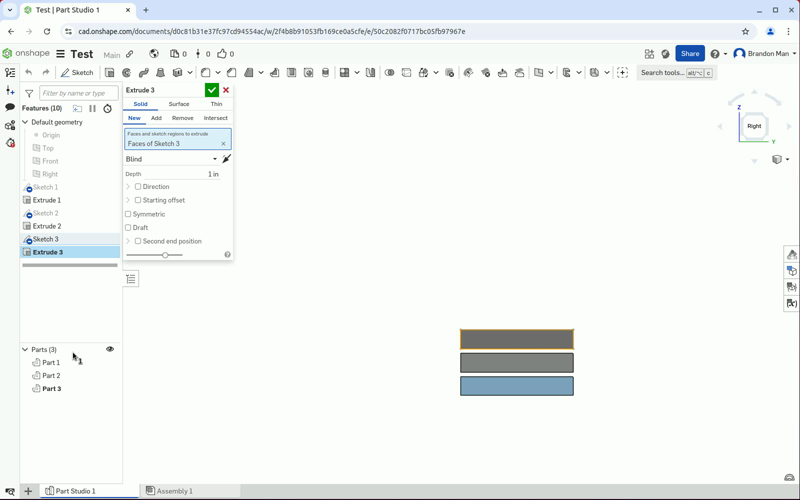
mouse_move(143, 106)
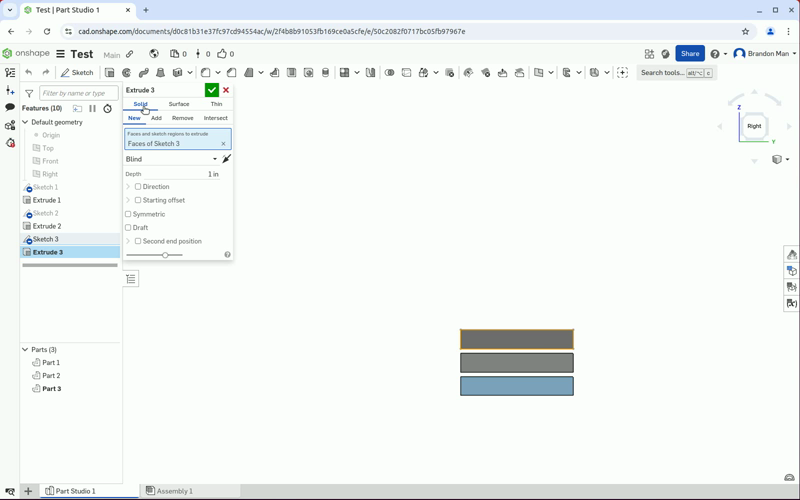
click(143, 106)
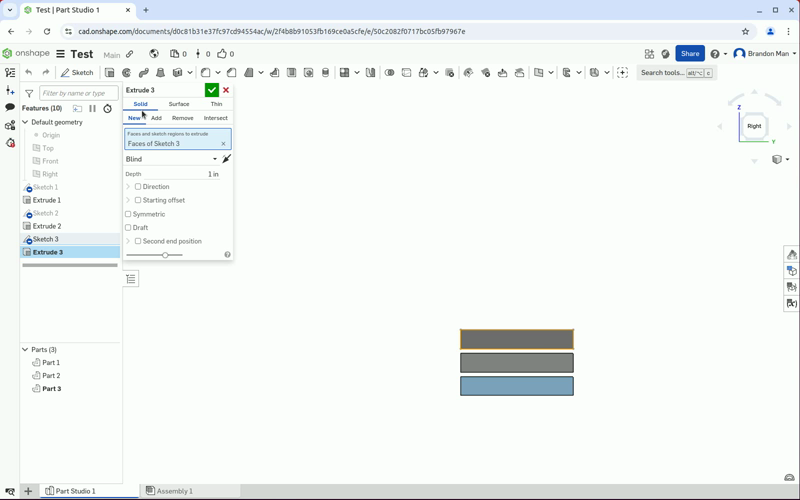
mouse_move(137, 120)
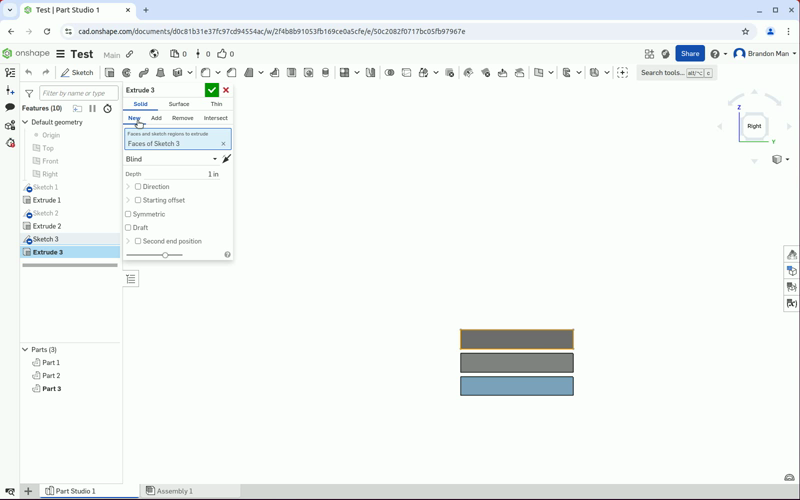
click(137, 120)
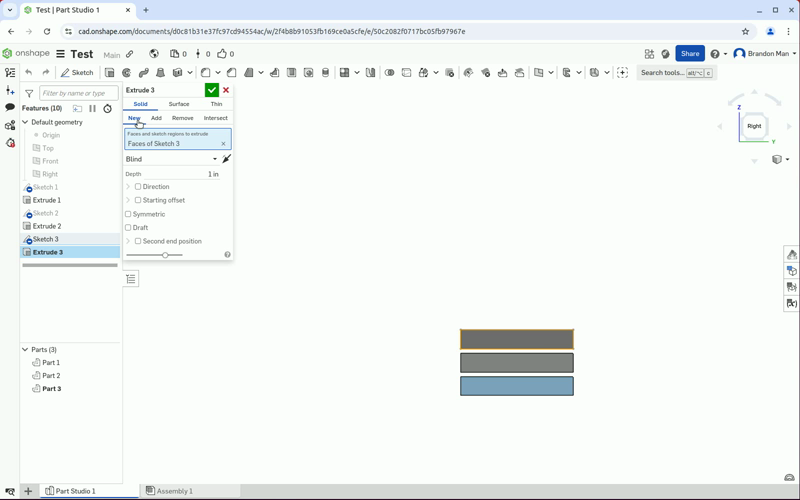
key(tab, 4)
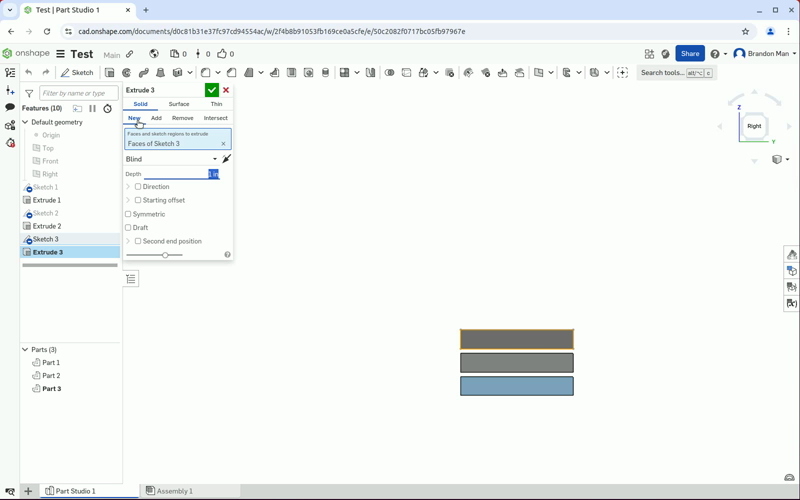
text(3.851)
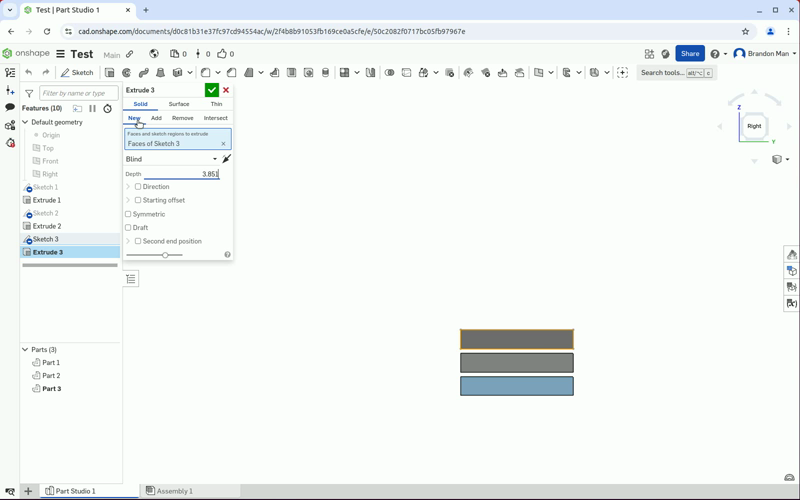
key(enter)
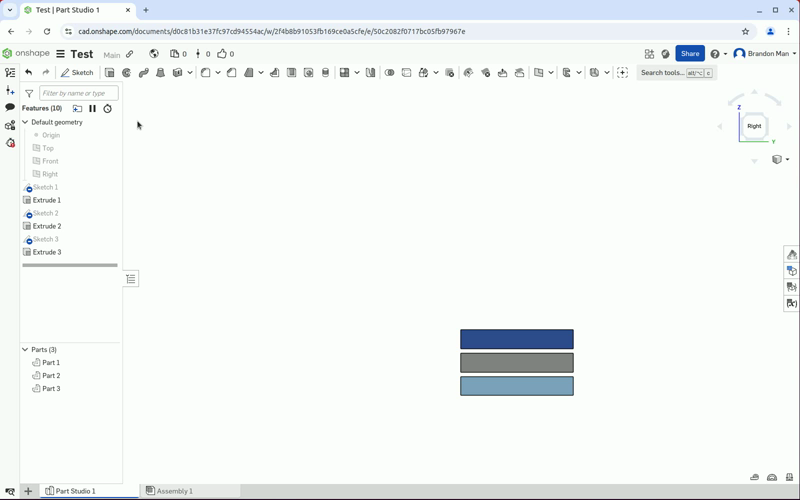
key(shift+h)
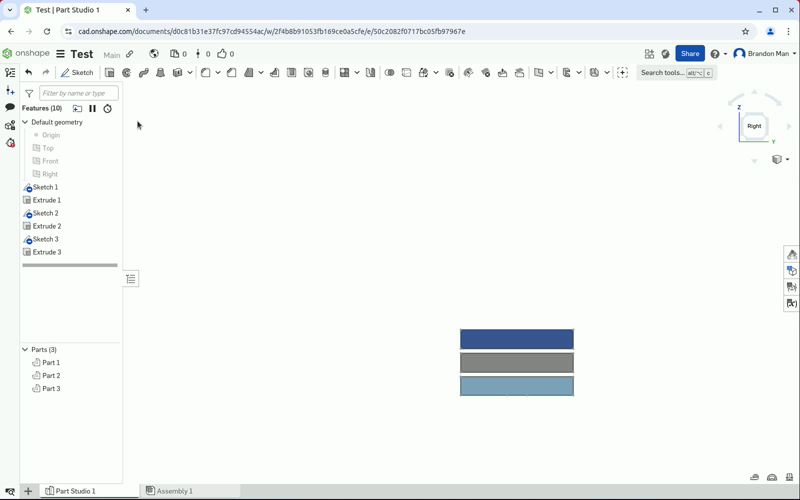
key(shift+h)
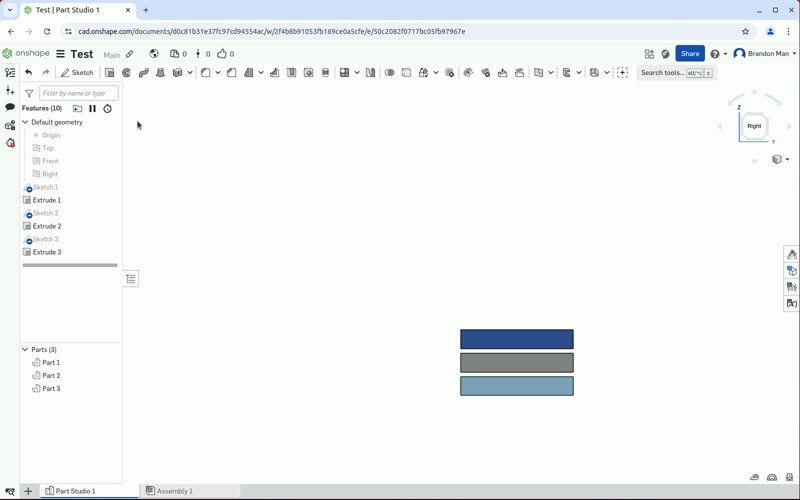
mouse_move(73, 189)
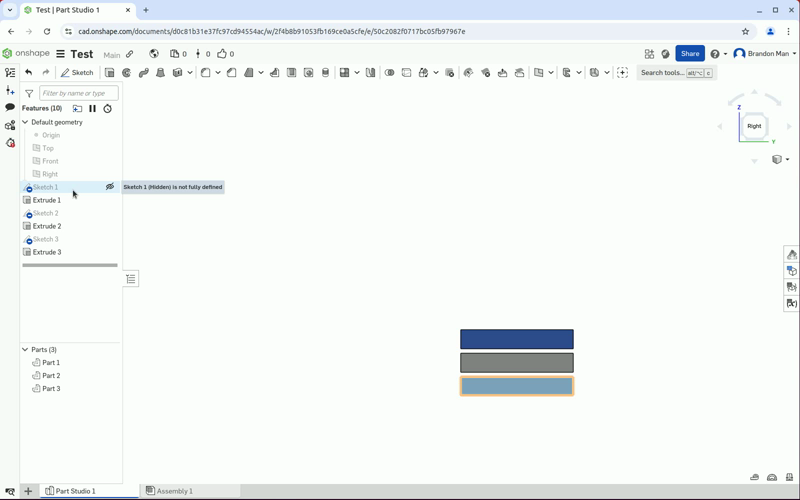
click(73, 189)
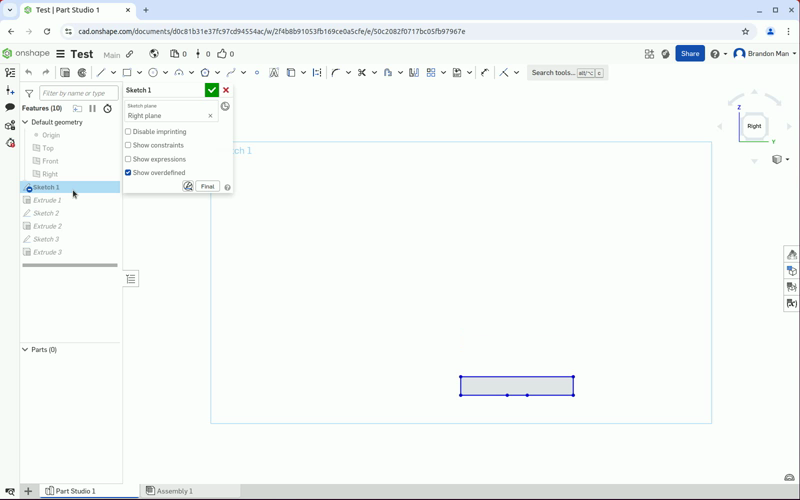
mouse_move(229, 92)
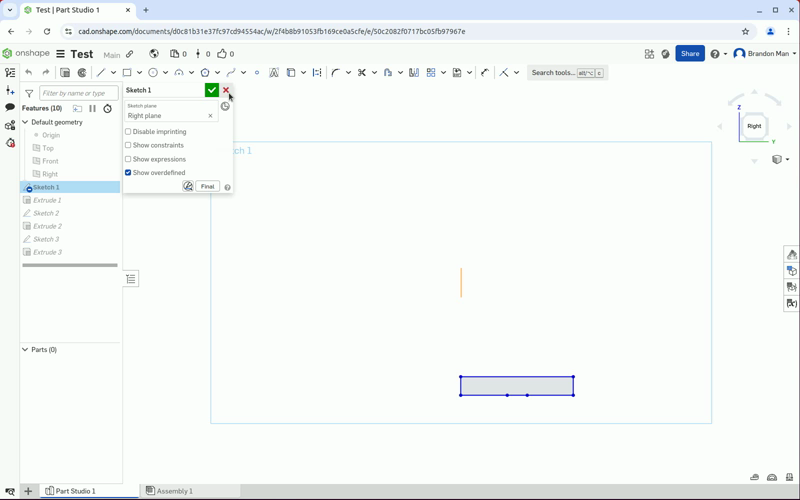
click(229, 92)
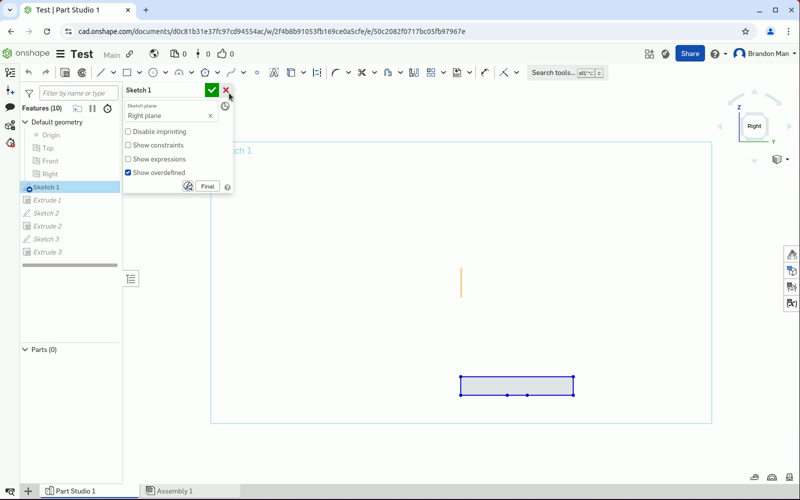
key(shift+s)
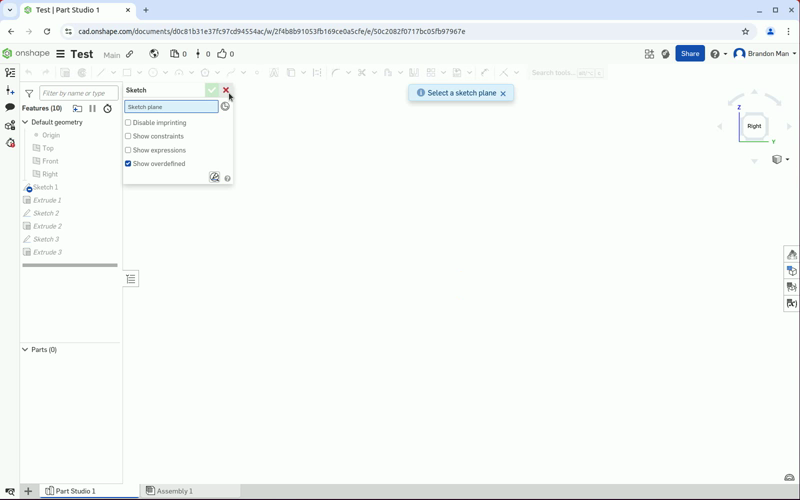
mouse_move(73, 176)
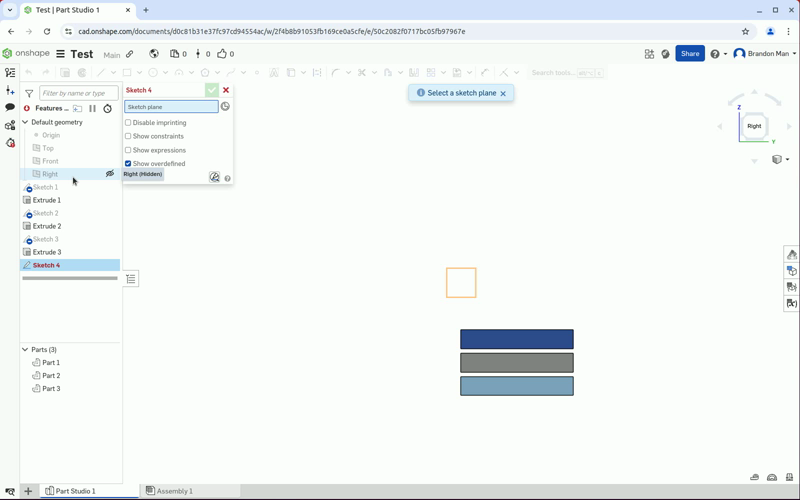
click(73, 176)
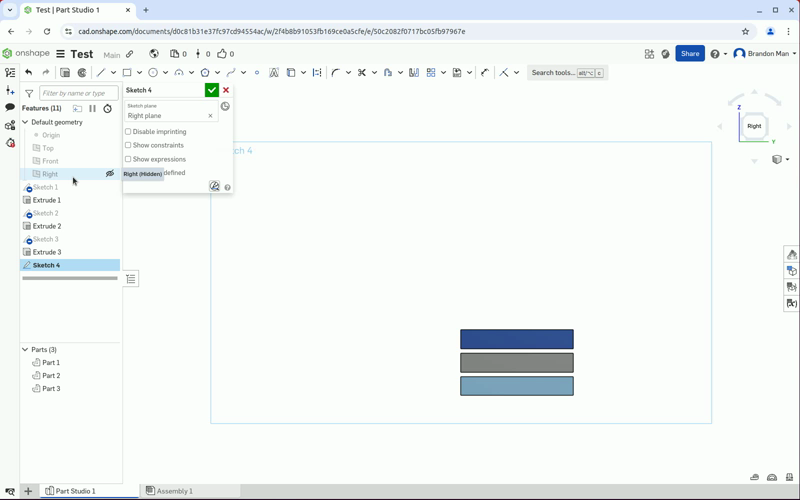
mouse_move(73, 352)
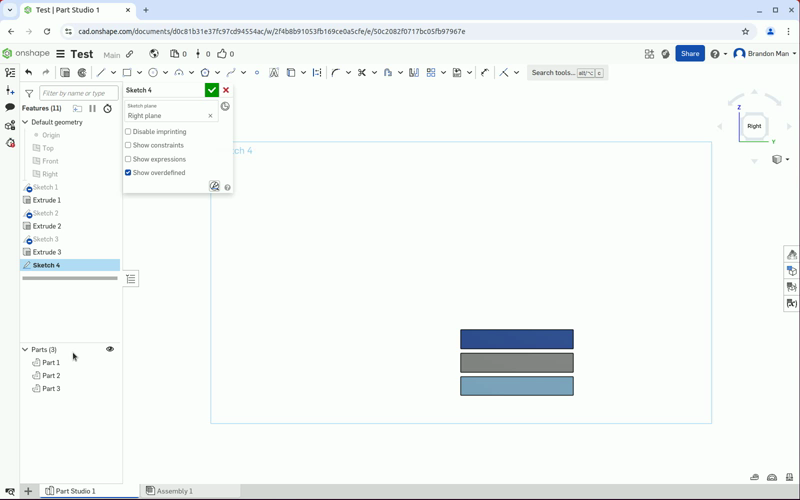
key(y)
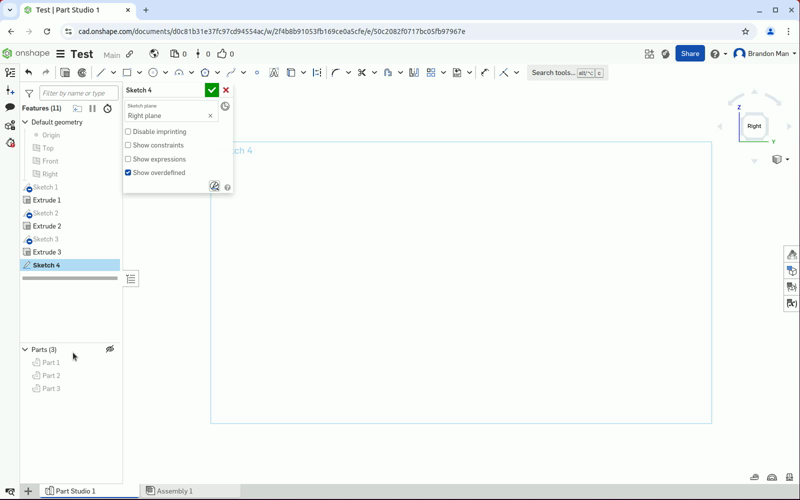
key(l)
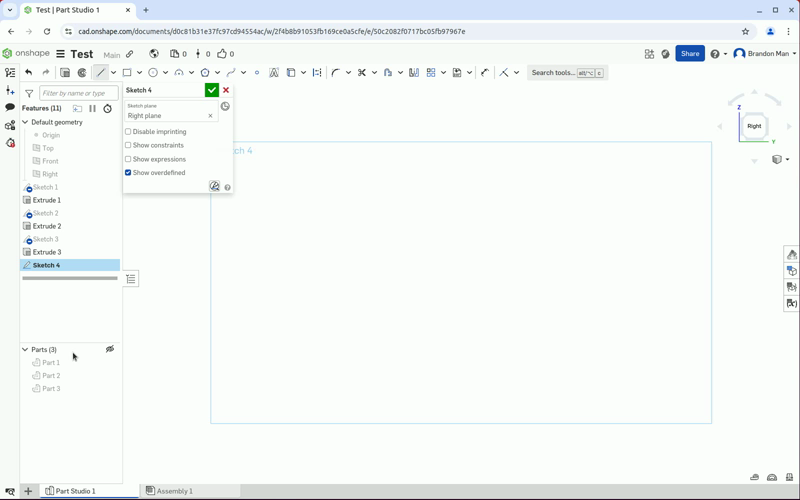
key_down(shift)
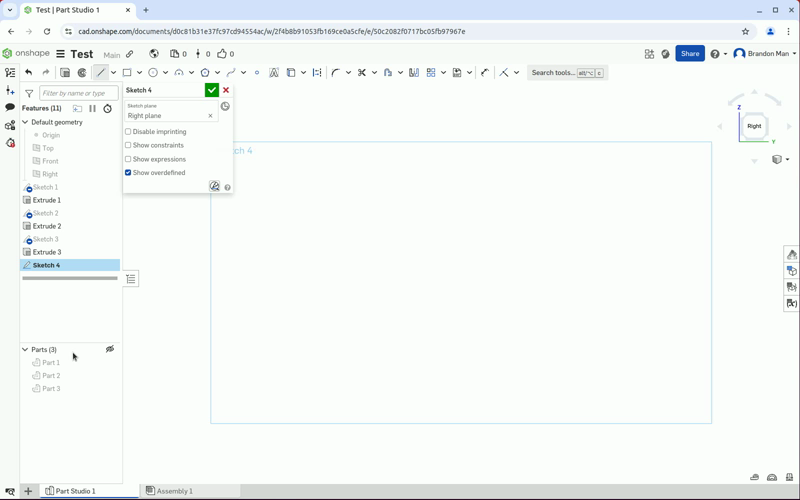
mouse_move(460, 325)
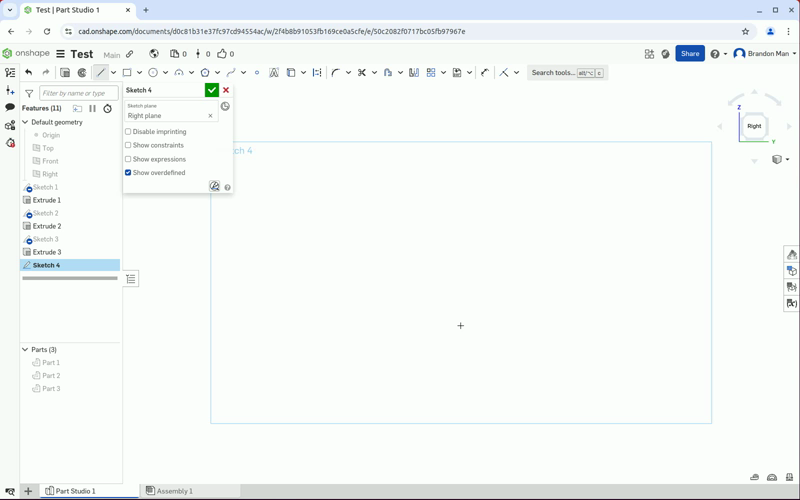
click(460, 325)
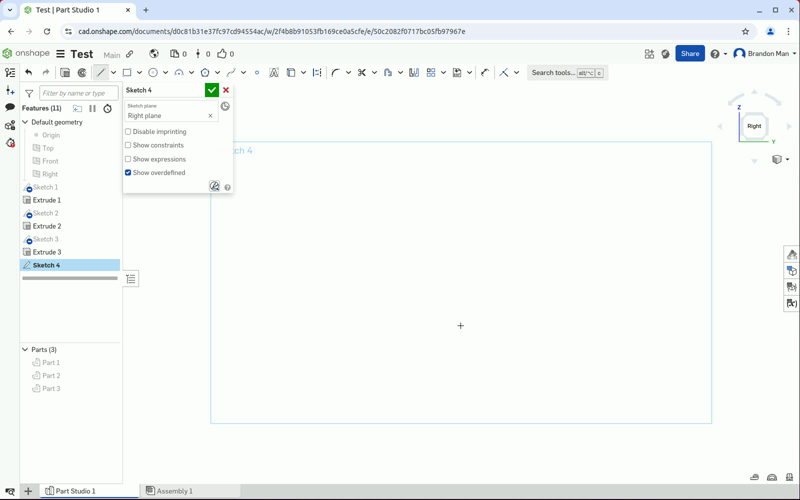
key_up(shift)
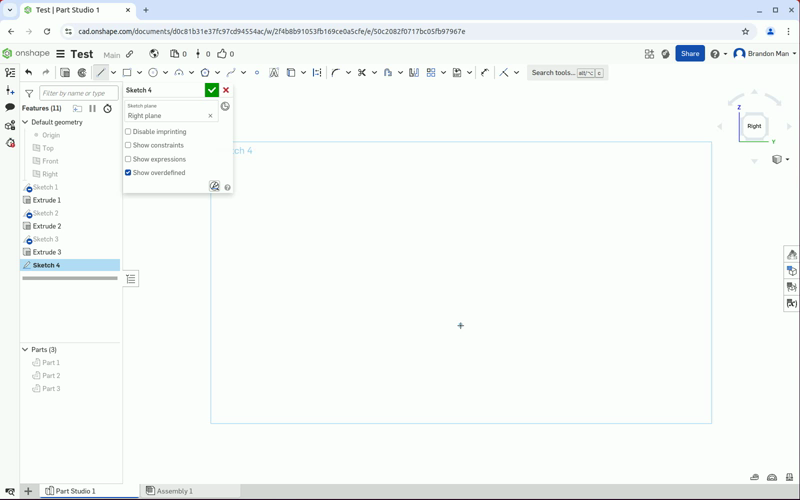
key_down(shift)
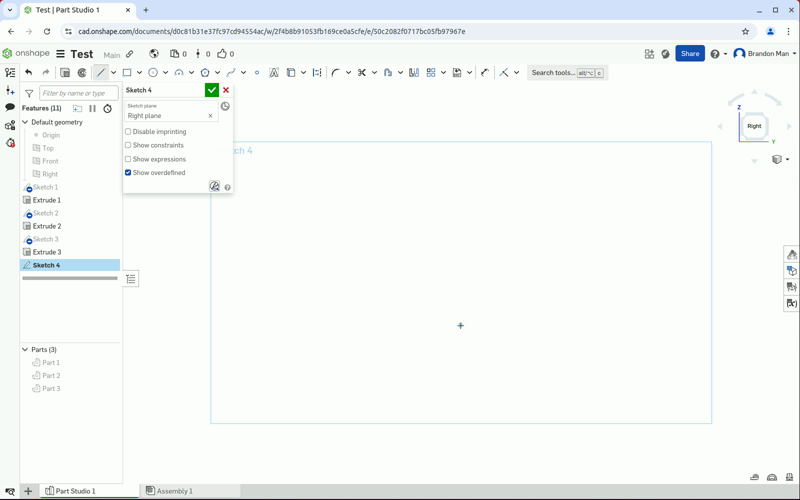
mouse_move(573, 325)
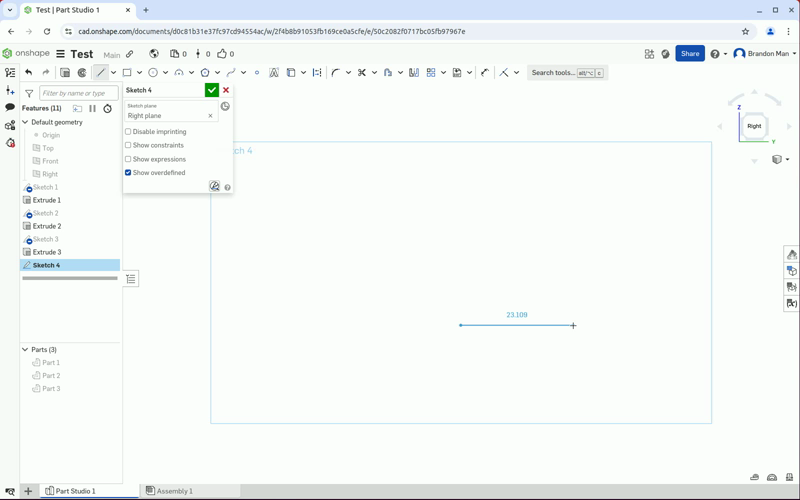
click(573, 325)
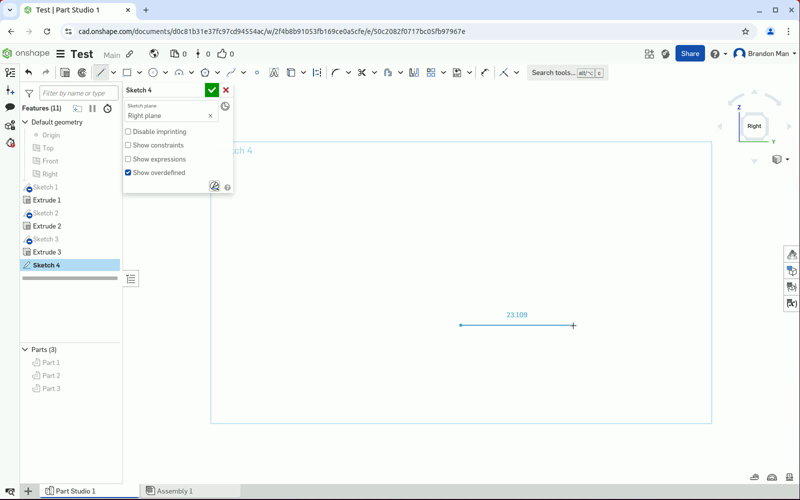
key_up(shift)
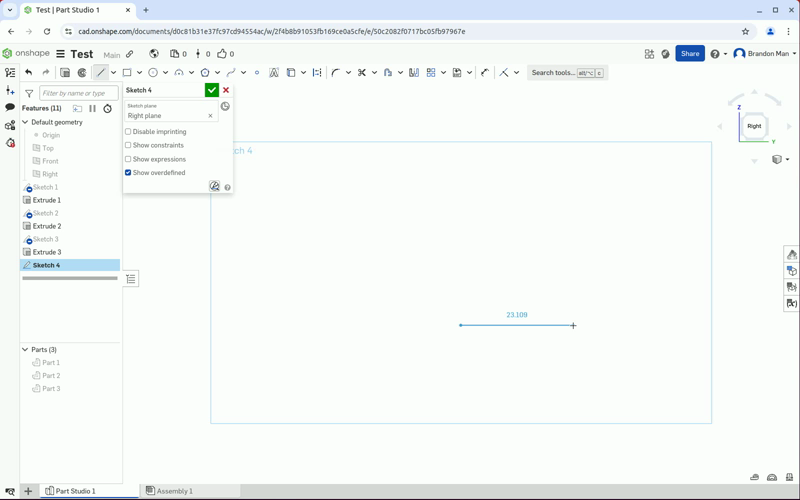
key_down(shift)
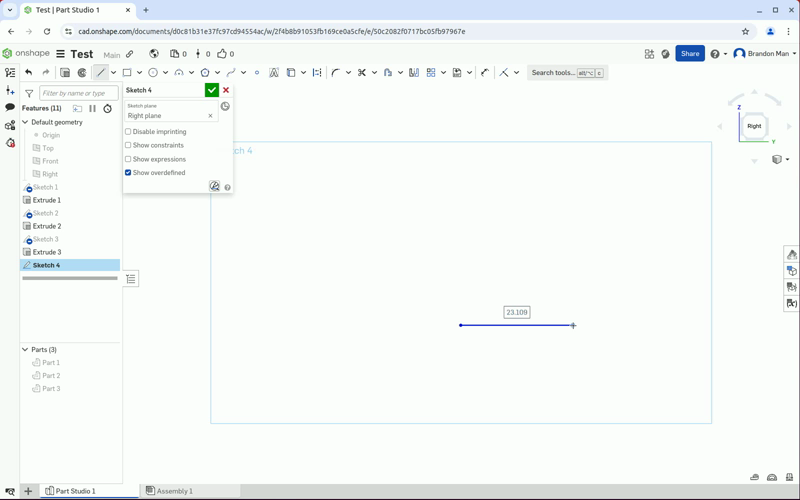
mouse_move(589, 325)
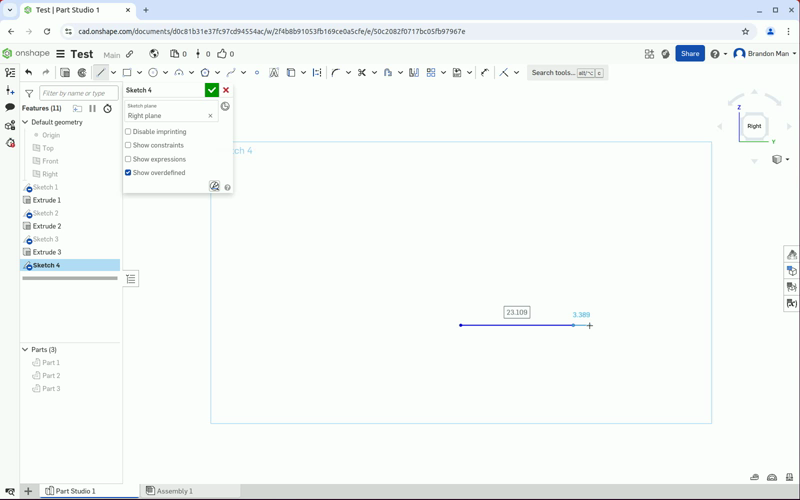
mouse_move(573, 306)
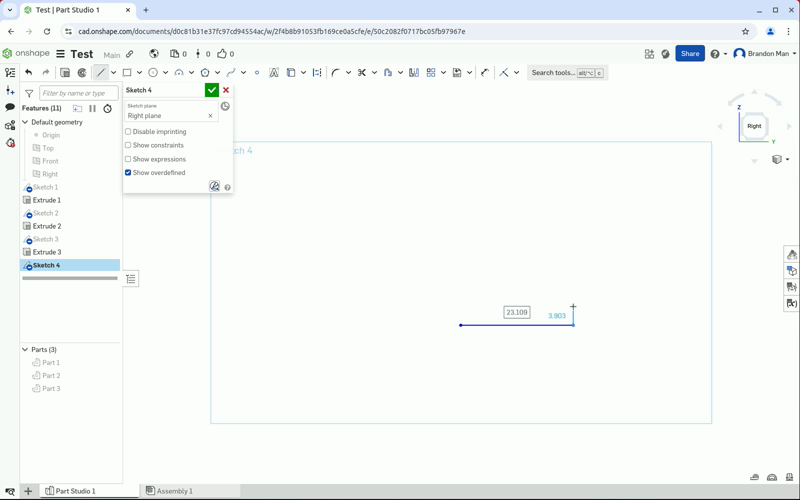
click(573, 306)
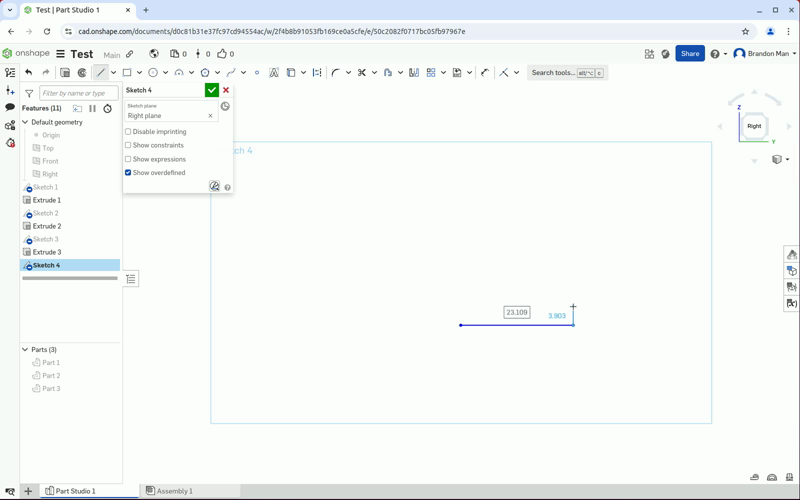
key_up(shift)
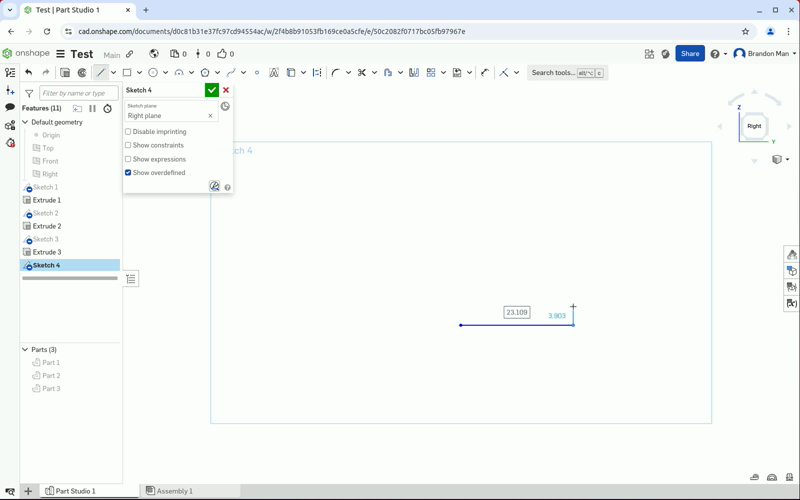
key_down(shift)
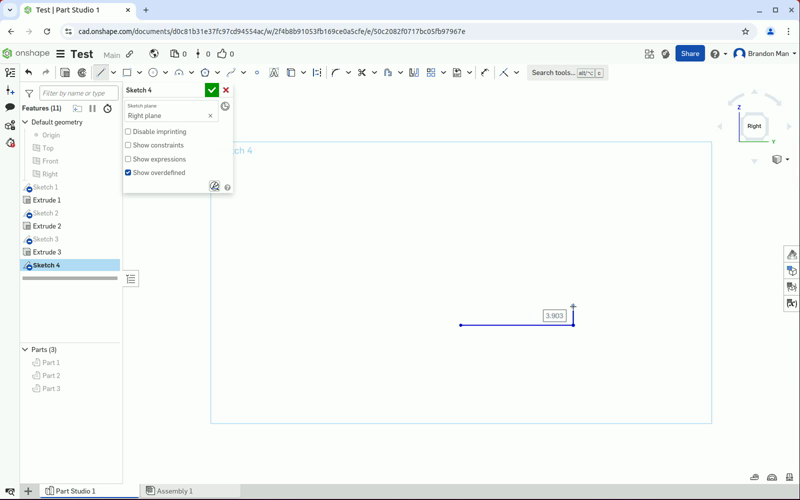
mouse_move(460, 306)
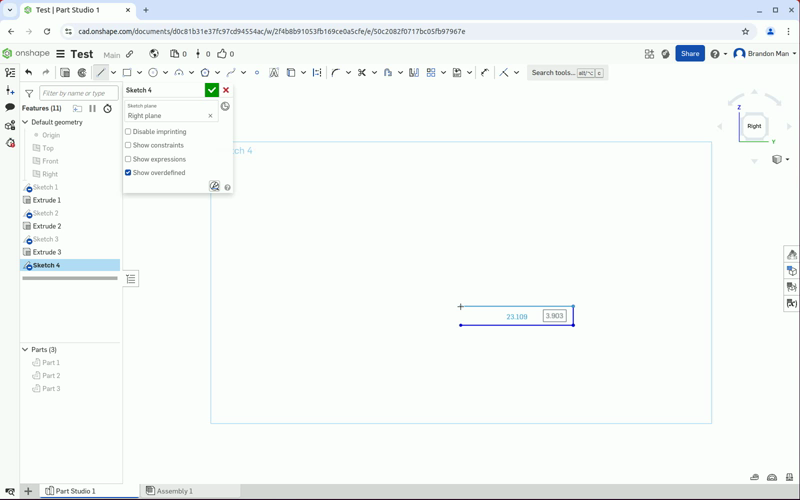
click(460, 306)
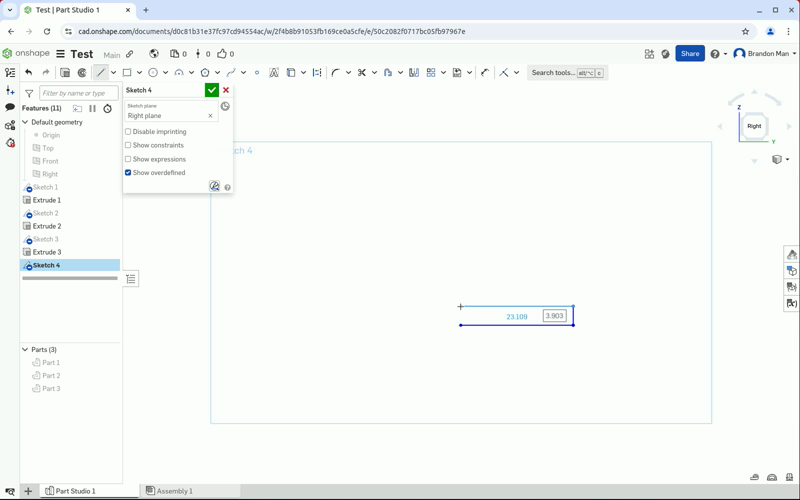
key_up(shift)
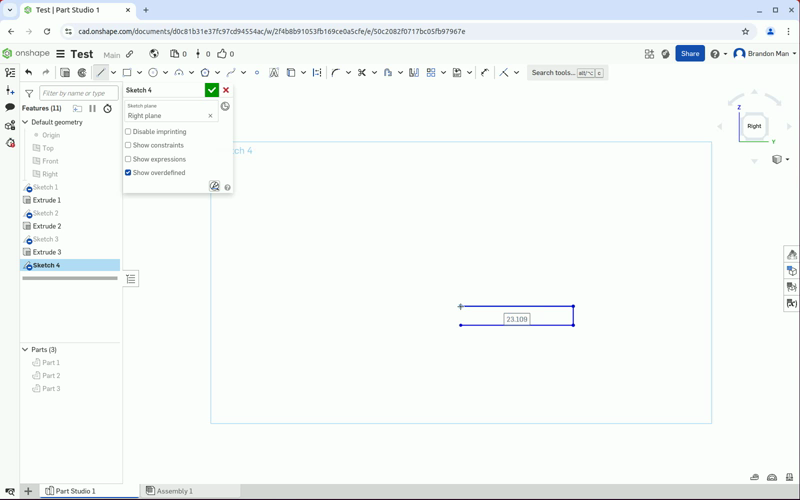
mouse_move(490, 306)
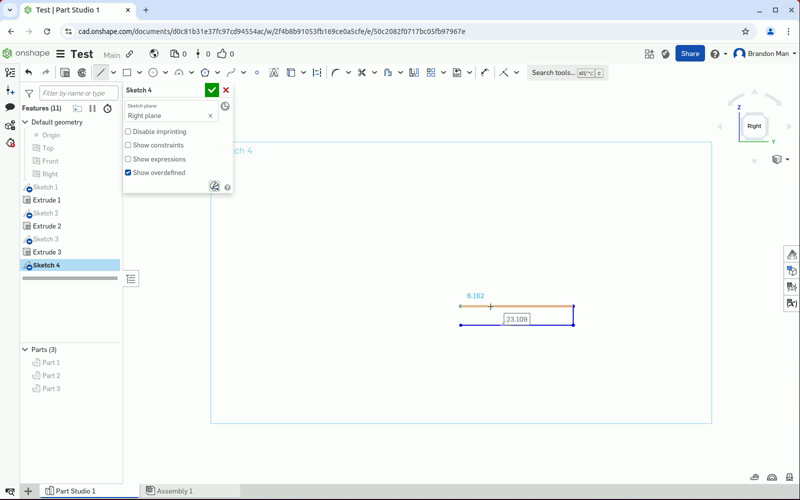
key_down(shift)
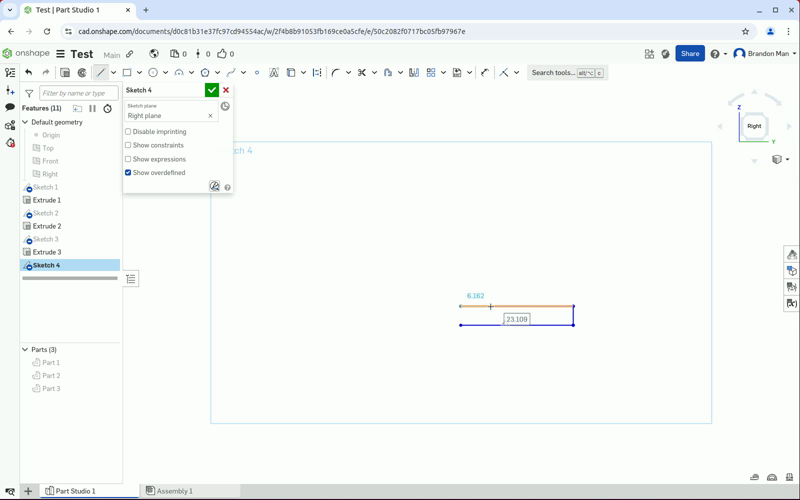
mouse_move(460, 325)
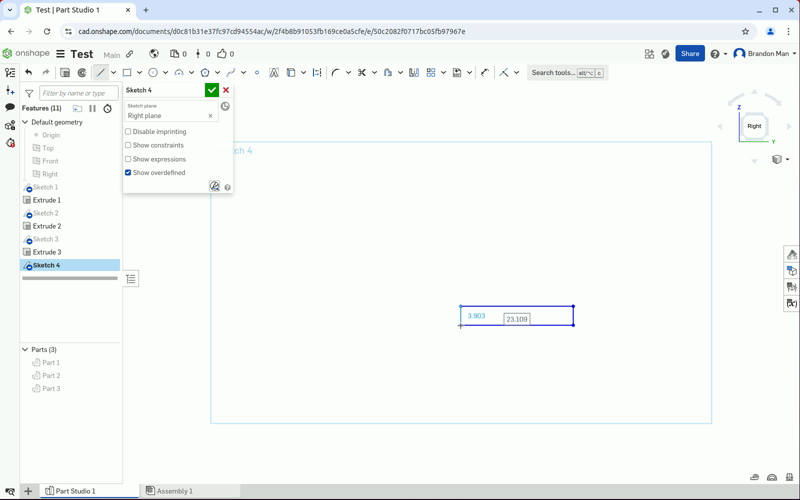
key_up(shift)
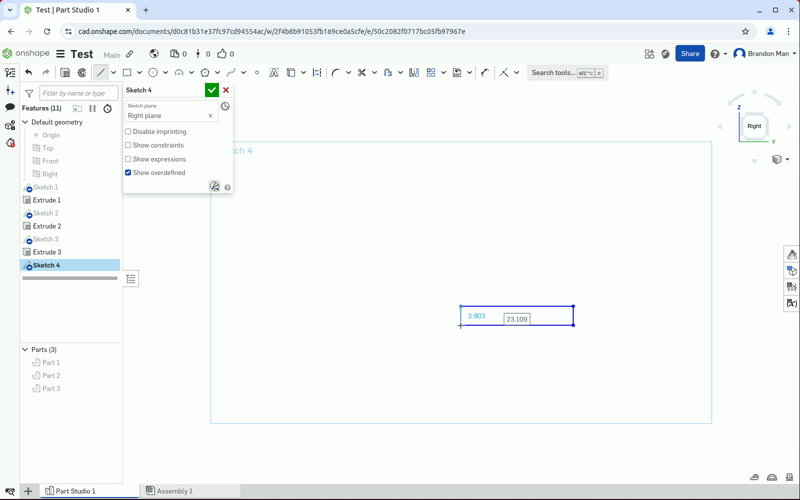
click(460, 325)
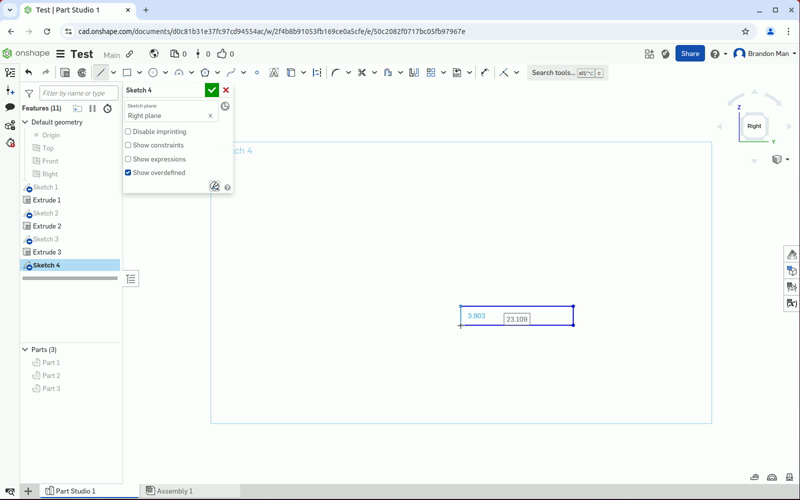
key(esc)
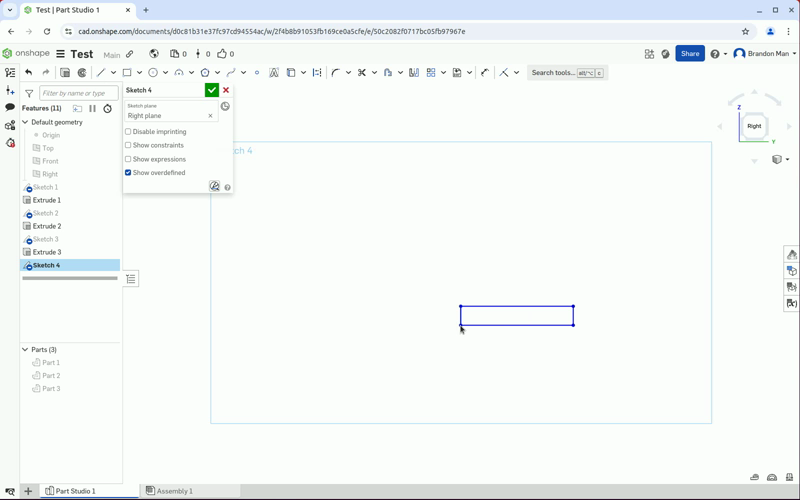
mouse_move(517, 314)
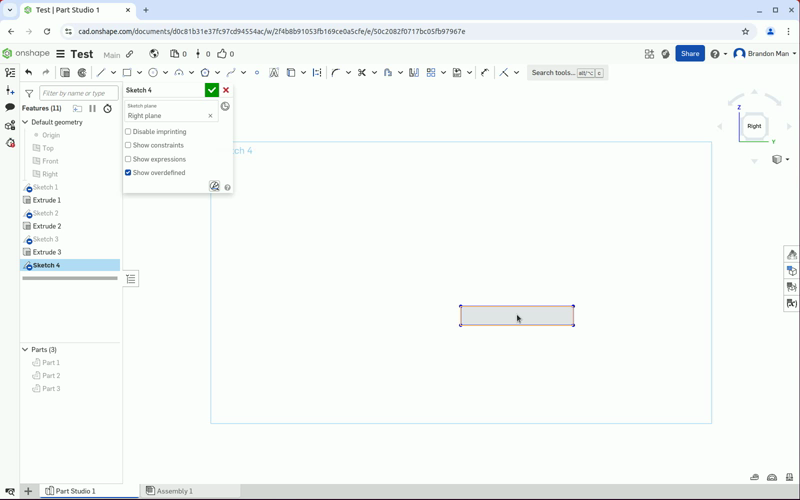
click(517, 314)
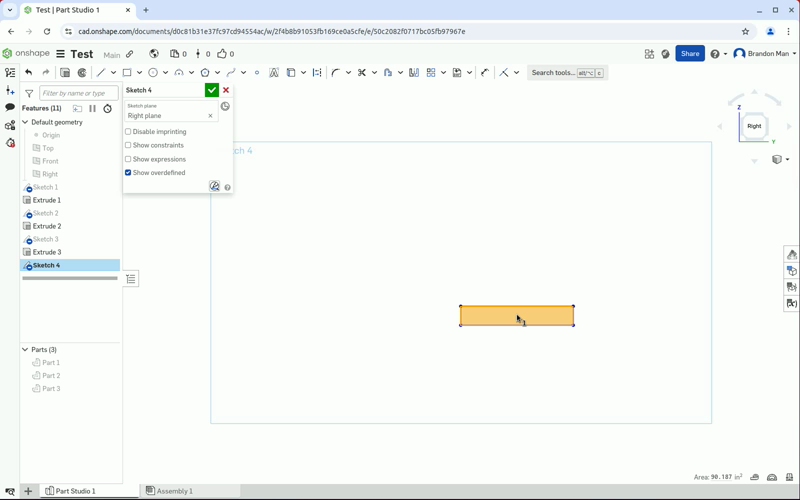
mouse_move(73, 352)
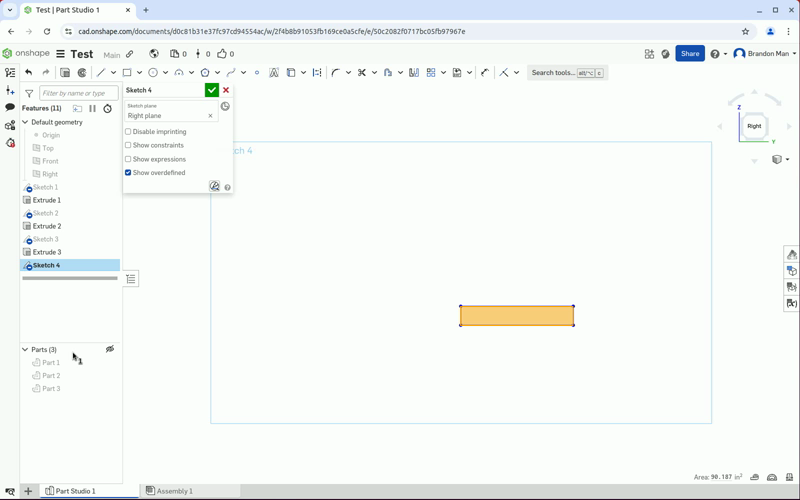
key(shift+y)
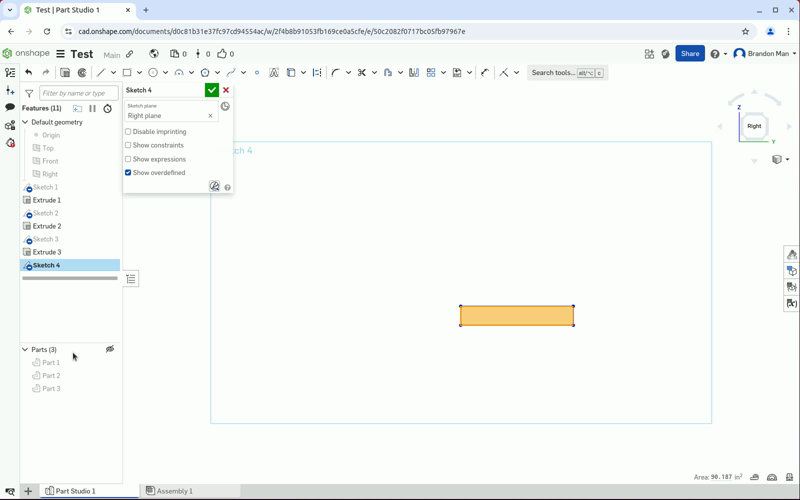
key(shift+e)
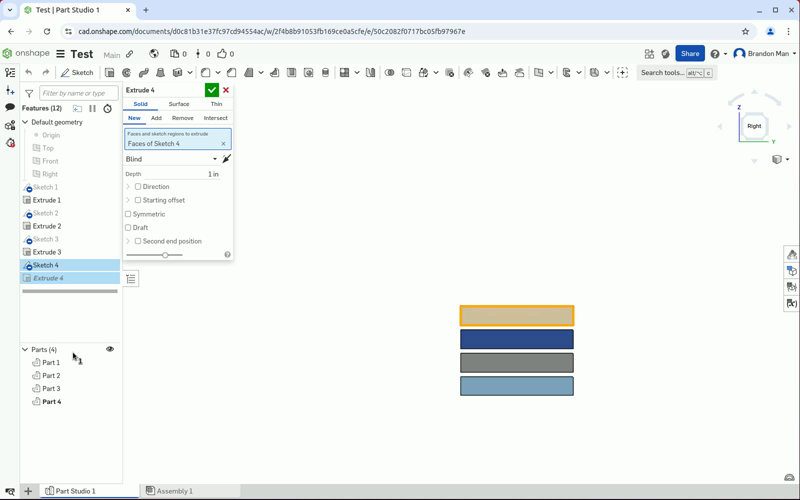
mouse_move(143, 106)
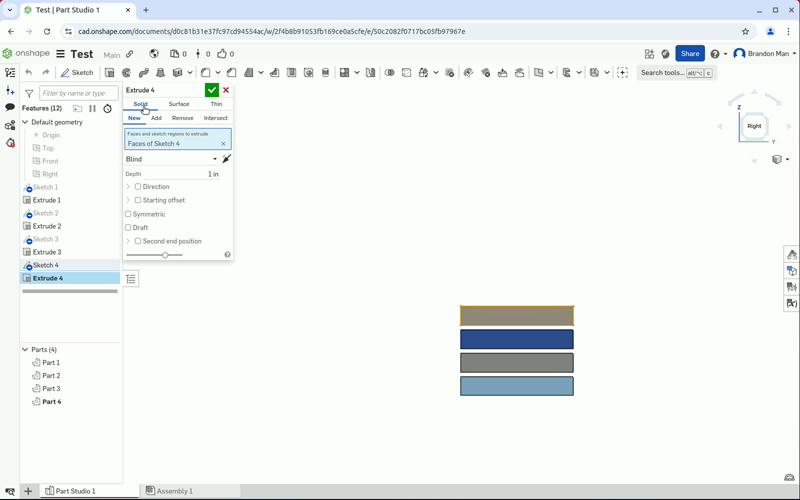
click(143, 106)
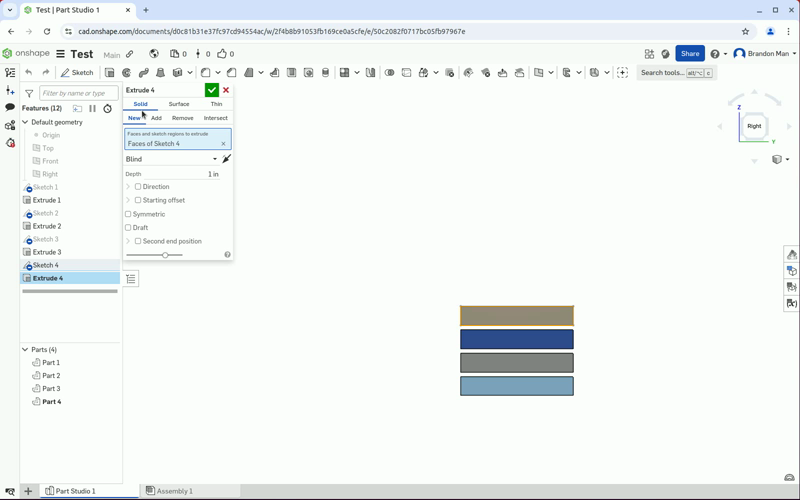
mouse_move(137, 120)
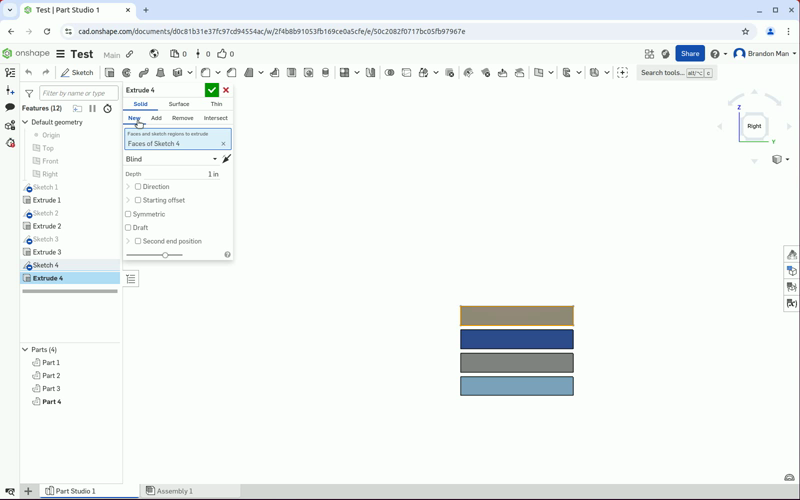
click(137, 120)
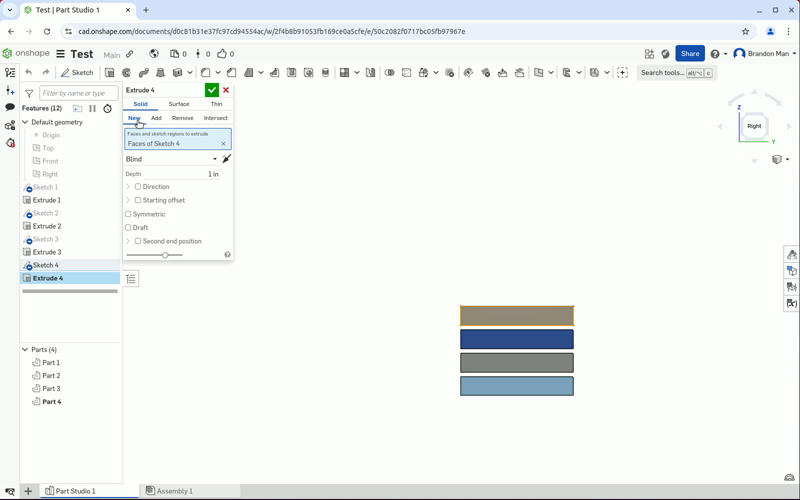
key(tab, 4)
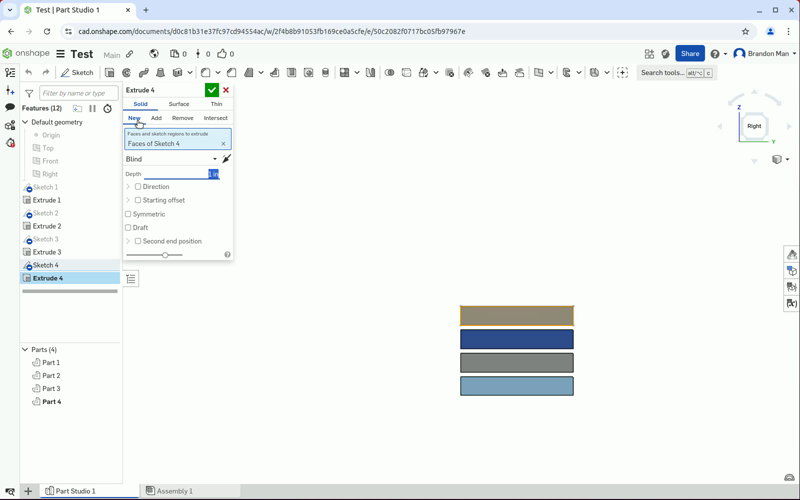
text(3.851)
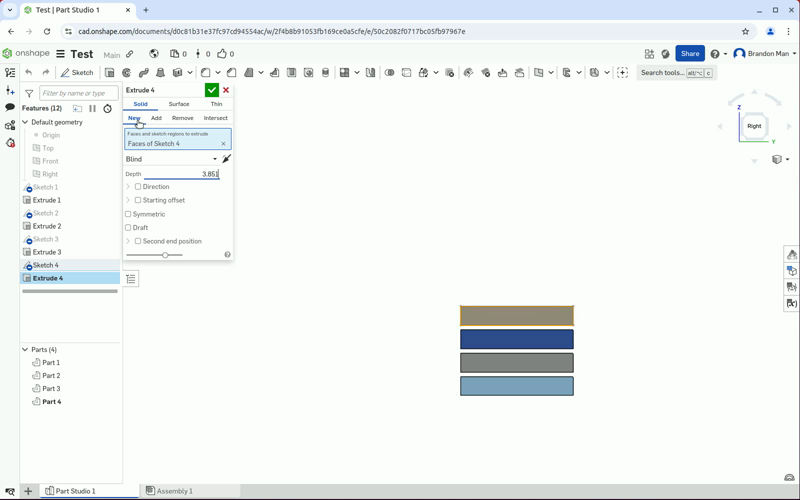
key(enter)
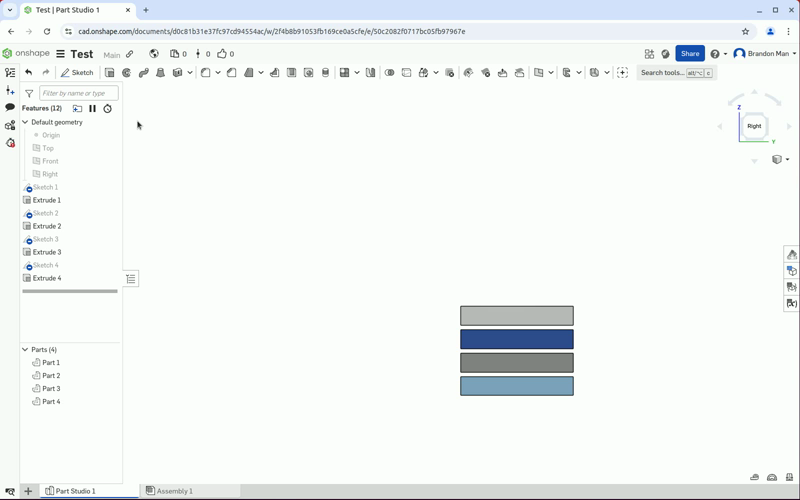
key(shift+h)
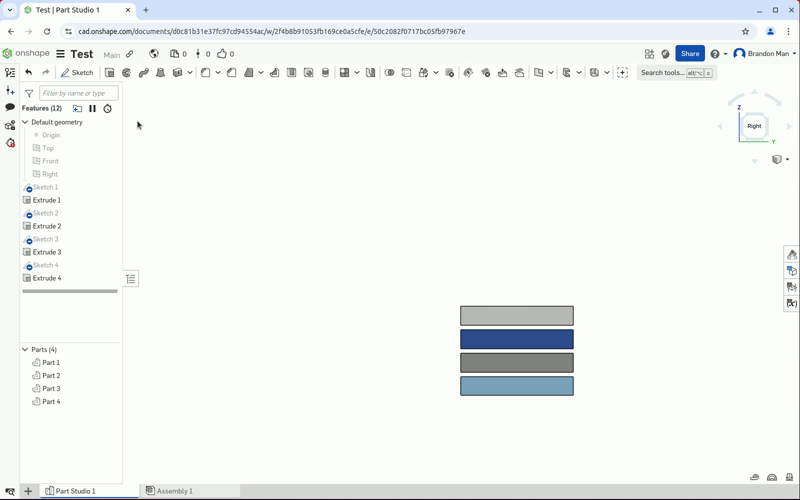
key(shift+h)
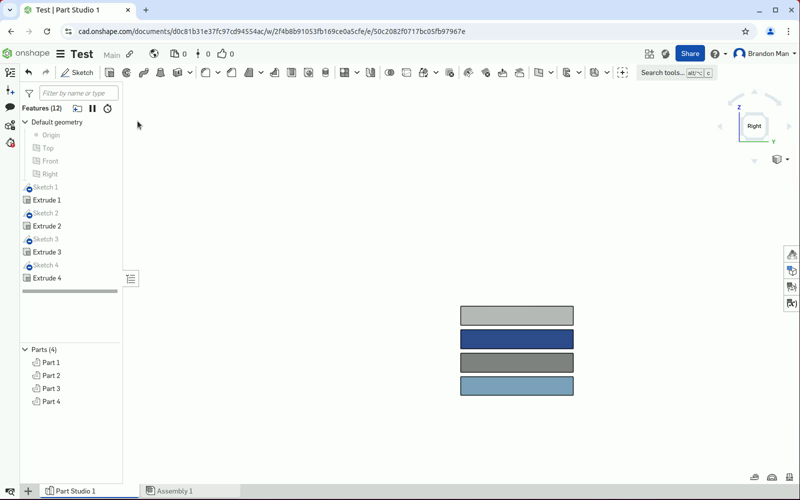
mouse_move(73, 189)
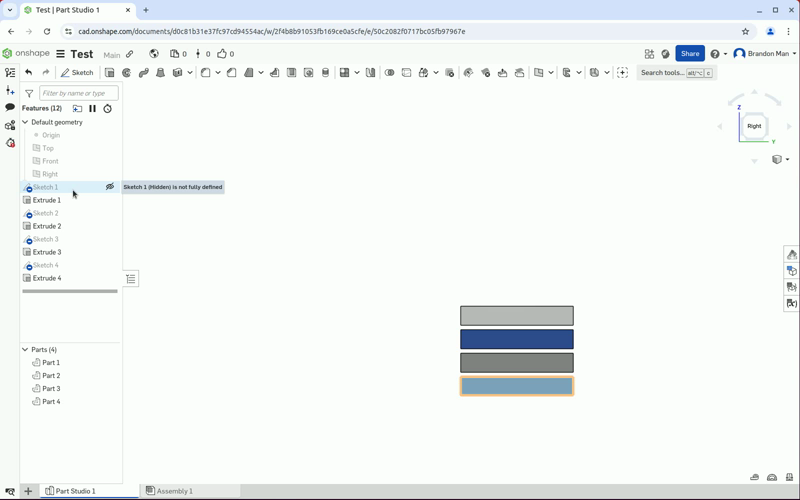
click(73, 189)
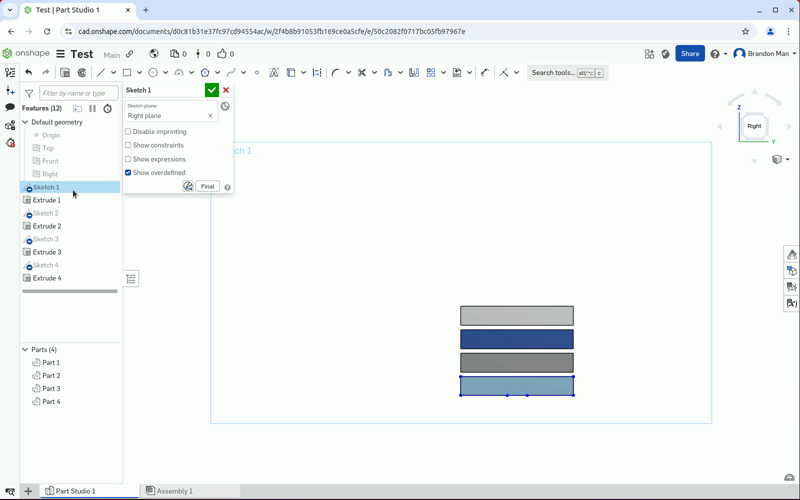
mouse_move(229, 92)
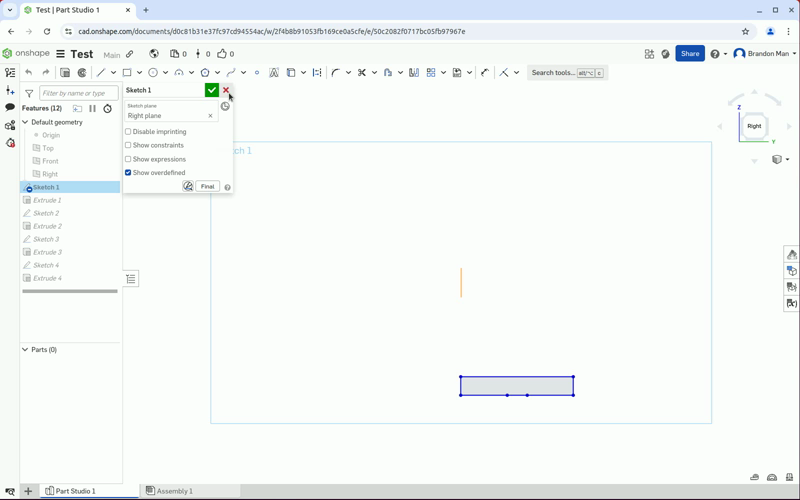
click(229, 92)
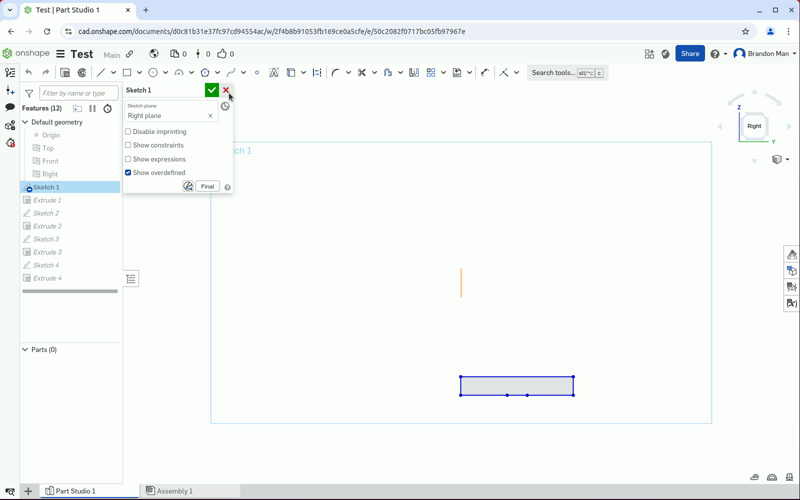
key(shift+s)
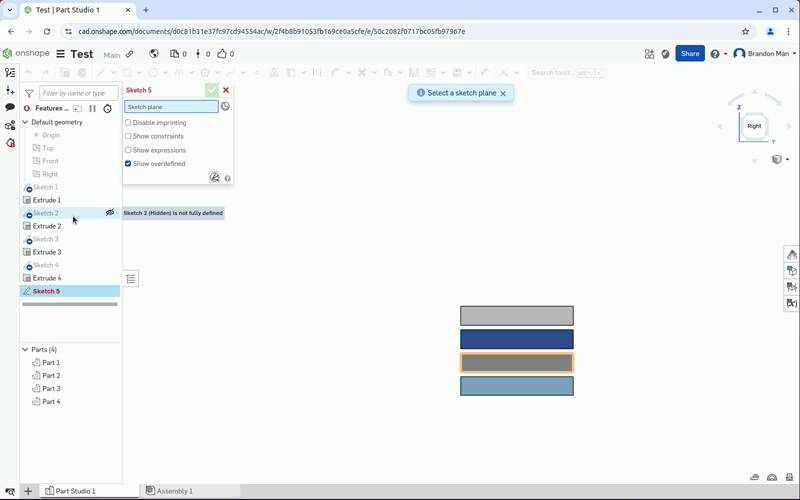
scroll(3)
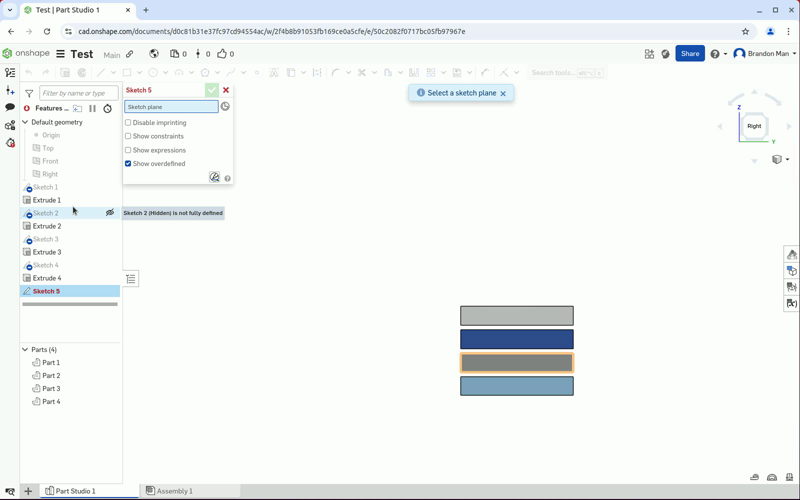
mouse_move(73, 176)
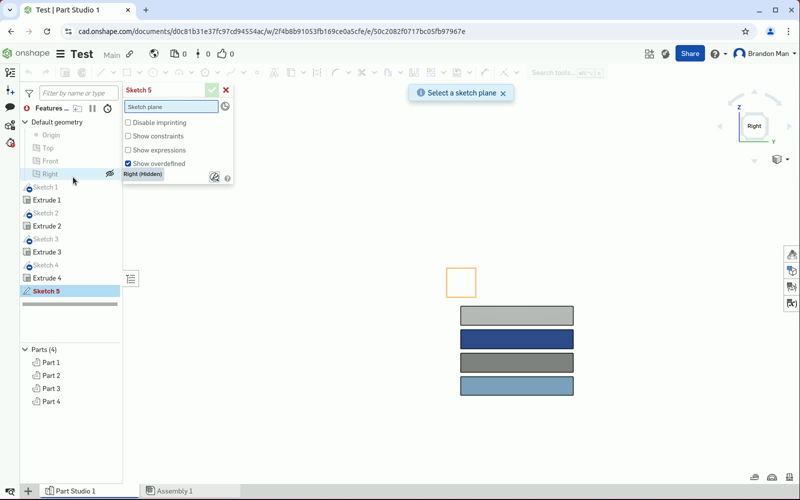
click(73, 176)
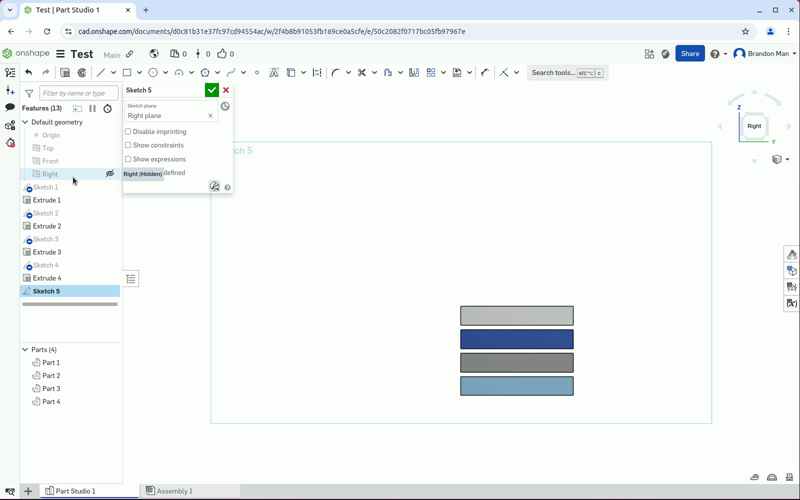
mouse_move(73, 352)
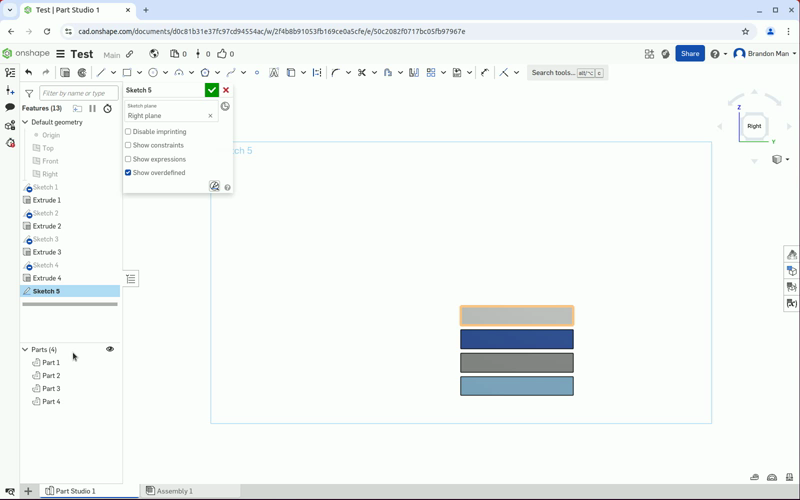
key(y)
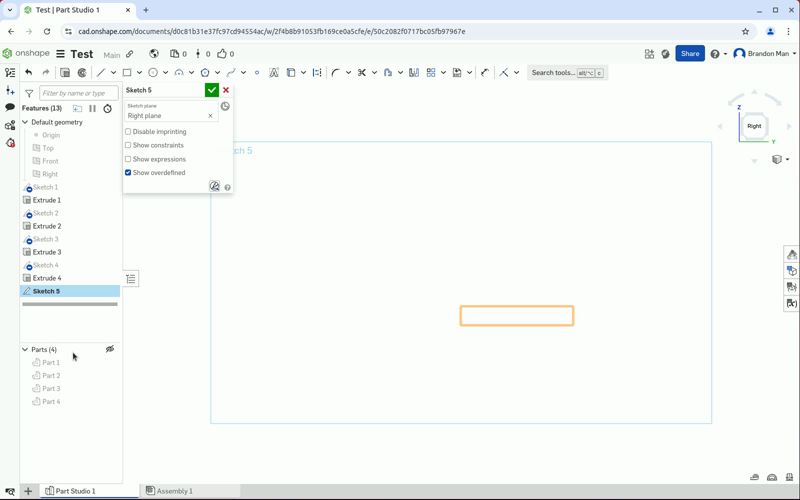
key(l)
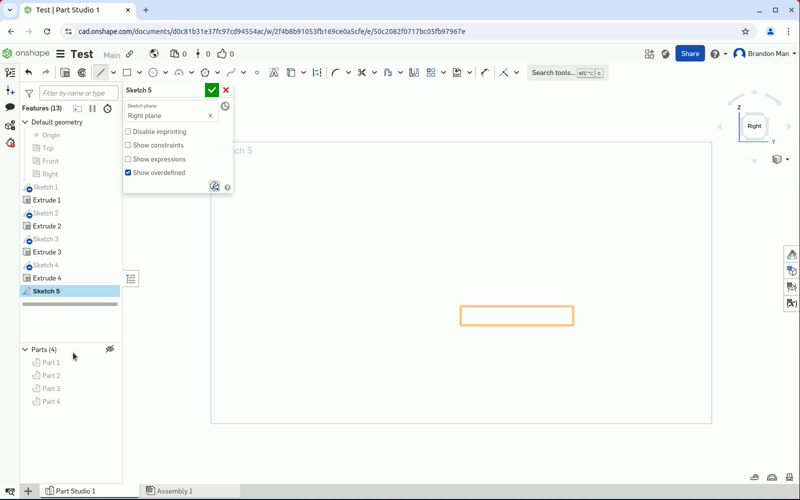
key_down(shift)
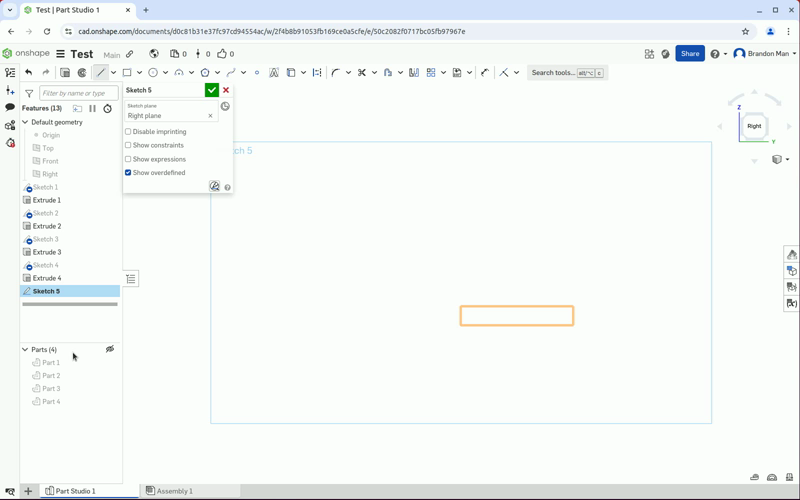
mouse_move(460, 301)
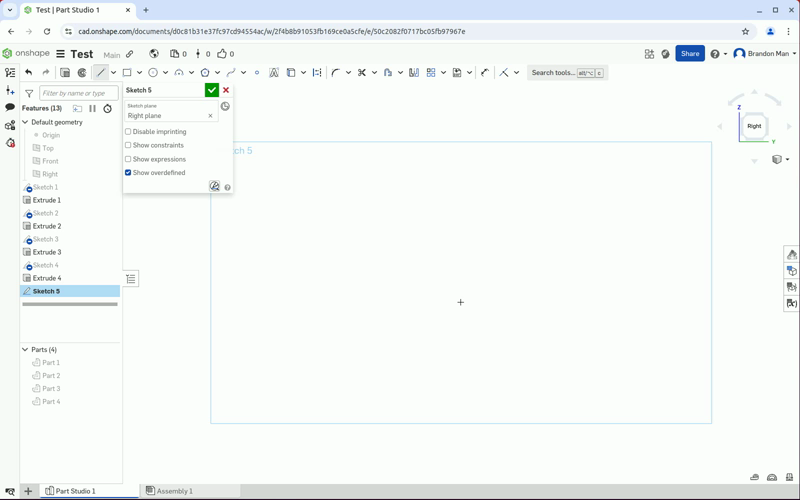
click(460, 301)
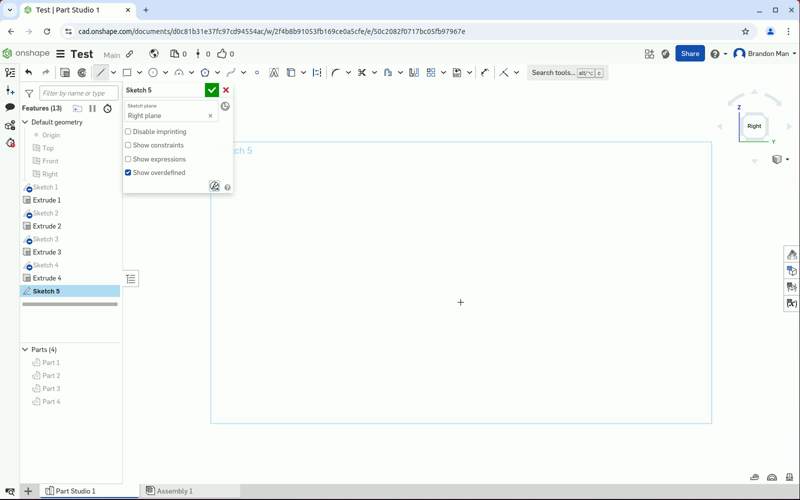
key_up(shift)
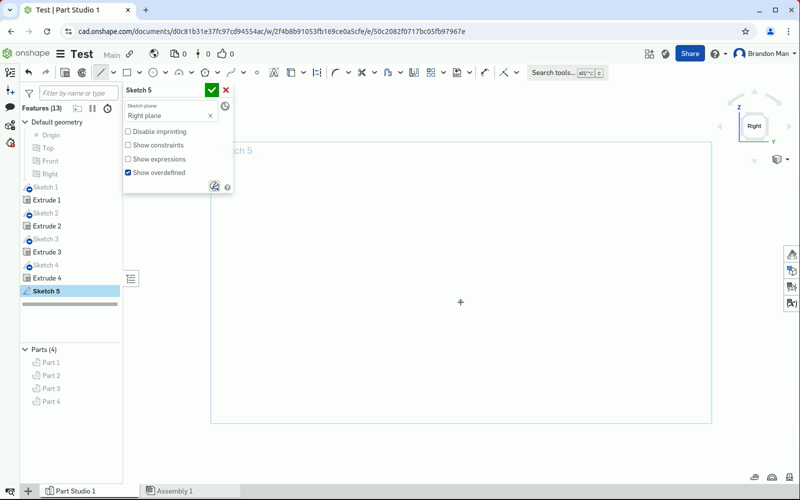
key_down(shift)
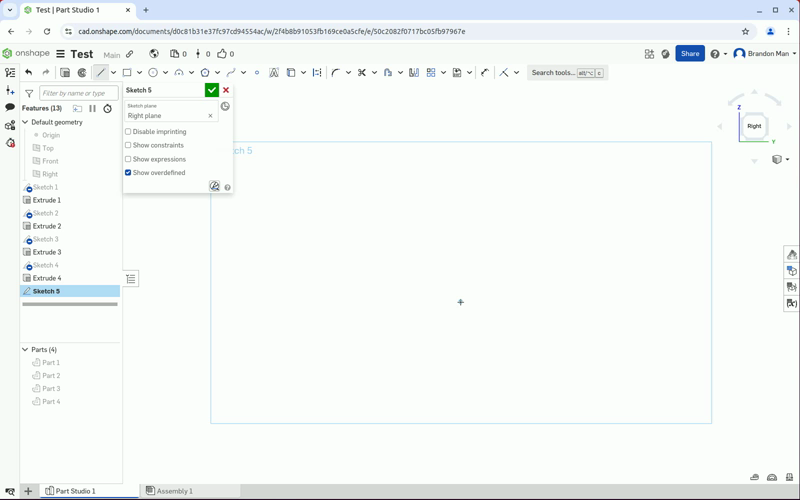
mouse_move(573, 301)
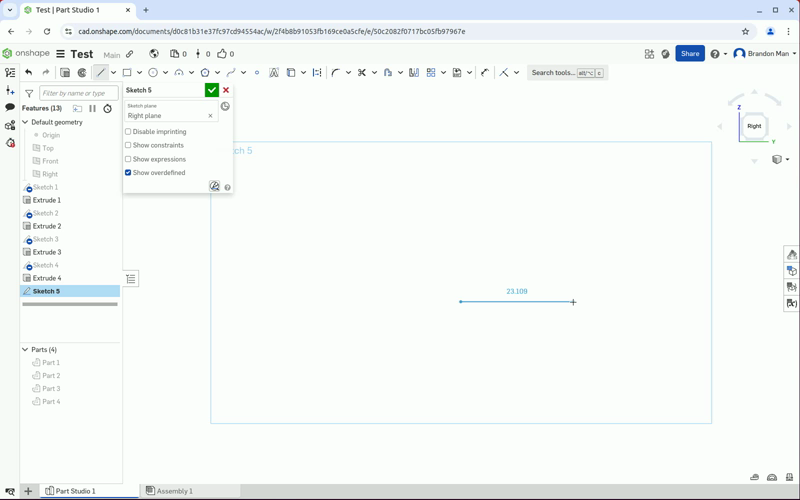
click(573, 301)
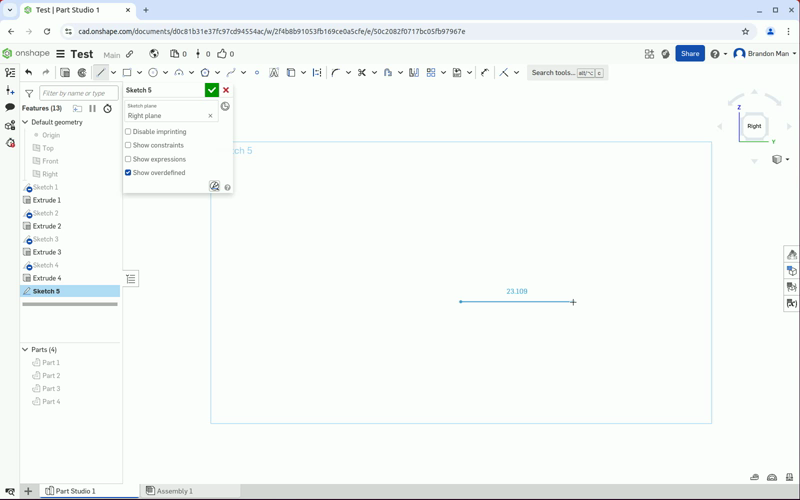
key_up(shift)
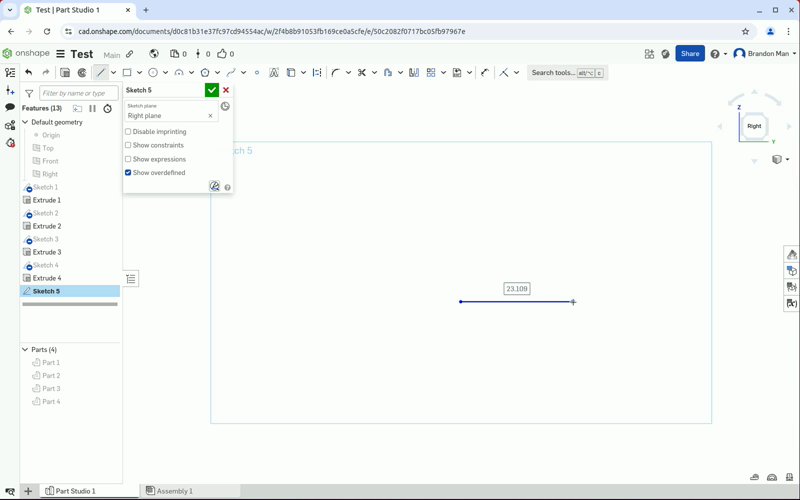
key_down(shift)
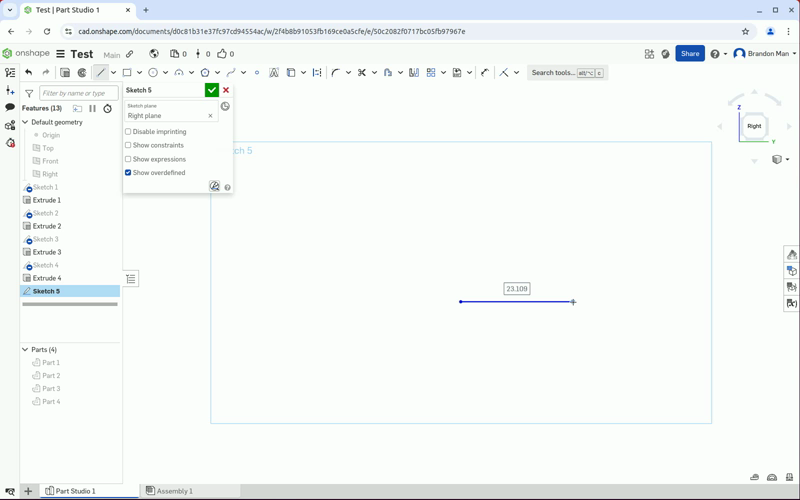
mouse_move(589, 301)
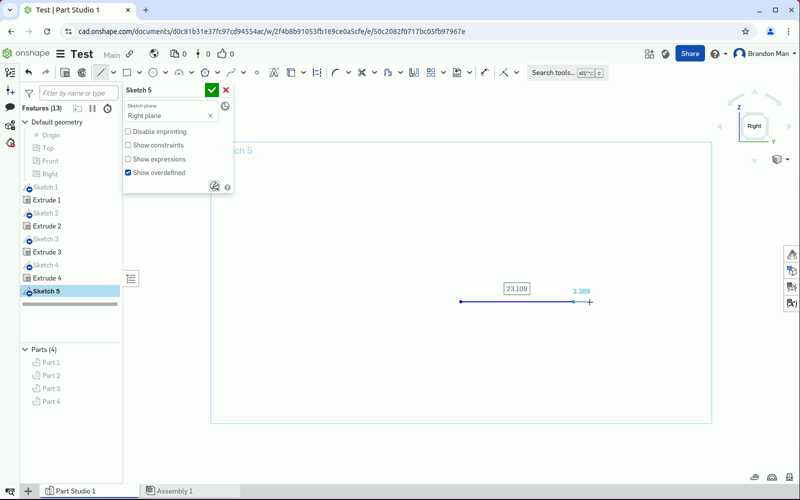
mouse_move(573, 282)
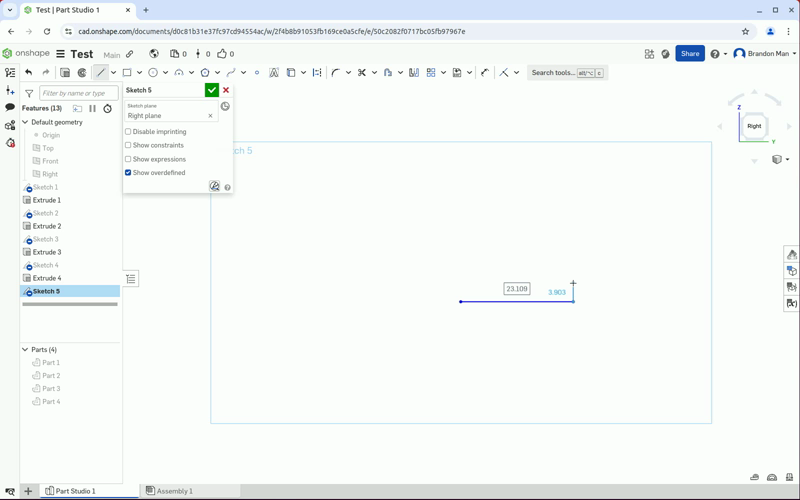
click(573, 282)
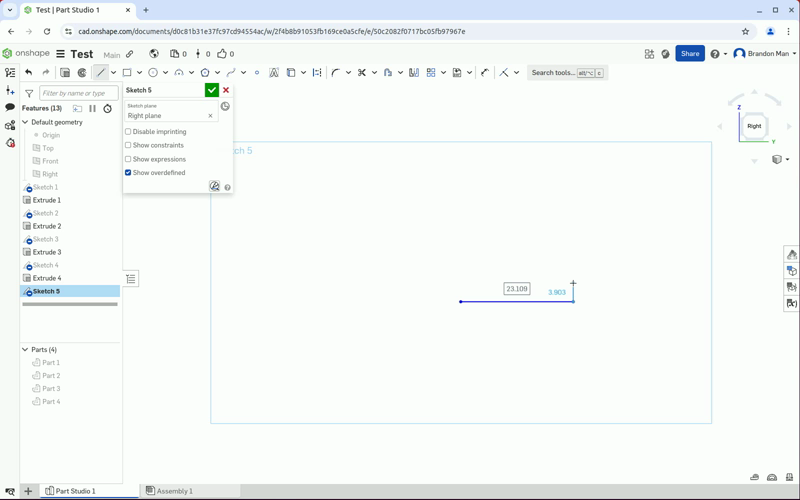
key_up(shift)
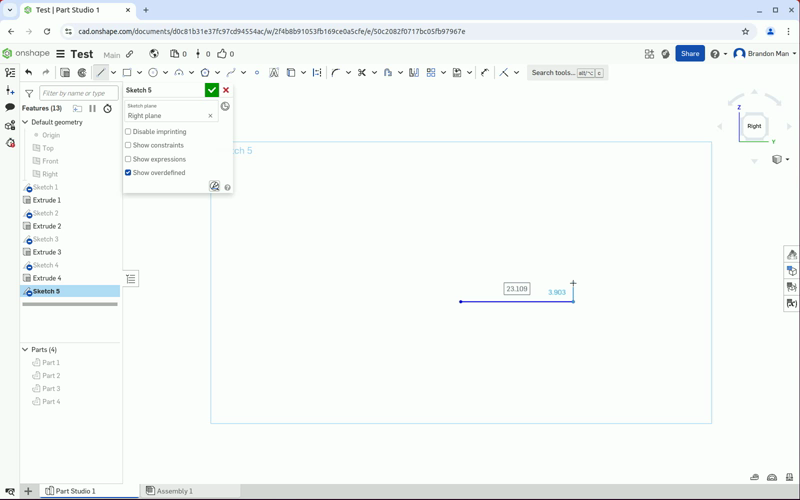
key_down(shift)
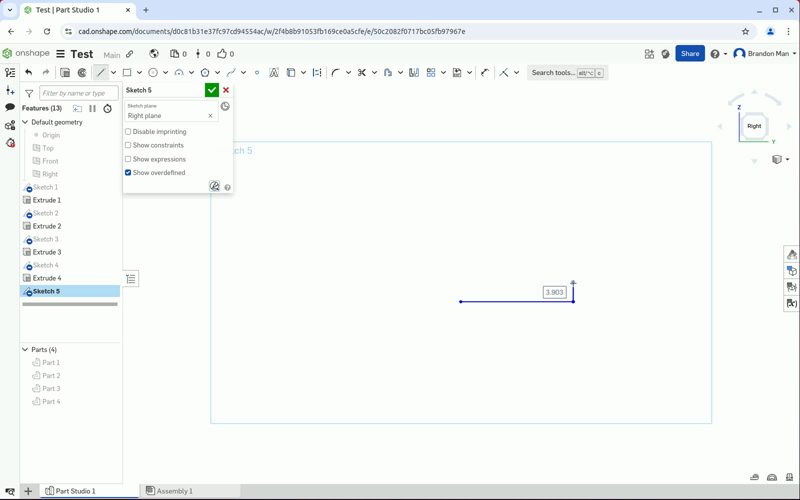
mouse_move(589, 282)
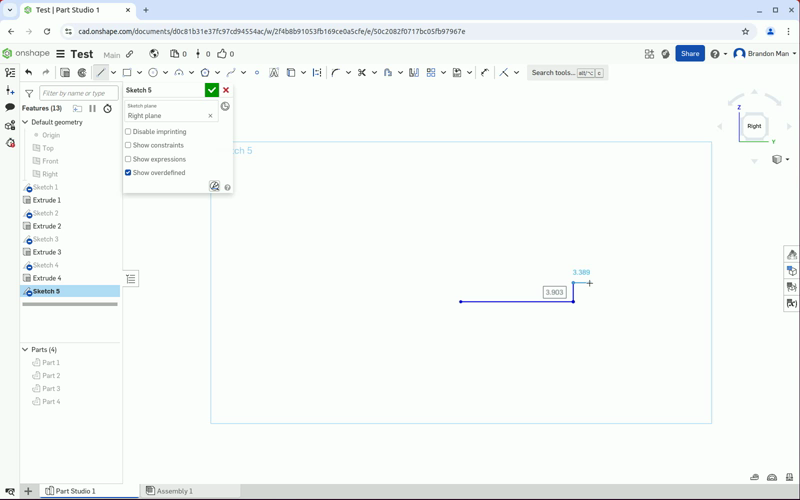
mouse_move(548, 282)
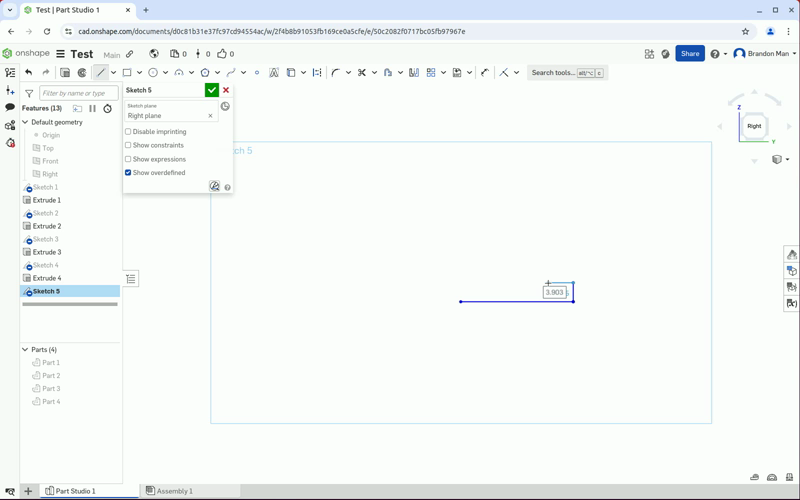
click(548, 282)
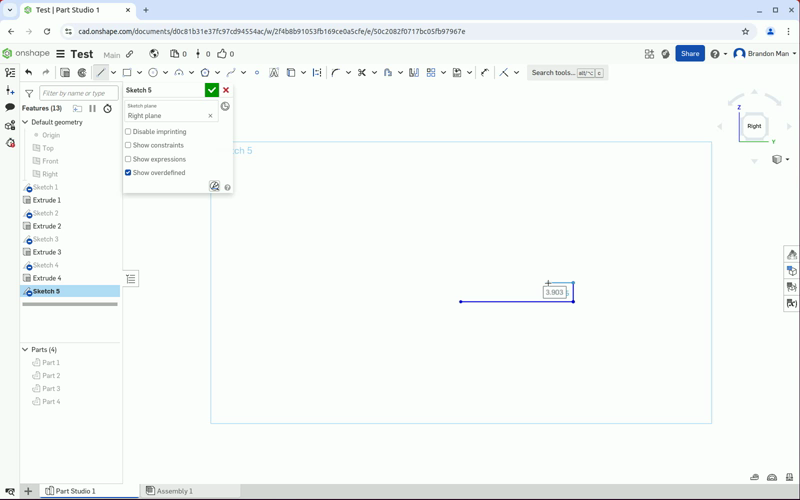
key_up(shift)
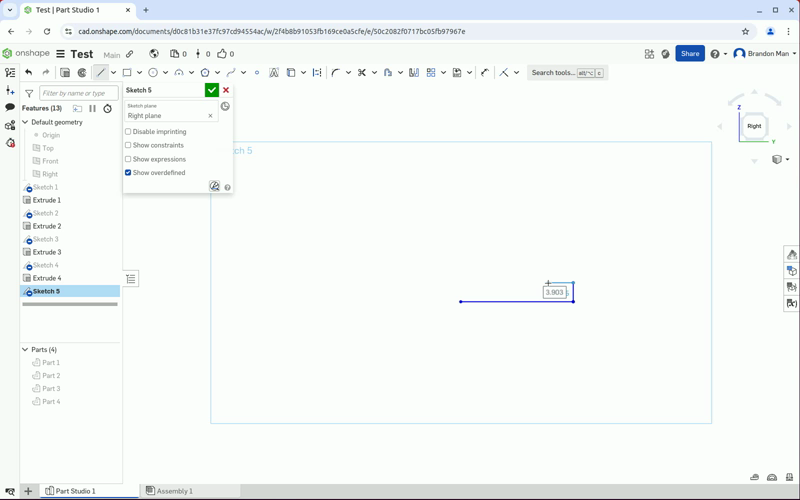
key_down(shift)
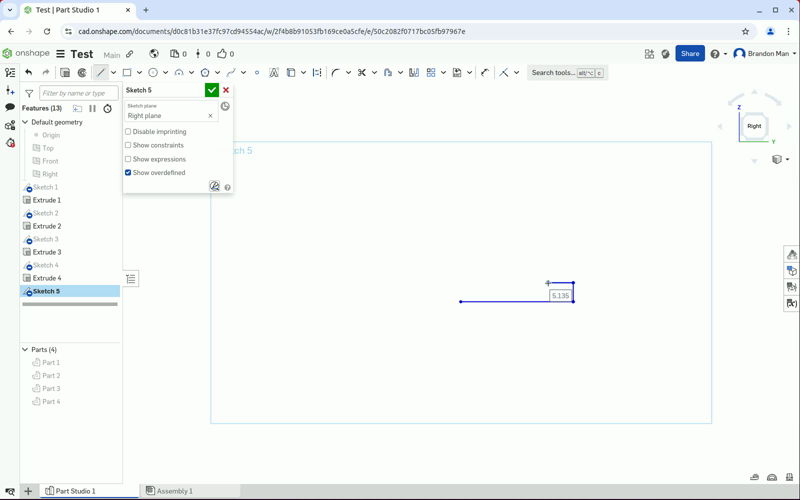
mouse_move(485, 282)
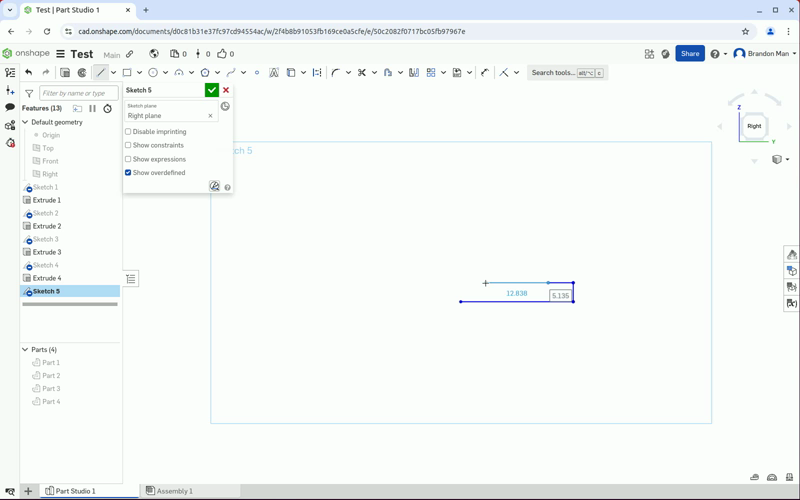
click(485, 282)
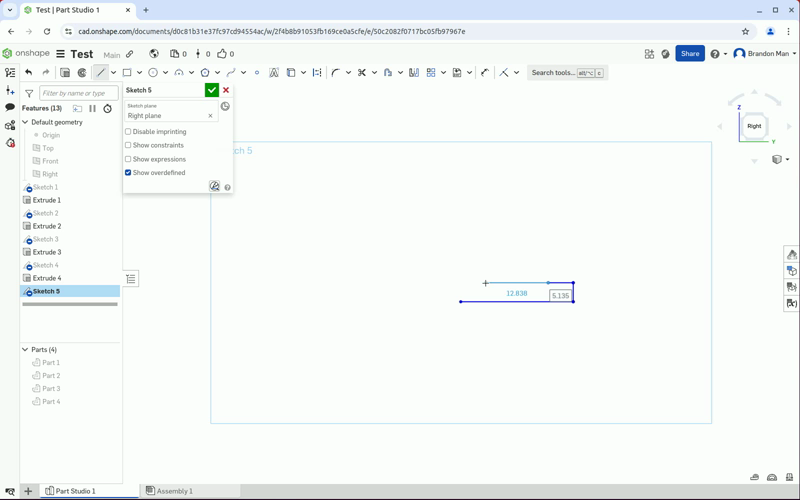
key_up(shift)
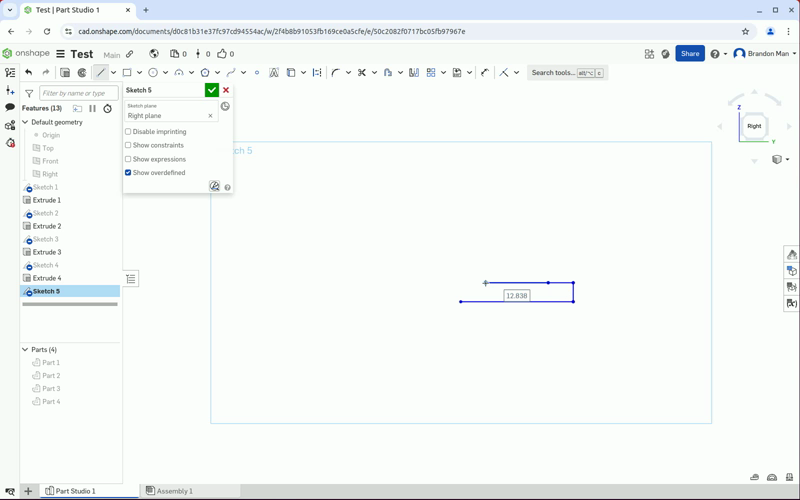
key_down(shift)
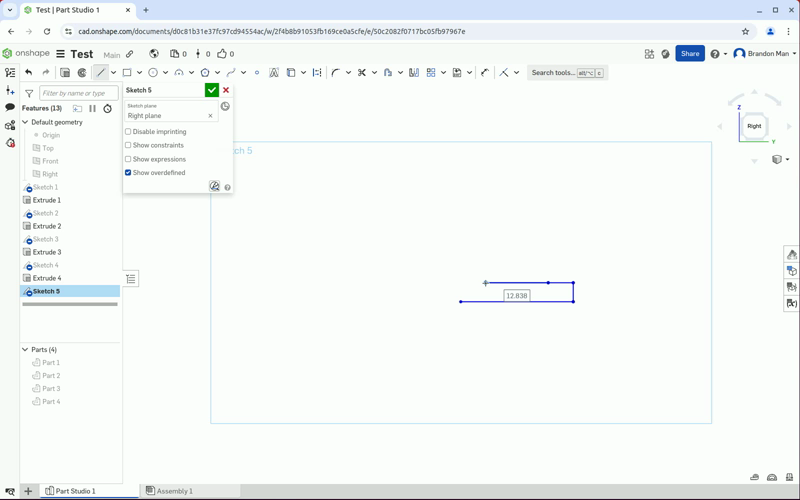
mouse_move(515, 282)
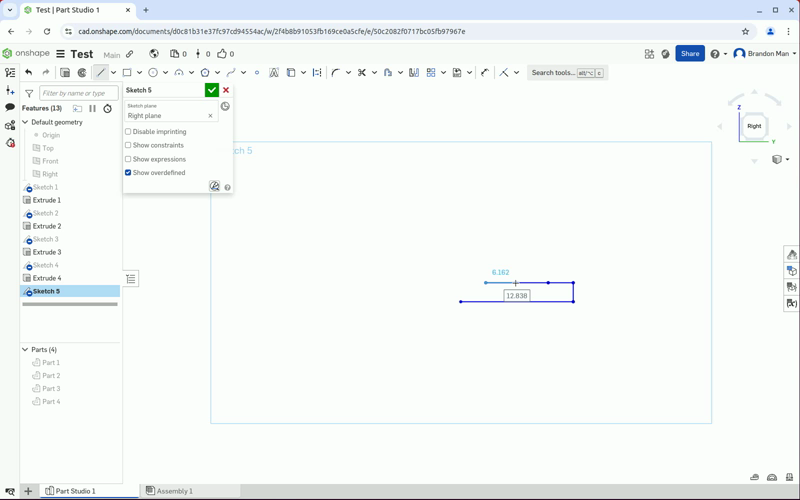
mouse_move(460, 282)
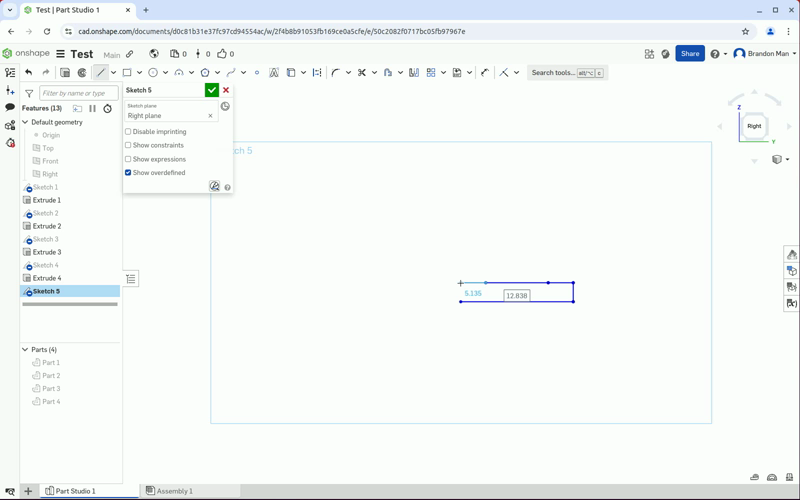
click(460, 282)
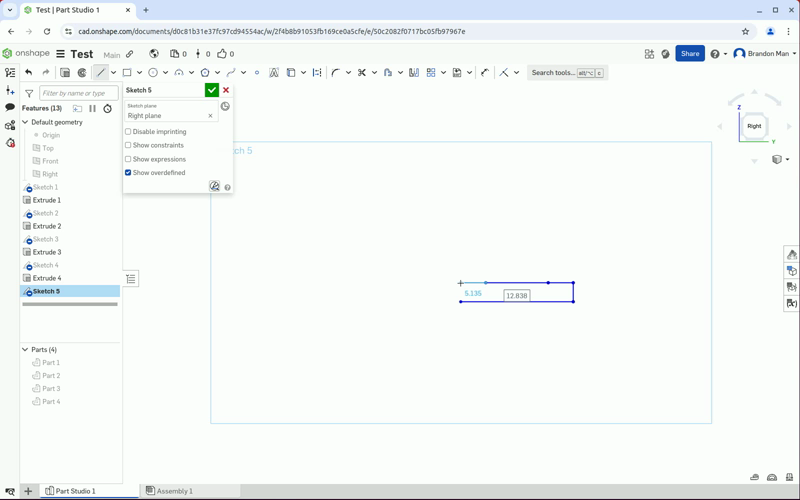
key_up(shift)
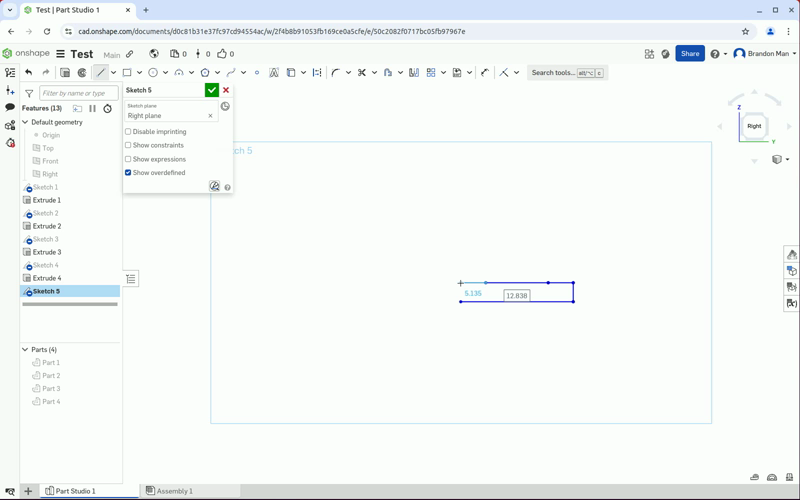
mouse_move(490, 282)
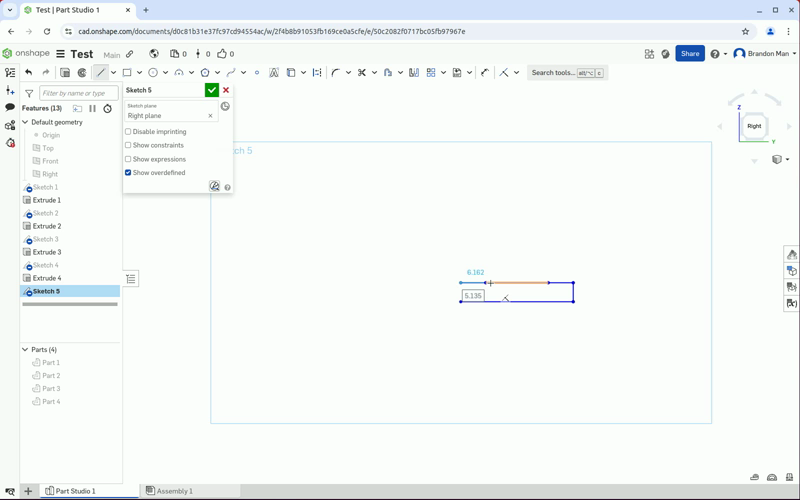
key_down(shift)
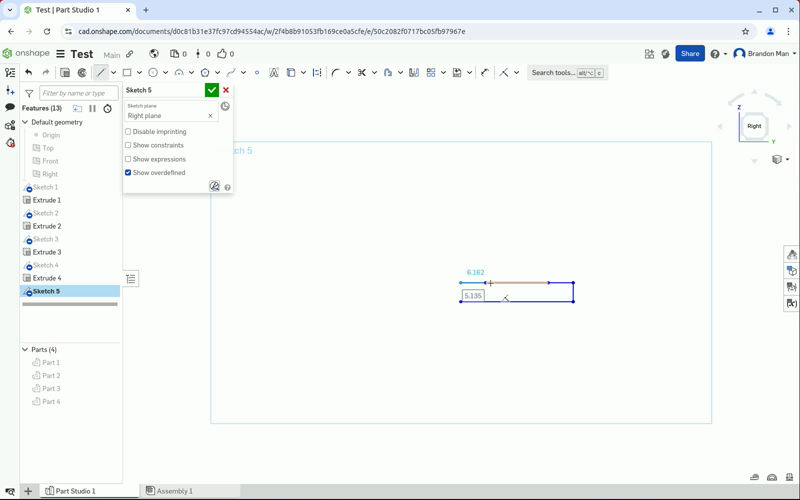
mouse_move(460, 301)
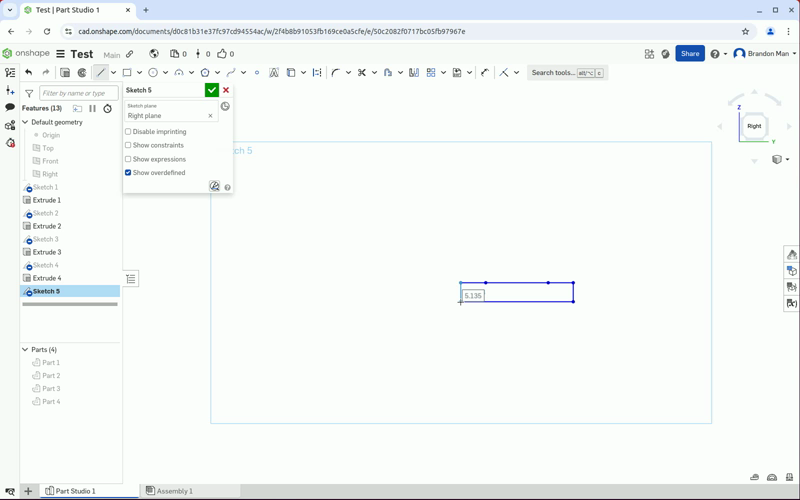
key_up(shift)
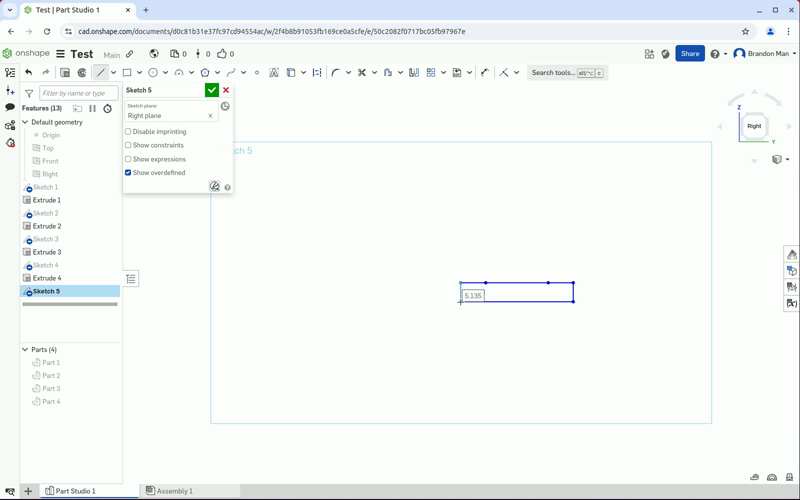
click(460, 301)
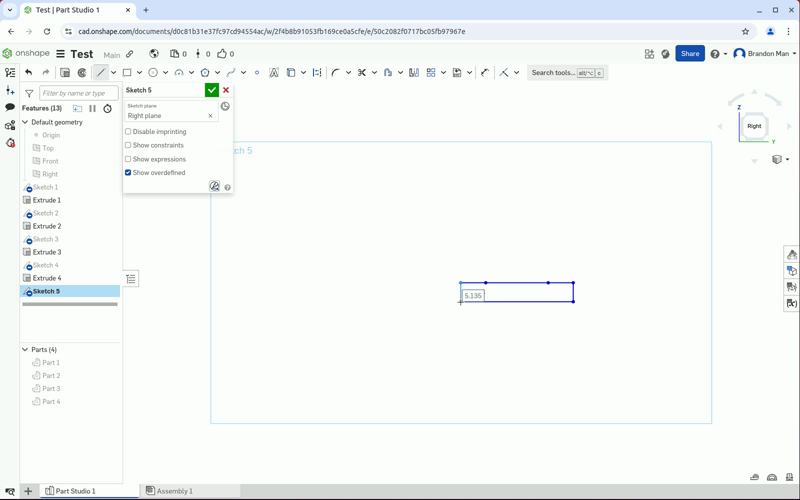
key(esc)
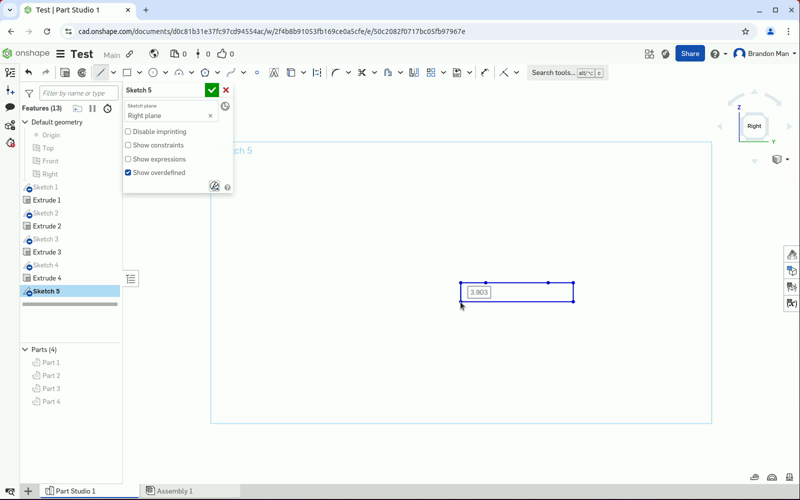
mouse_move(568, 291)
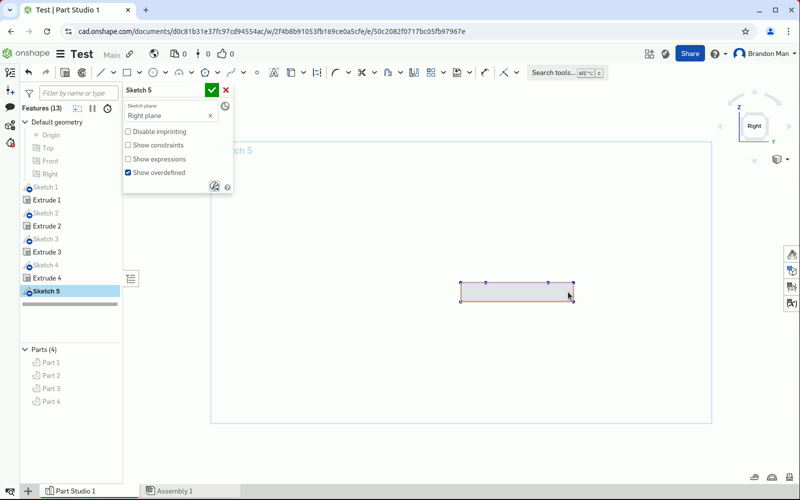
click(568, 291)
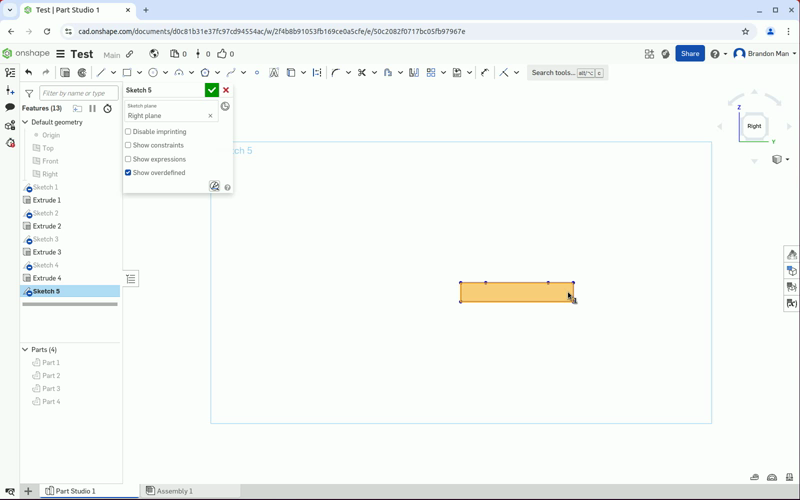
mouse_move(73, 352)
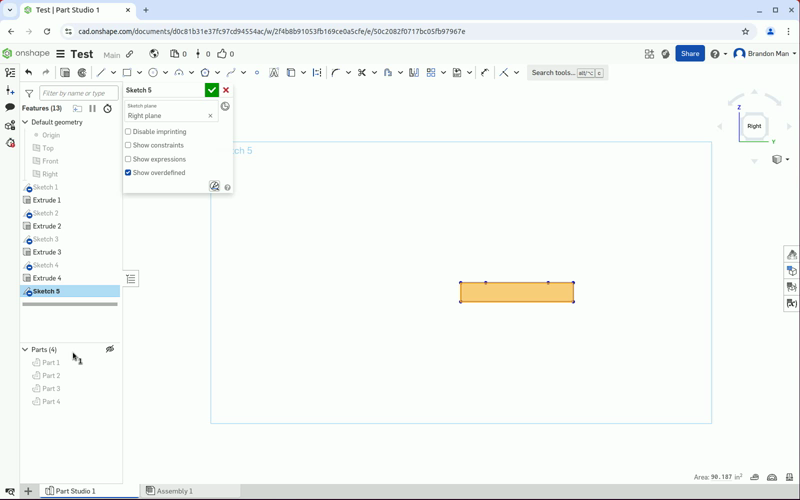
key(shift+y)
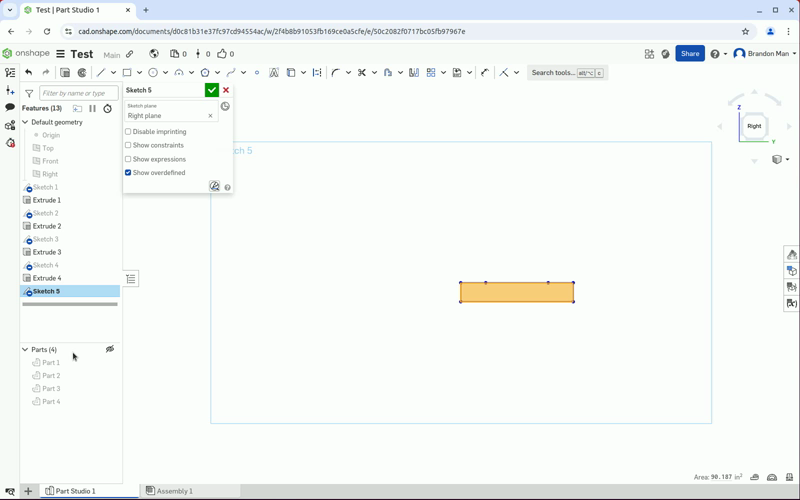
key(shift+e)
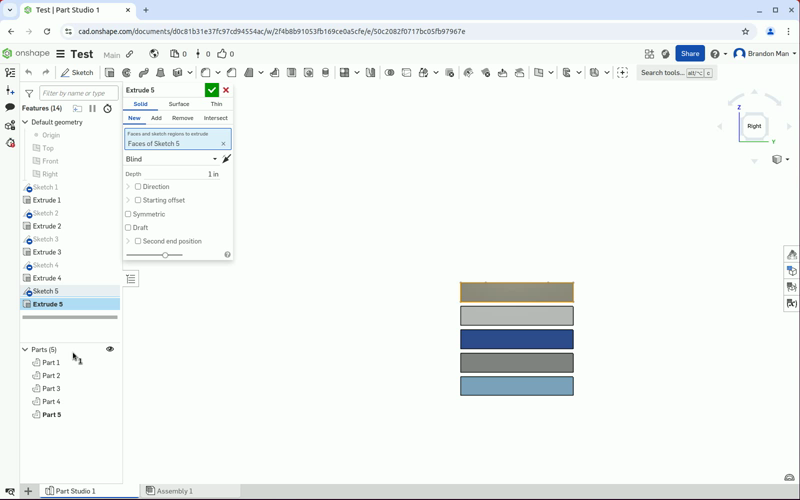
mouse_move(143, 106)
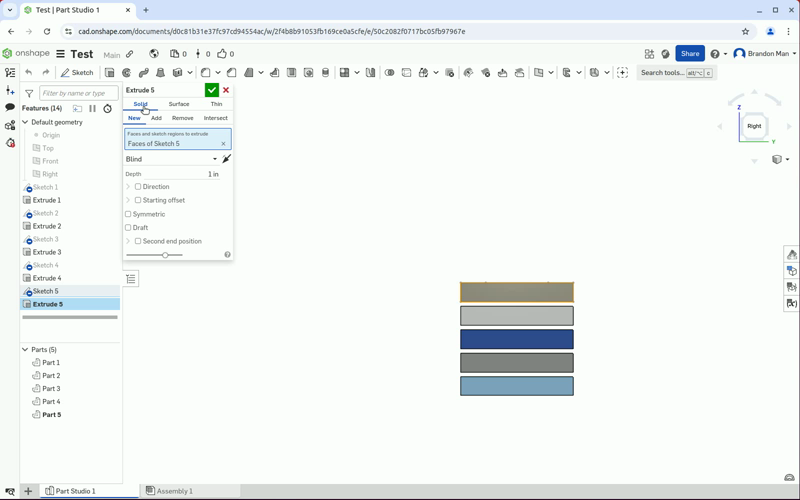
click(143, 106)
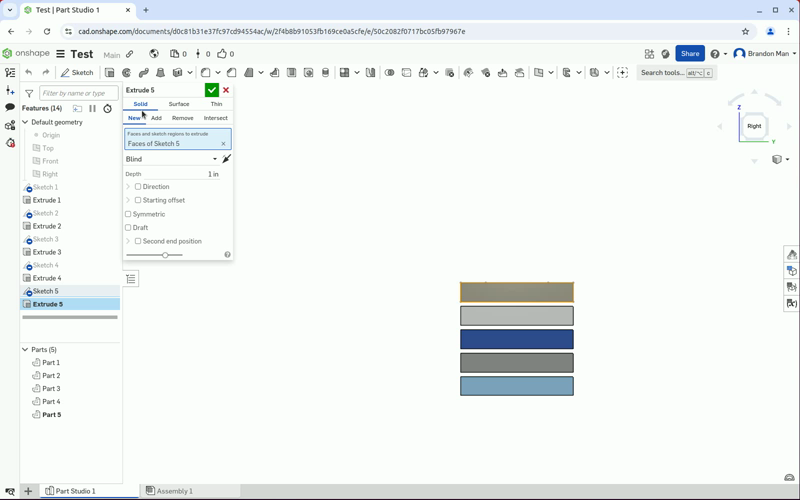
mouse_move(137, 120)
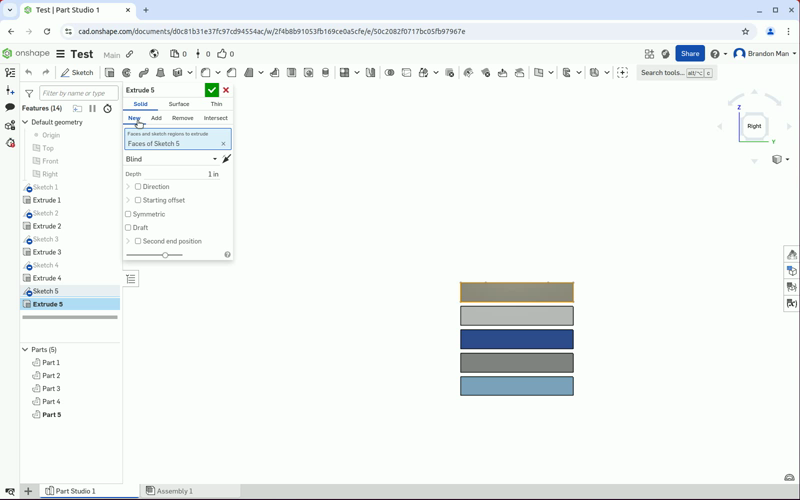
click(137, 120)
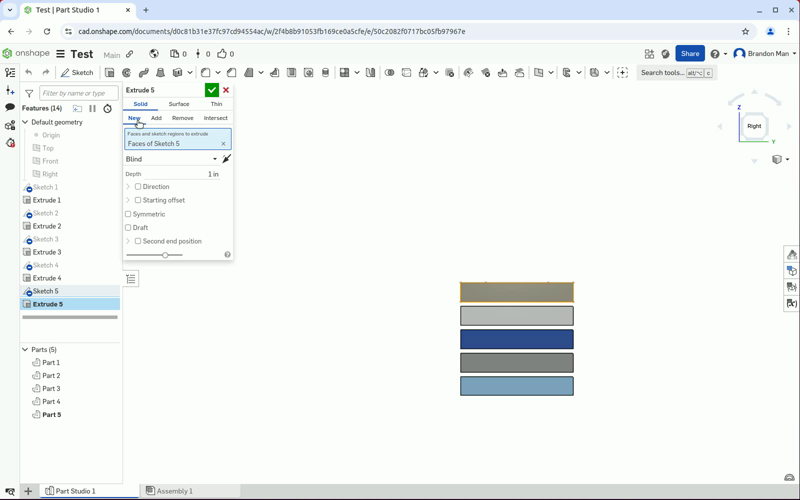
key(tab, 4)
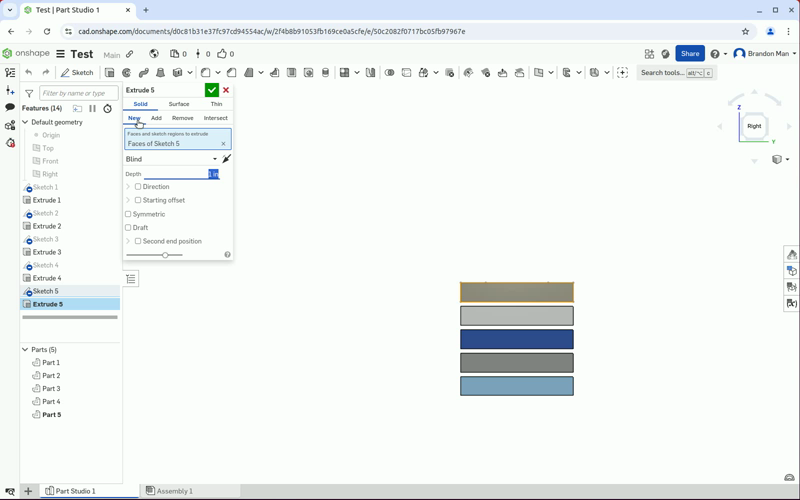
text(3.851)
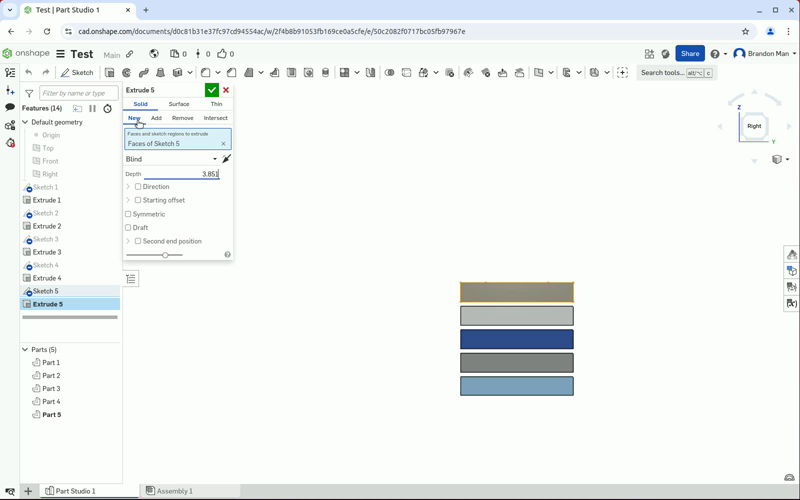
key(enter)
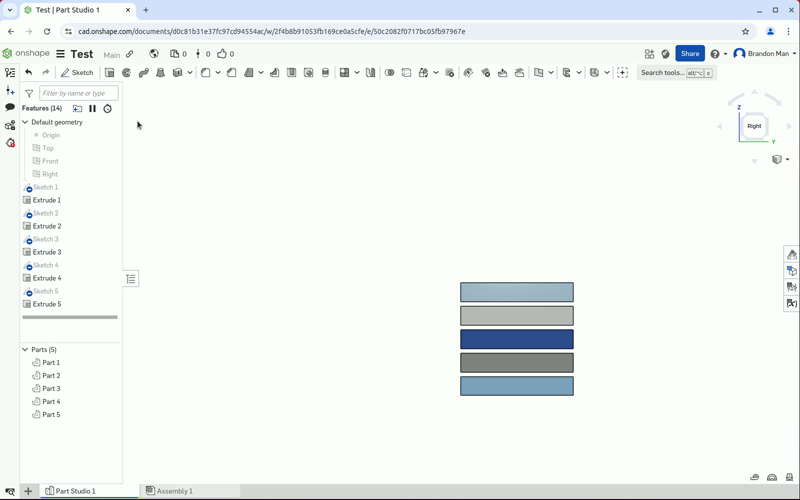
key(shift+h)
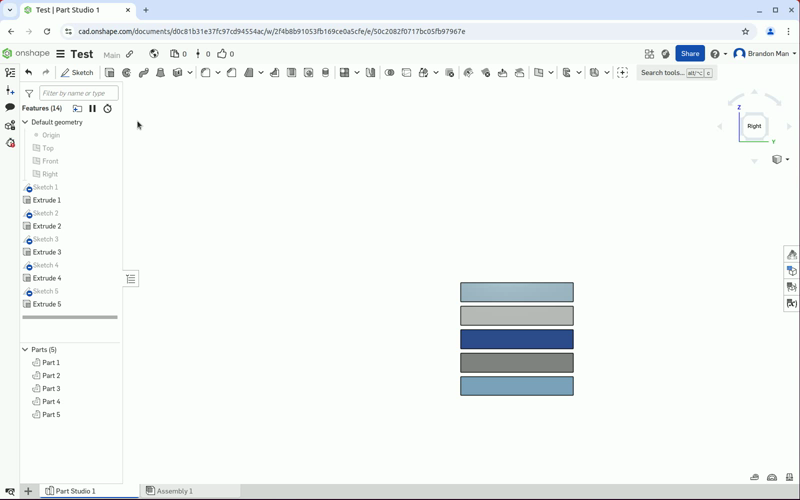
key(shift+h)
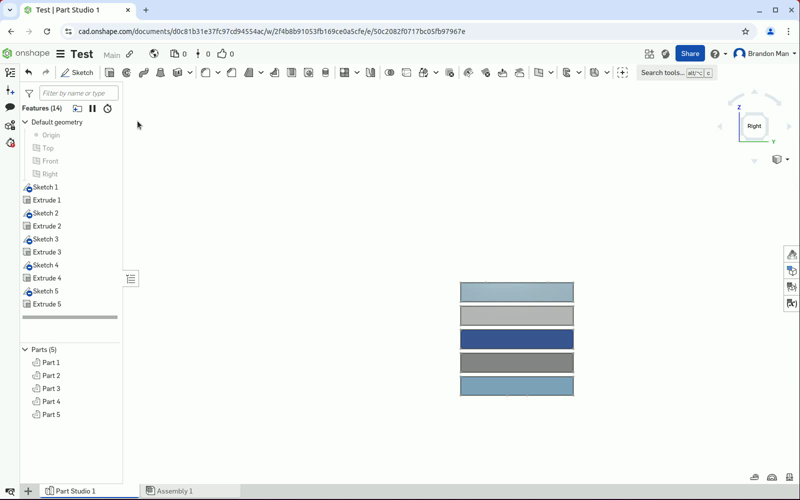
key(shift+7)
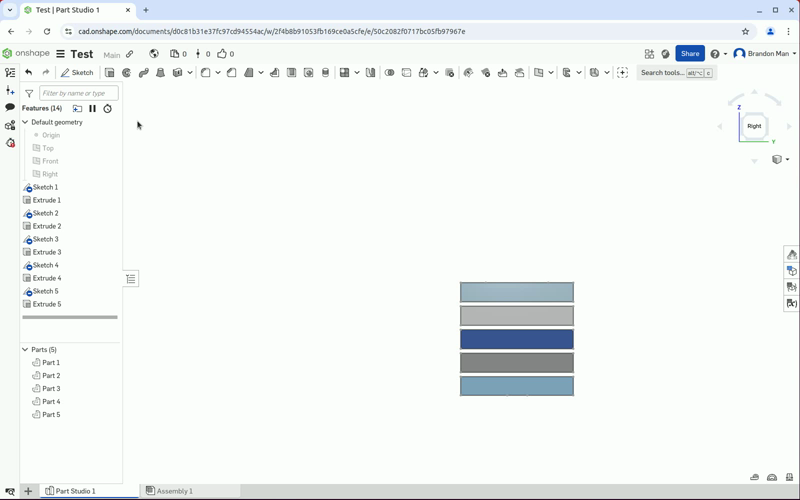
key(right, 2)
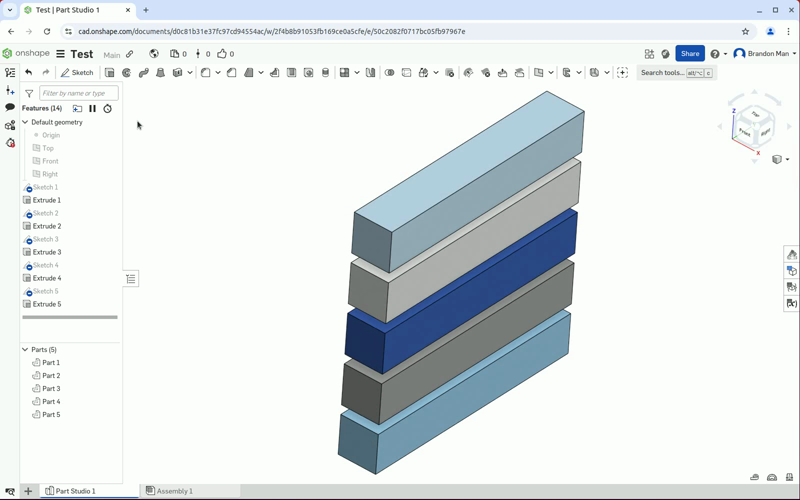
key(down, 2)
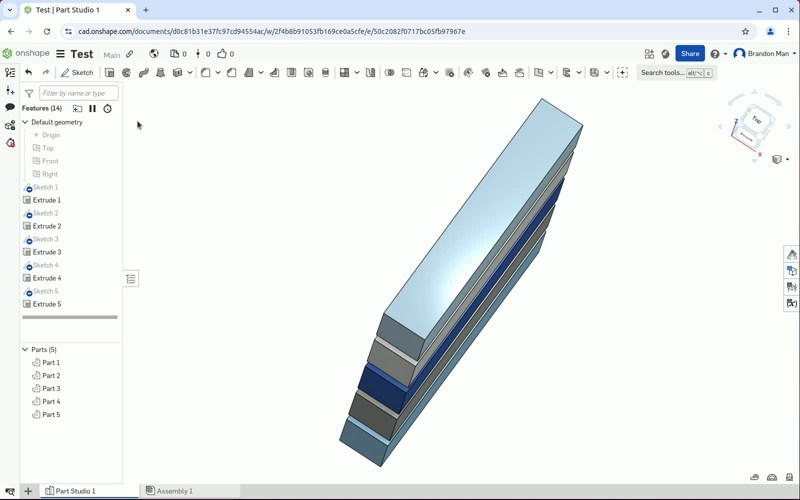
key(up, 2)
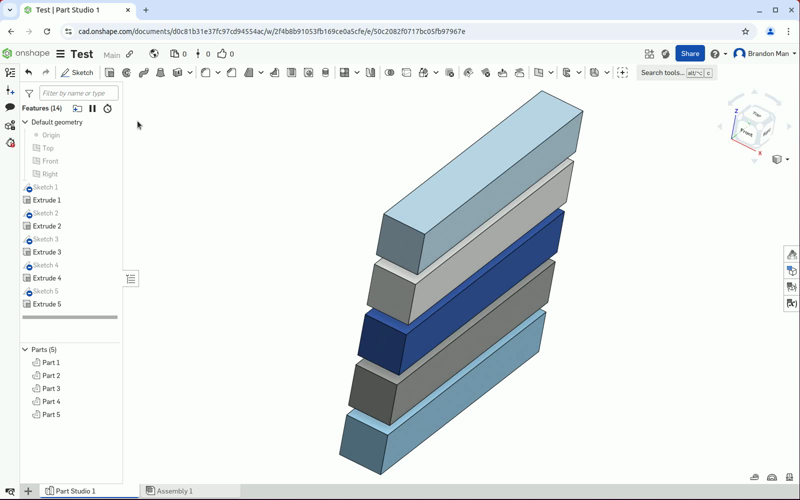
key(left, 2)
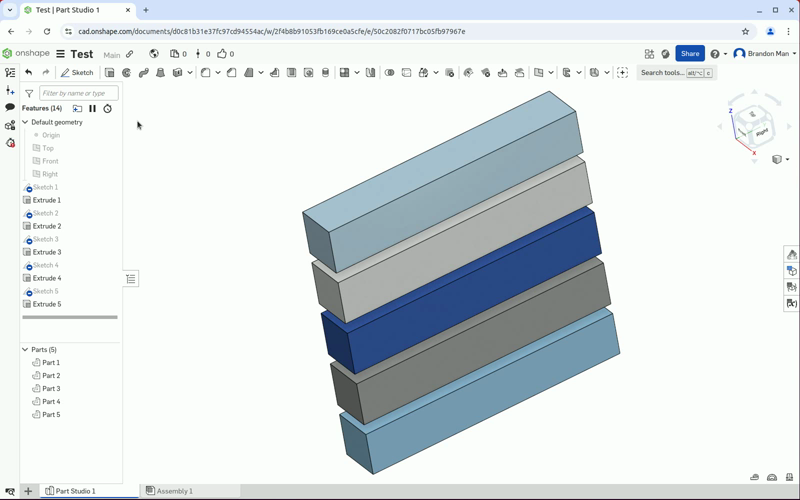
mouse_move(73, 189)
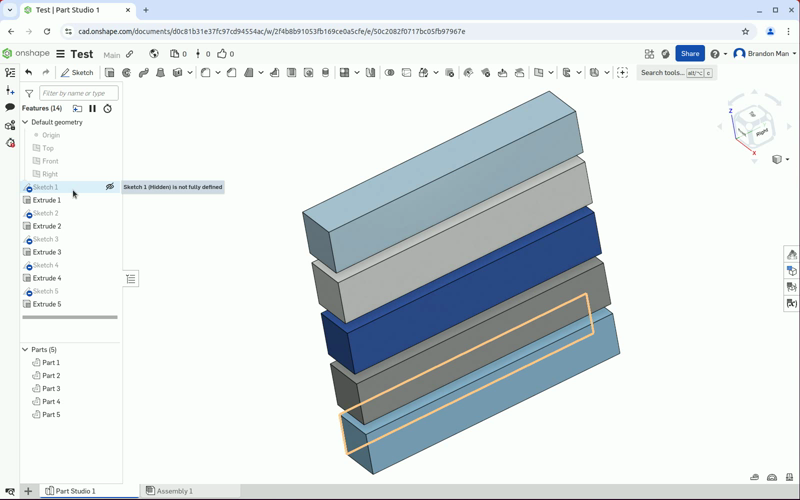
click(73, 189)